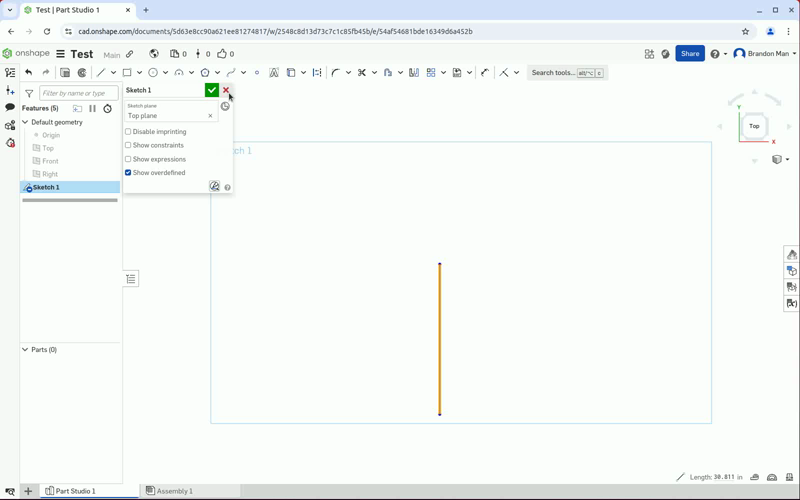
key(shift+h)
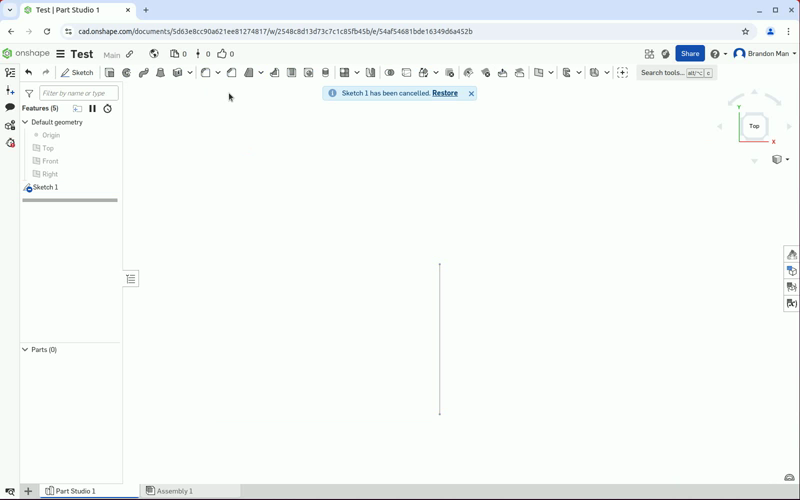
key(shift+s)
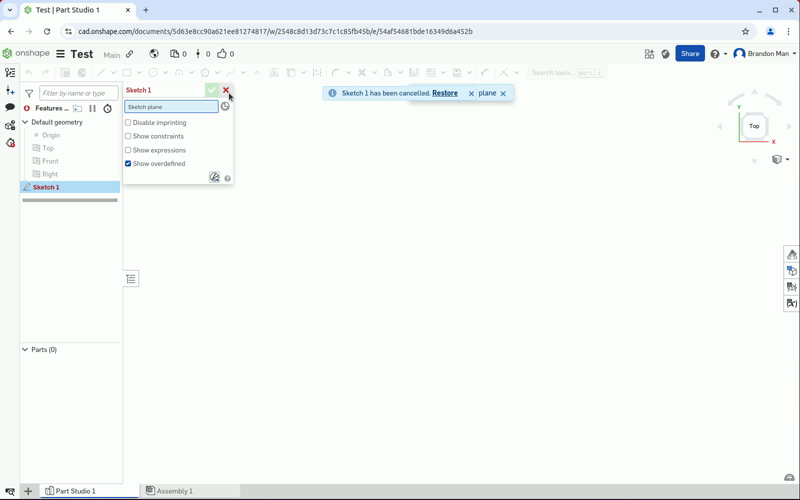
mouse_move(73, 150)
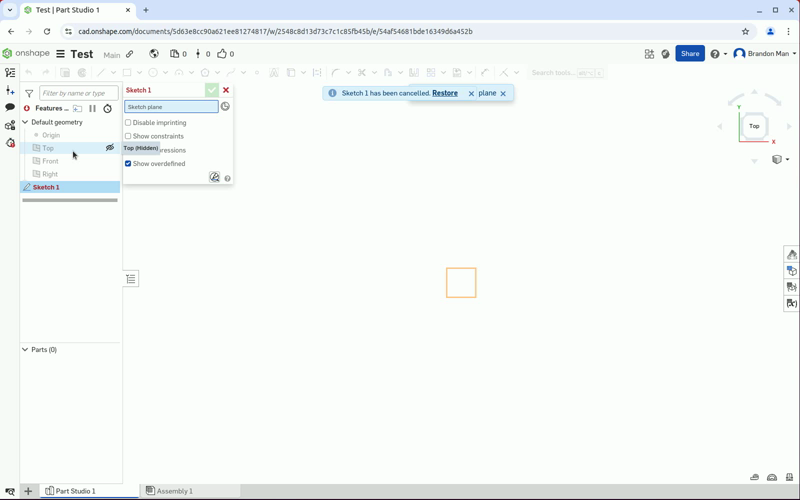
click(73, 150)
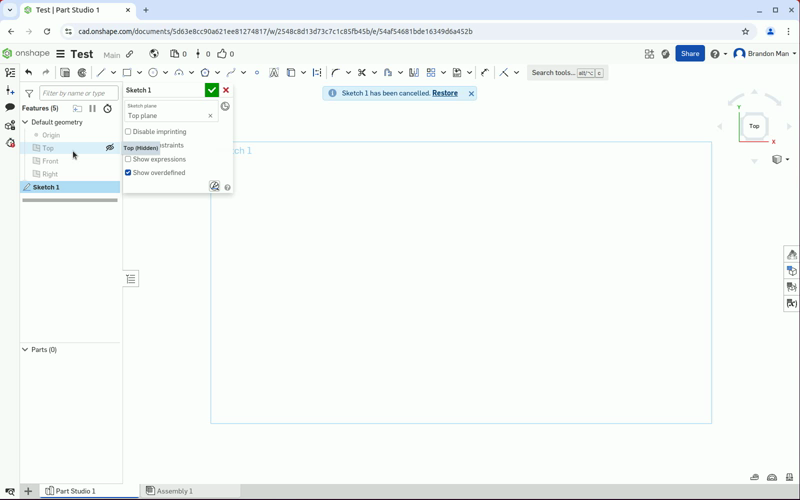
mouse_move(73, 352)
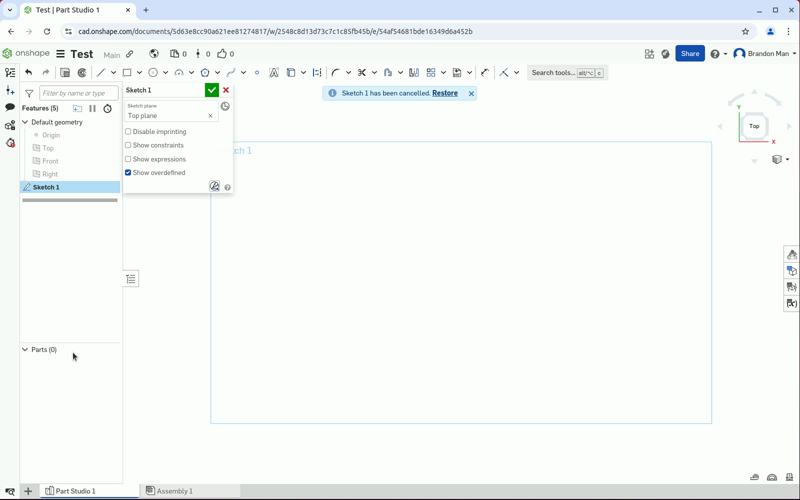
key(y)
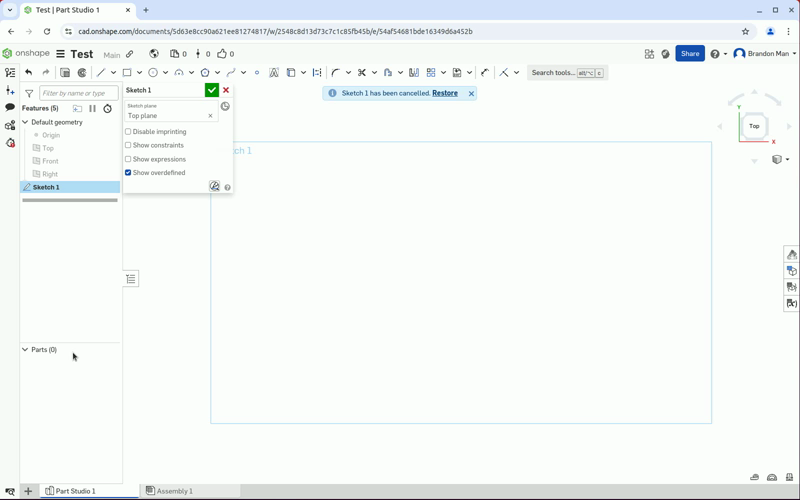
key(l)
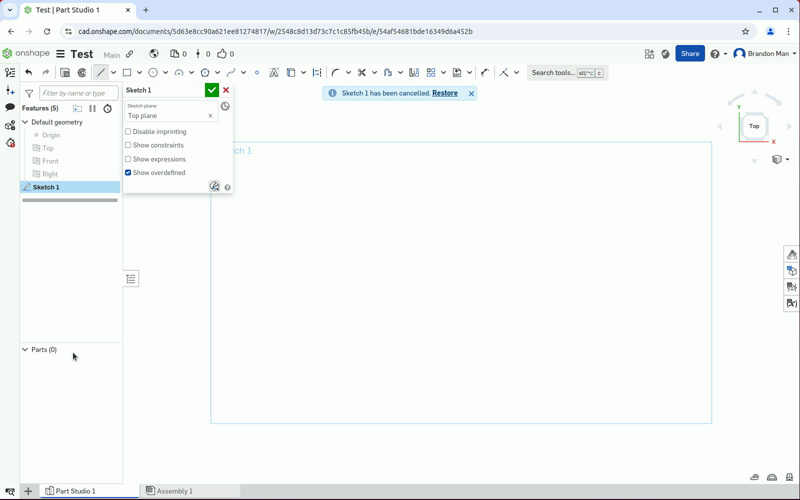
key_down(shift)
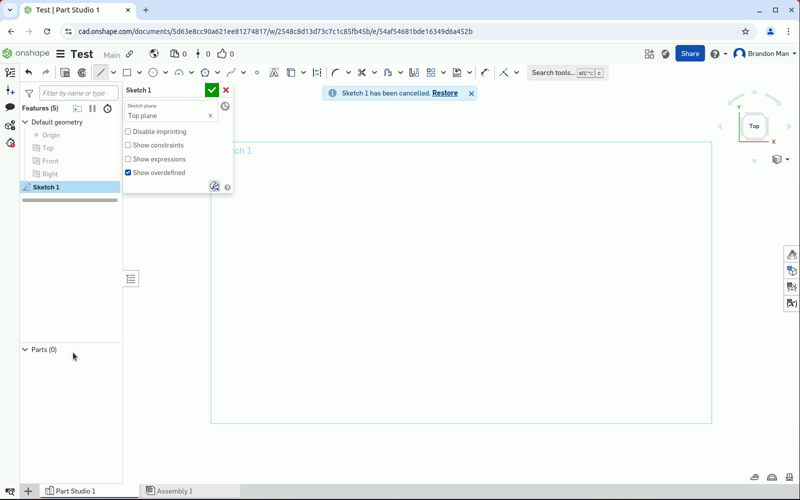
mouse_move(404, 319)
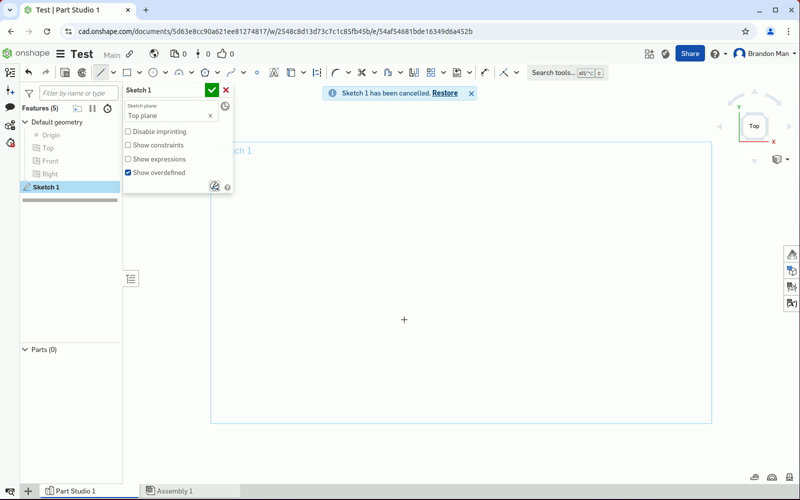
click(404, 319)
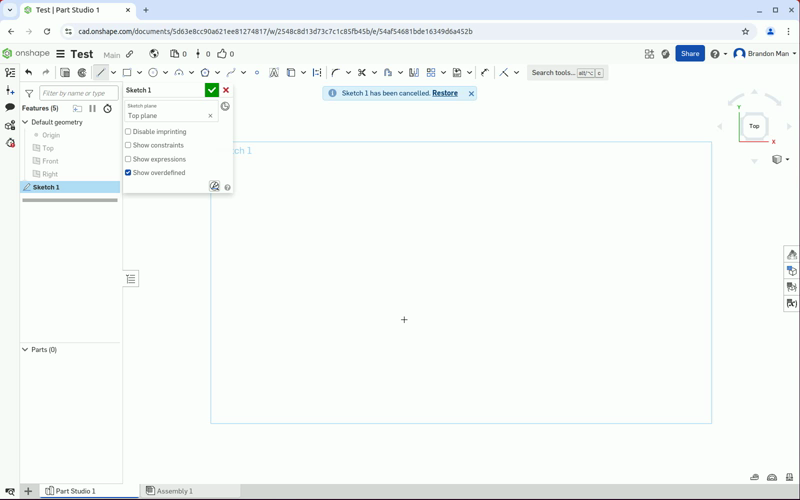
key_up(shift)
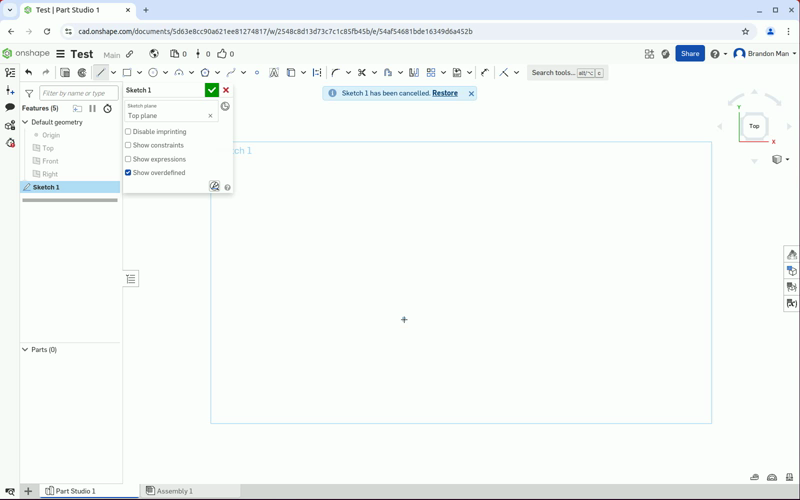
key_down(shift)
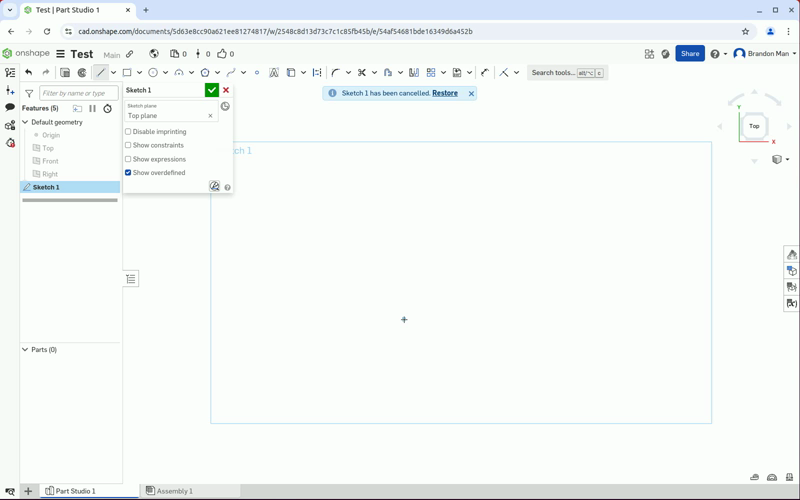
mouse_move(434, 319)
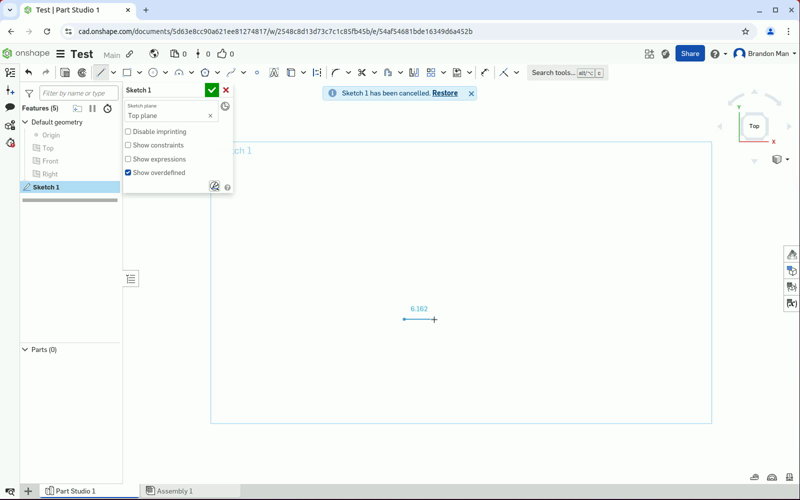
mouse_move(446, 319)
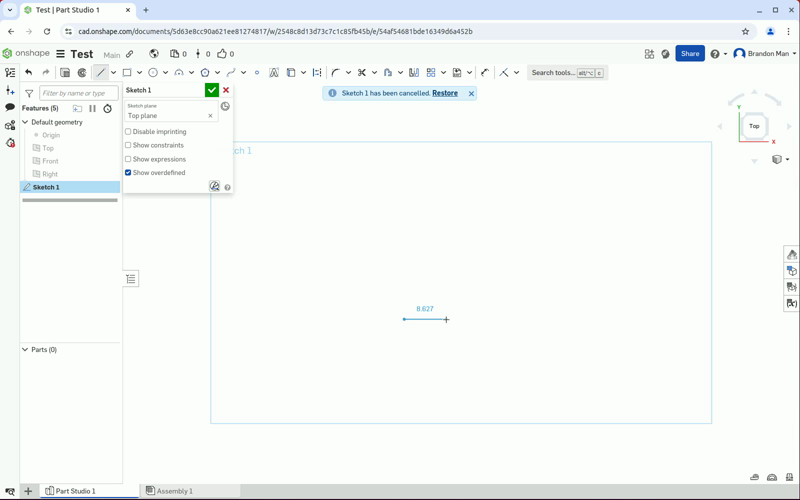
click(446, 319)
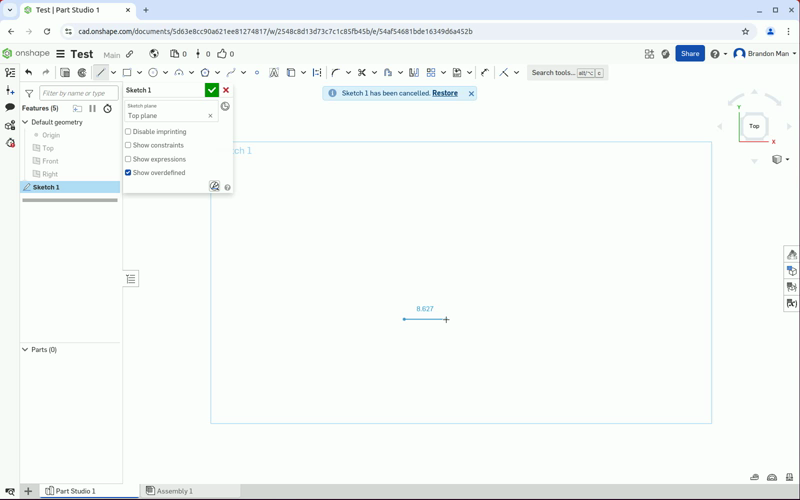
key_up(shift)
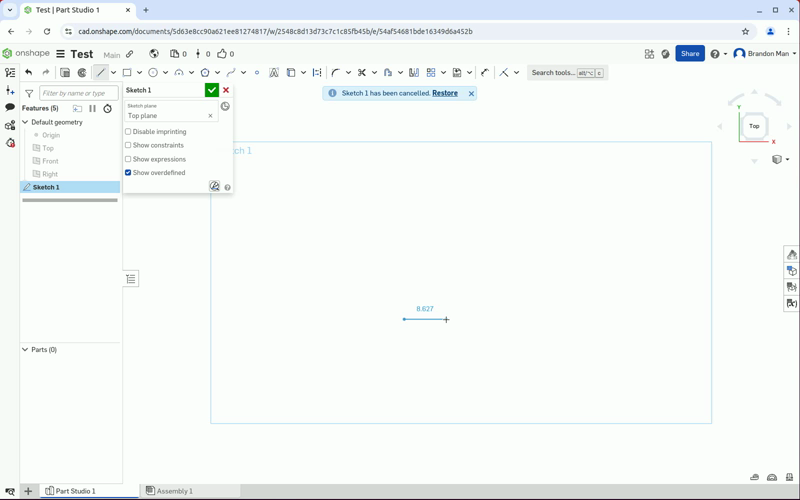
key_down(shift)
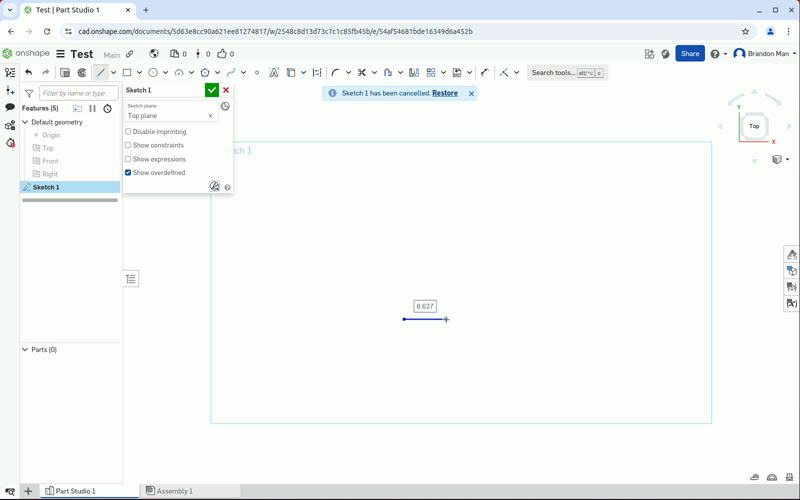
mouse_move(476, 319)
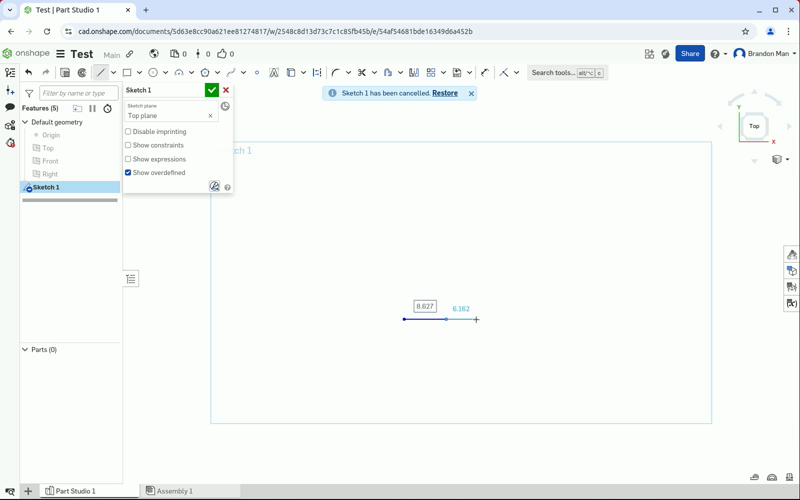
mouse_move(446, 267)
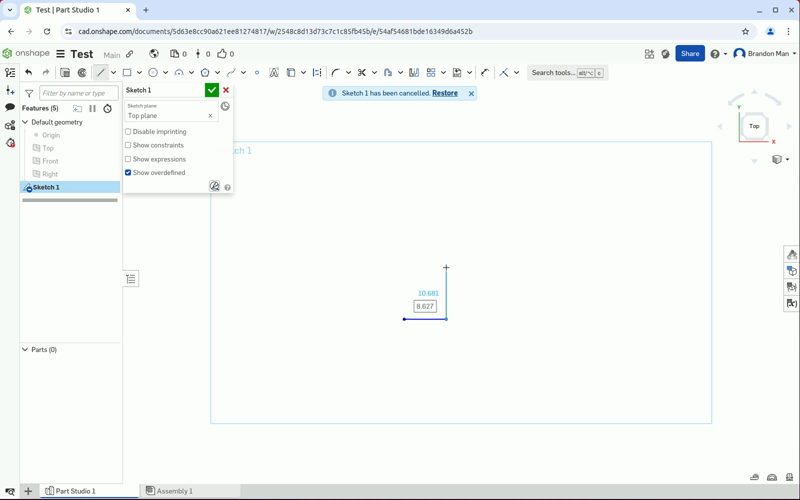
click(446, 267)
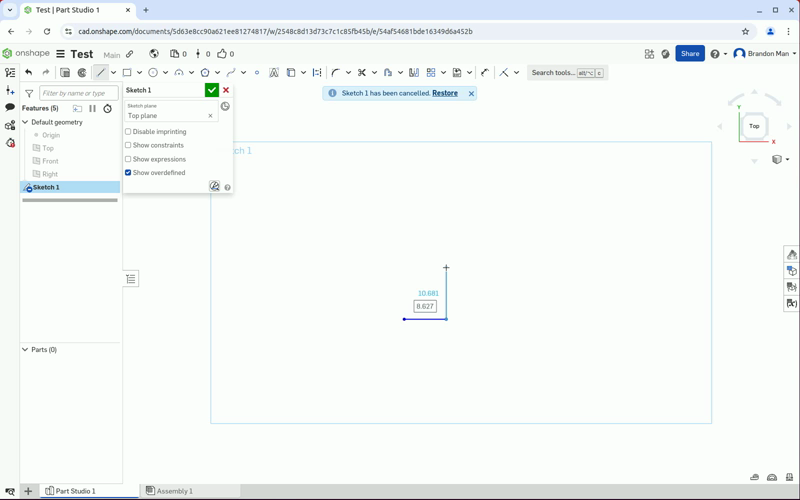
key_up(shift)
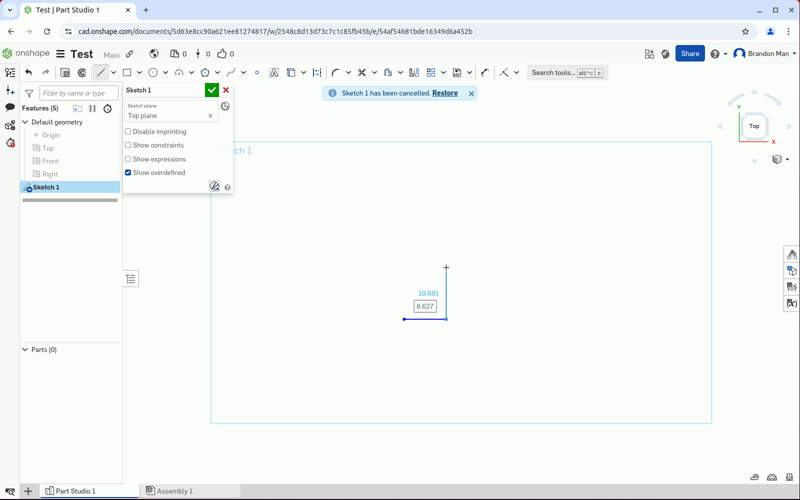
key_down(shift)
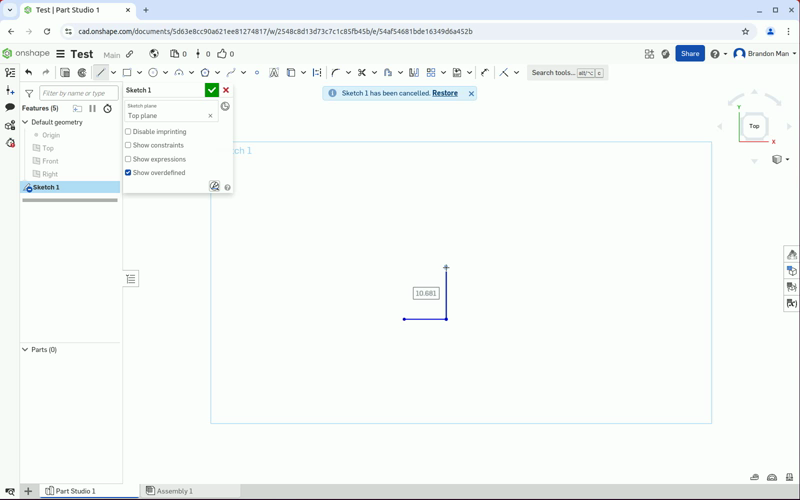
mouse_move(476, 267)
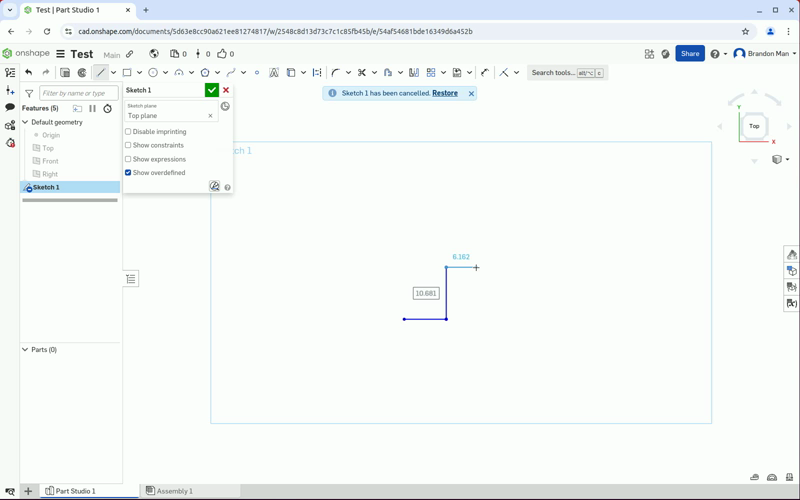
mouse_move(404, 267)
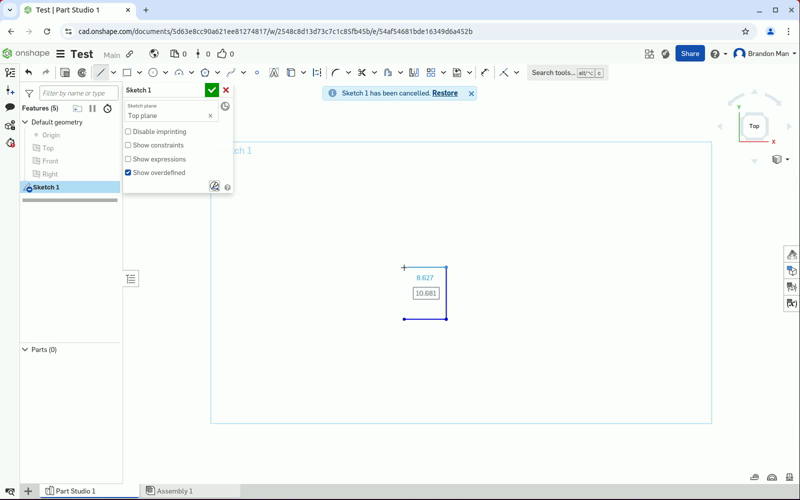
click(404, 267)
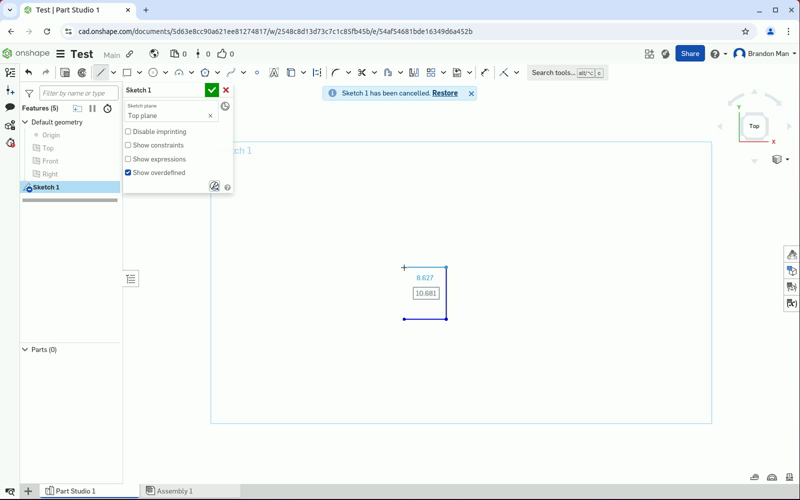
key_up(shift)
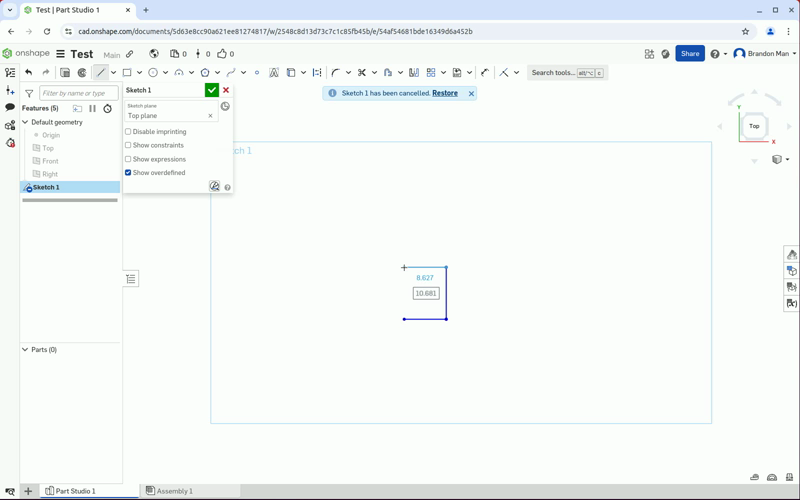
mouse_move(434, 267)
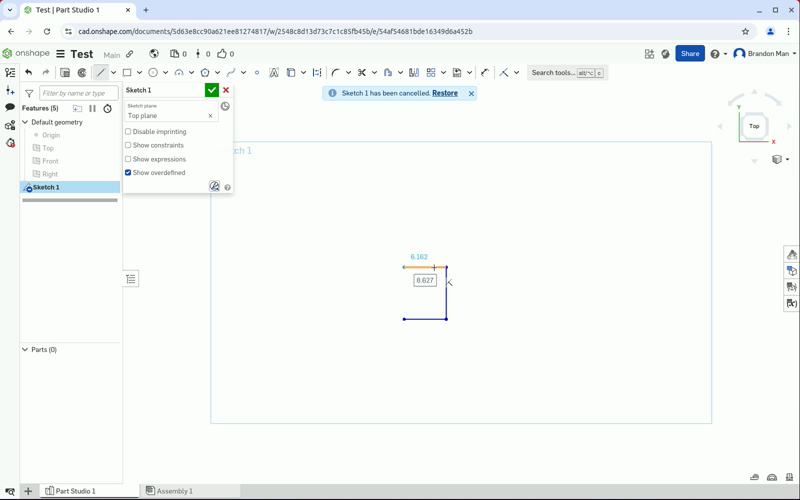
key_down(shift)
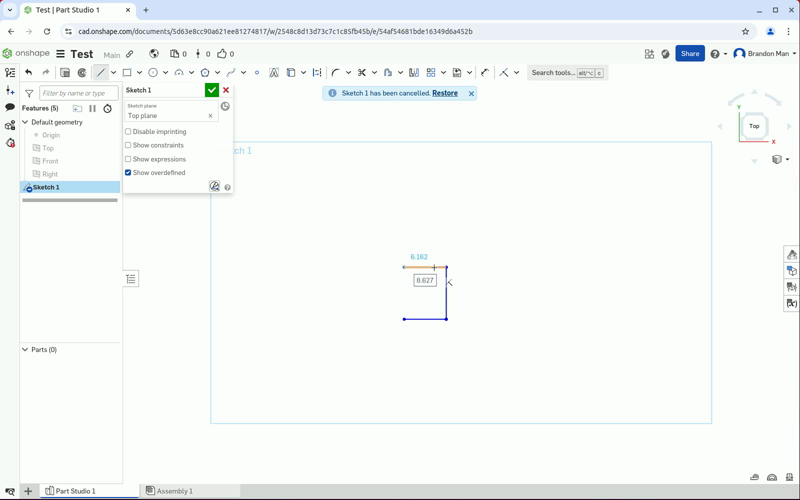
mouse_move(404, 319)
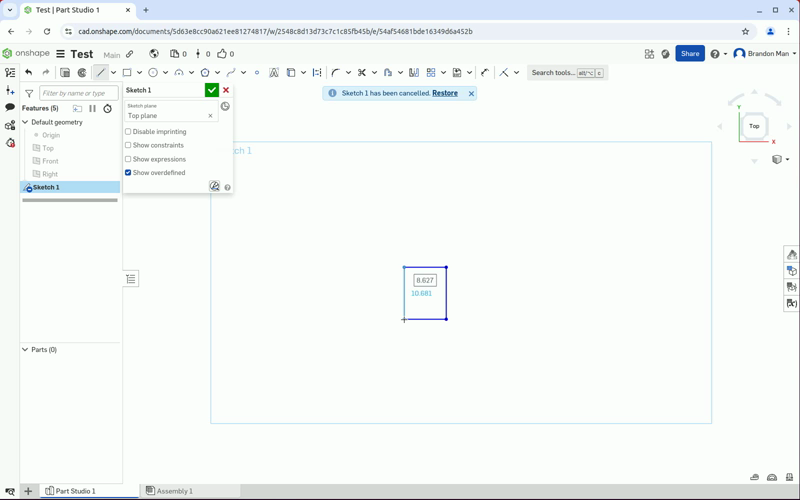
key_up(shift)
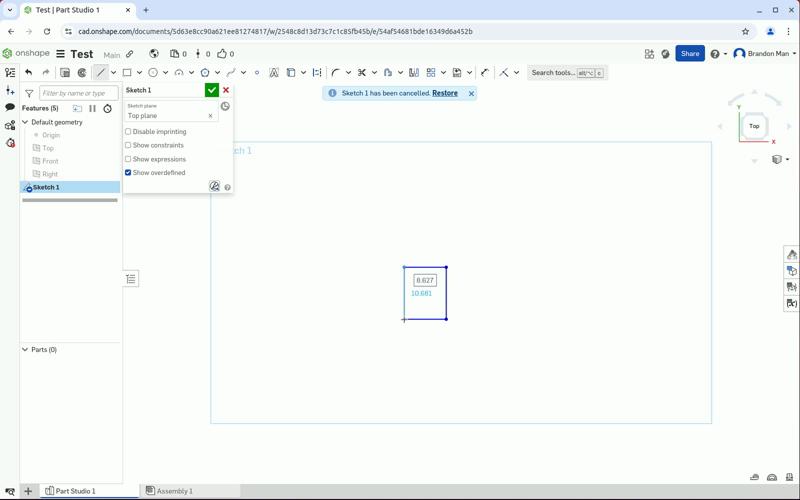
click(404, 319)
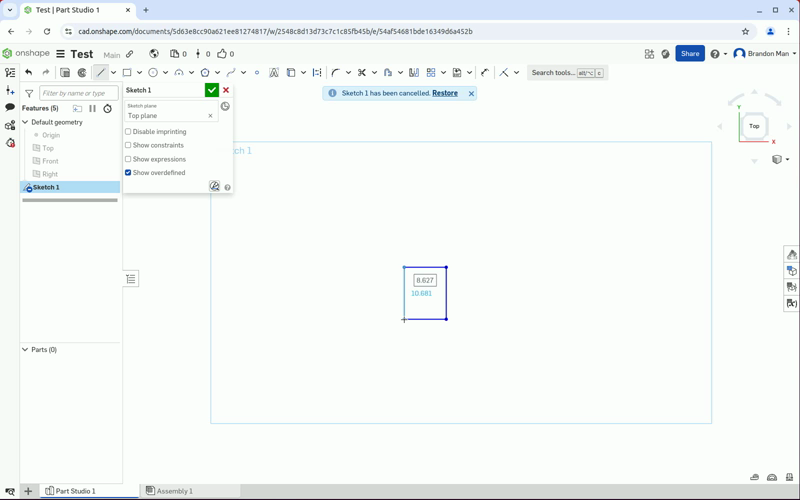
key(esc)
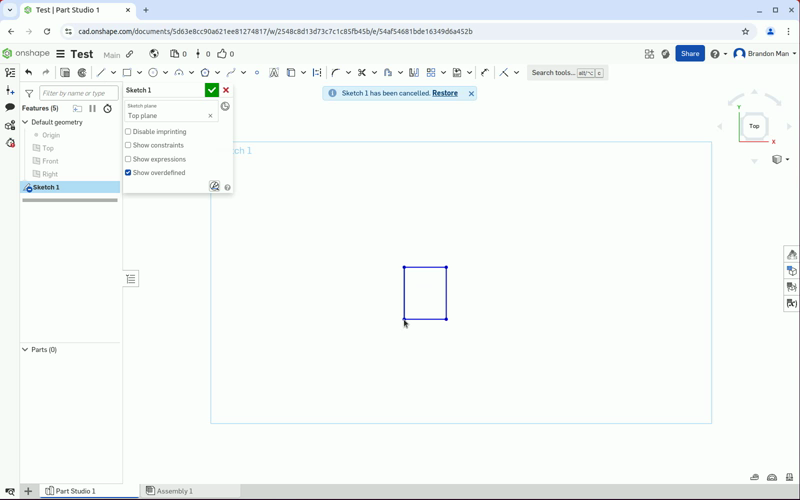
key(c)
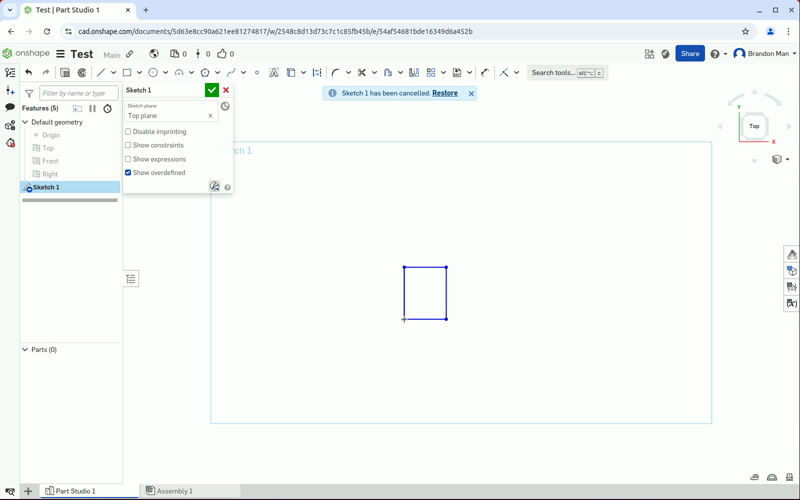
key_down(shift)
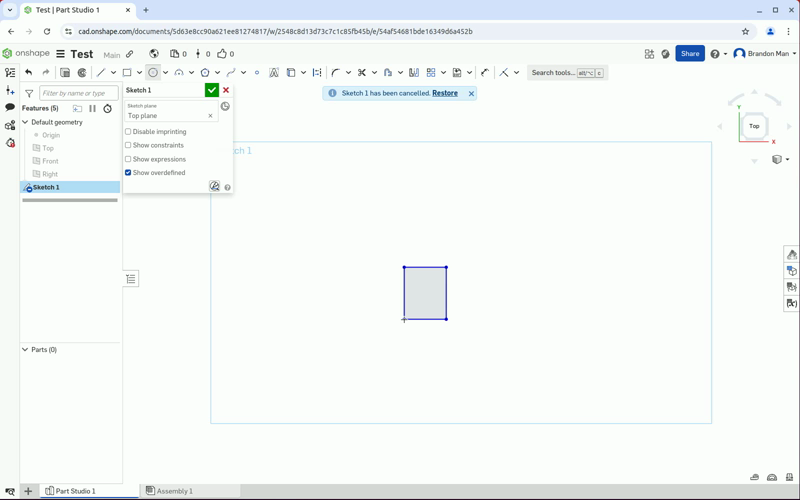
mouse_move(416, 303)
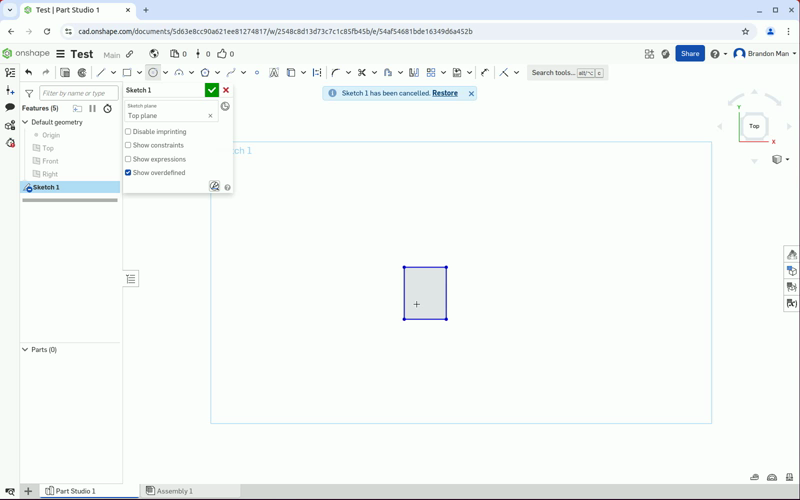
click(416, 303)
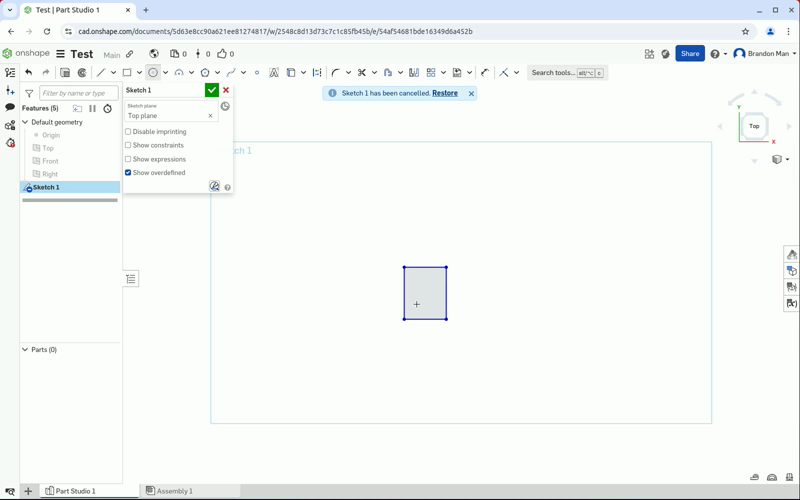
key_up(shift)
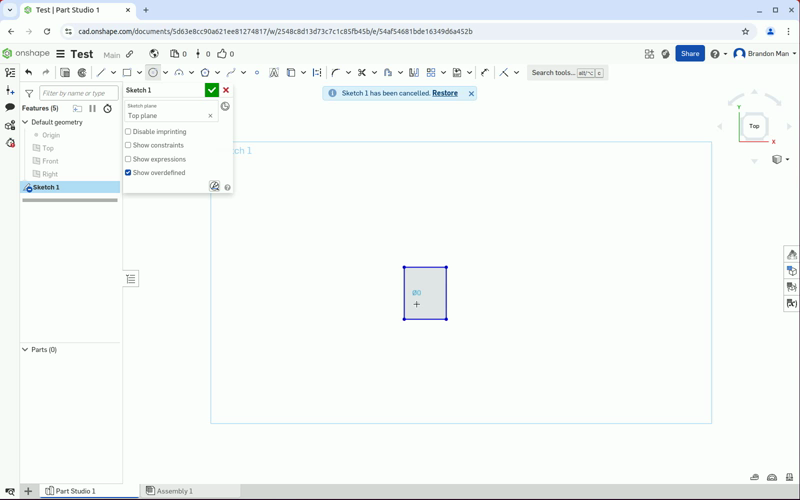
mouse_move(420, 303)
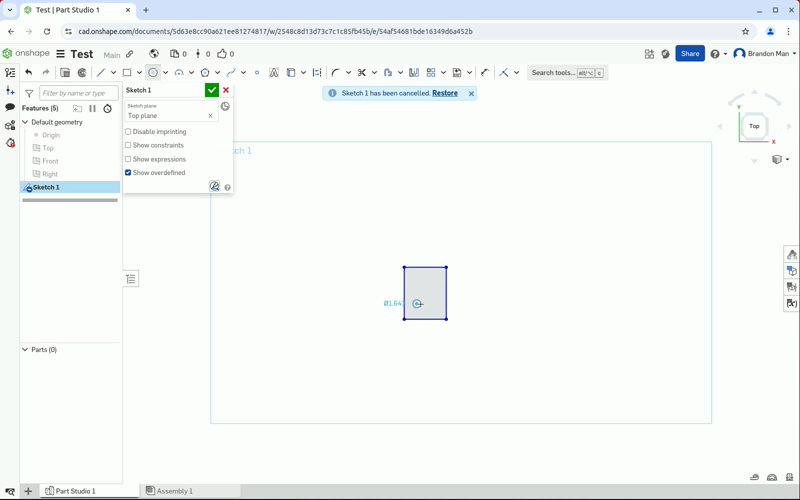
click(420, 303)
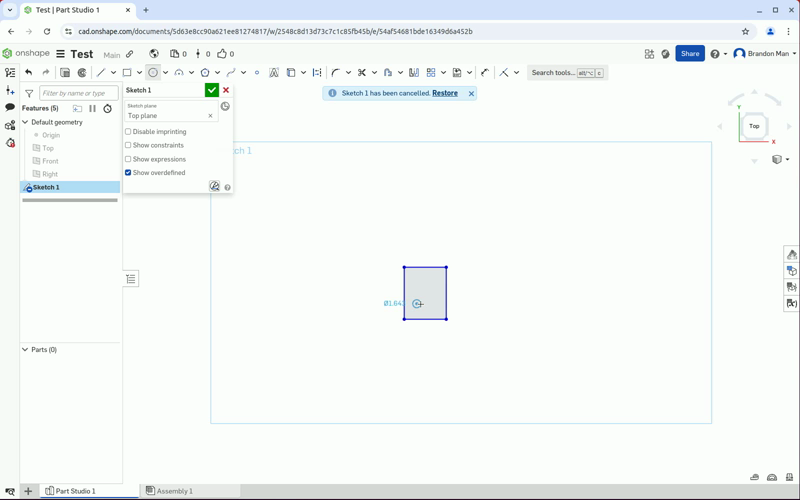
key(esc)
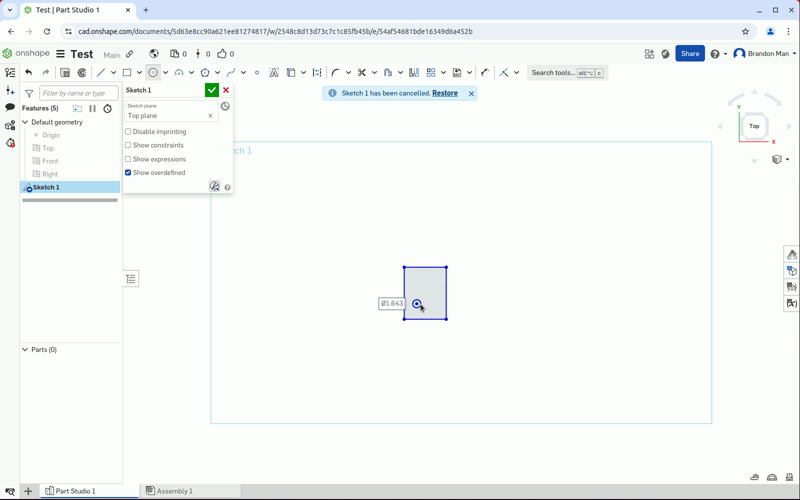
key(c)
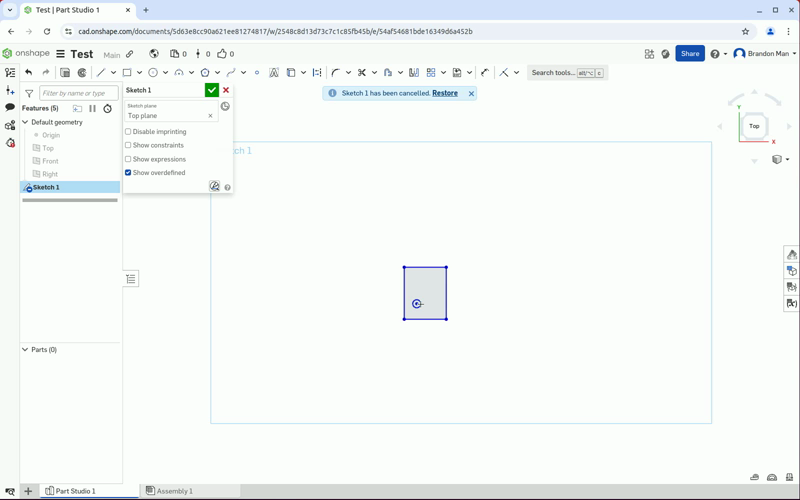
key_down(shift)
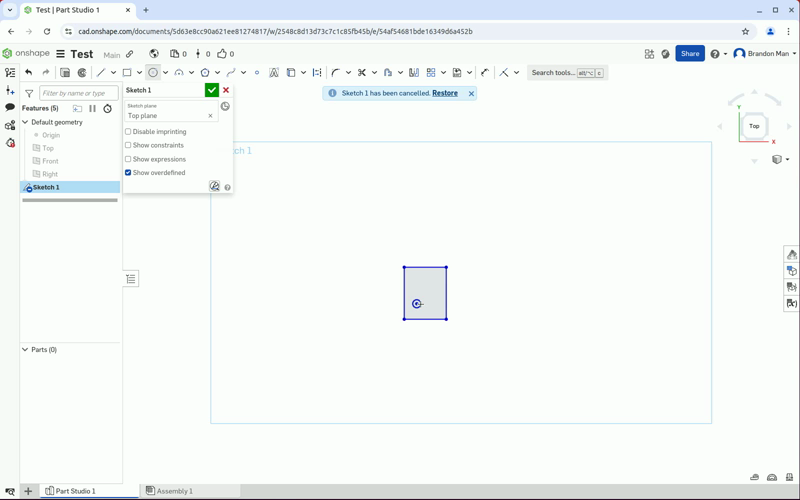
mouse_move(416, 282)
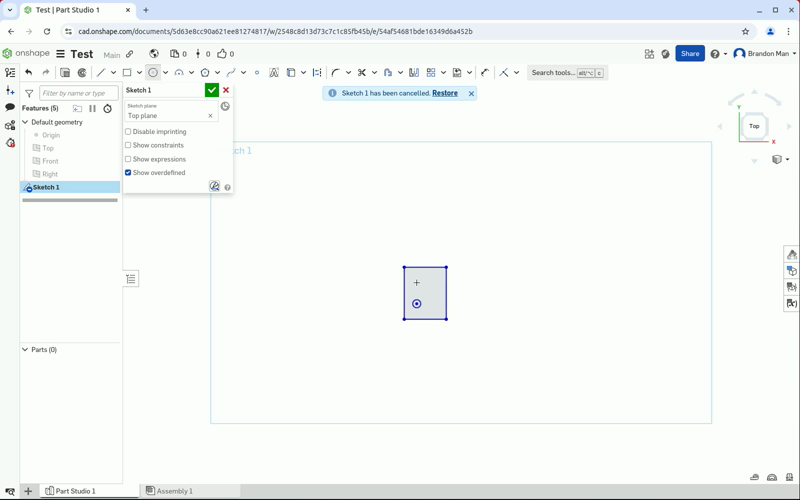
click(416, 282)
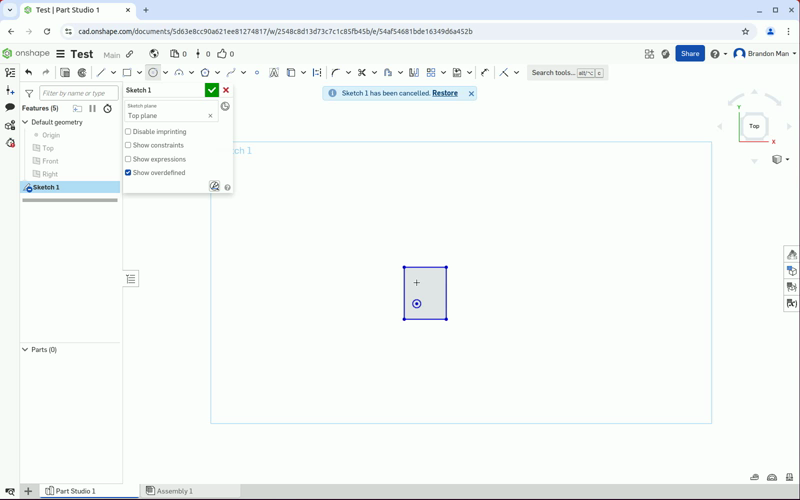
key_up(shift)
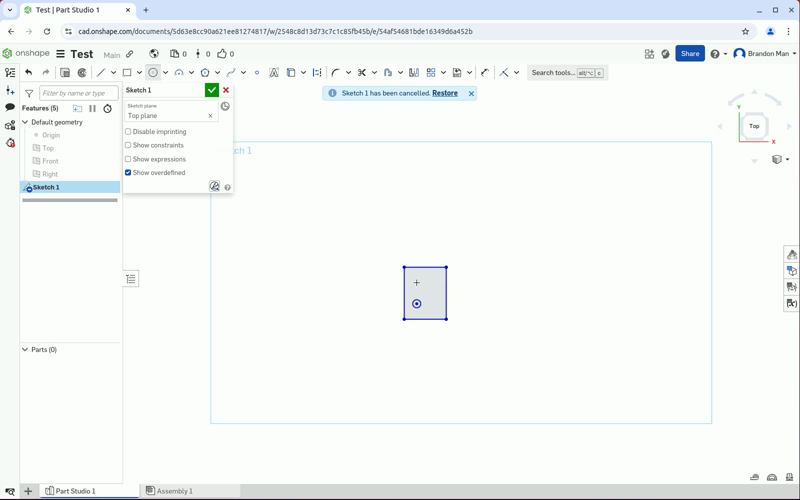
mouse_move(420, 282)
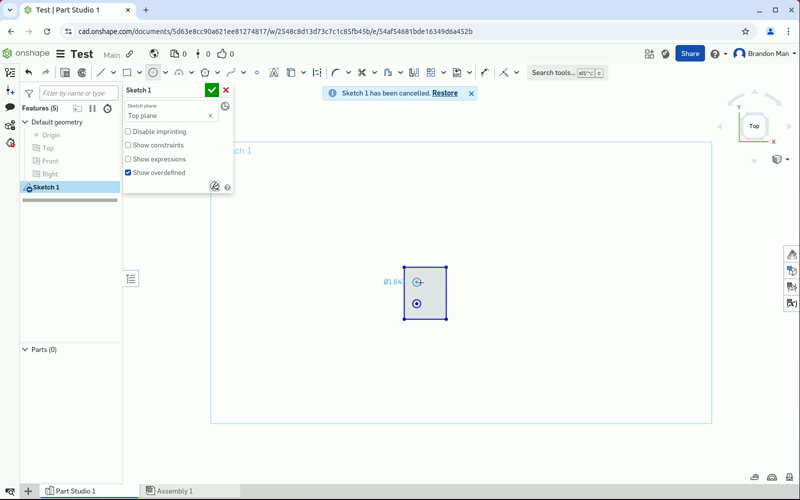
click(420, 282)
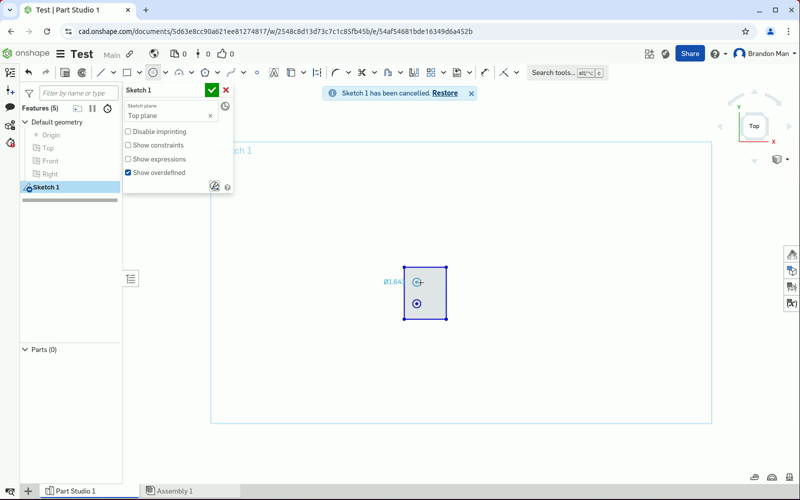
key(esc)
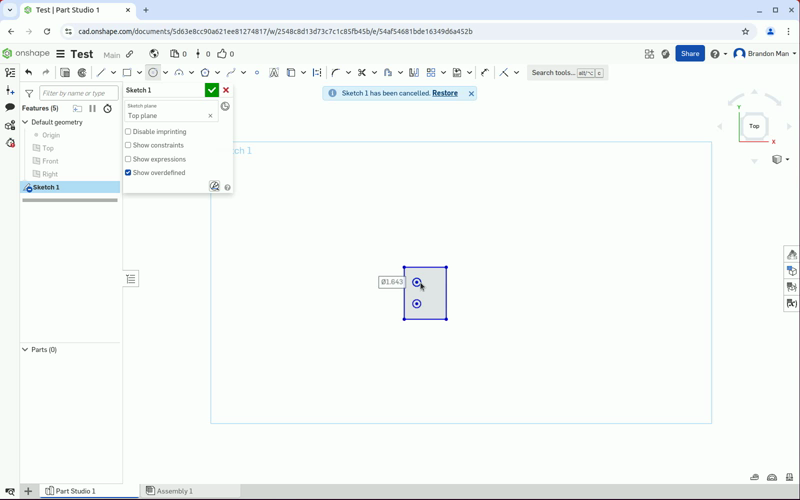
mouse_move(443, 287)
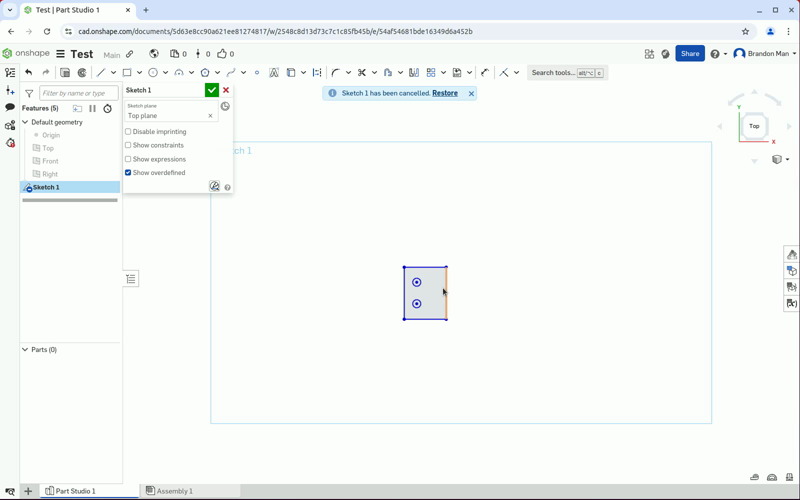
click(443, 287)
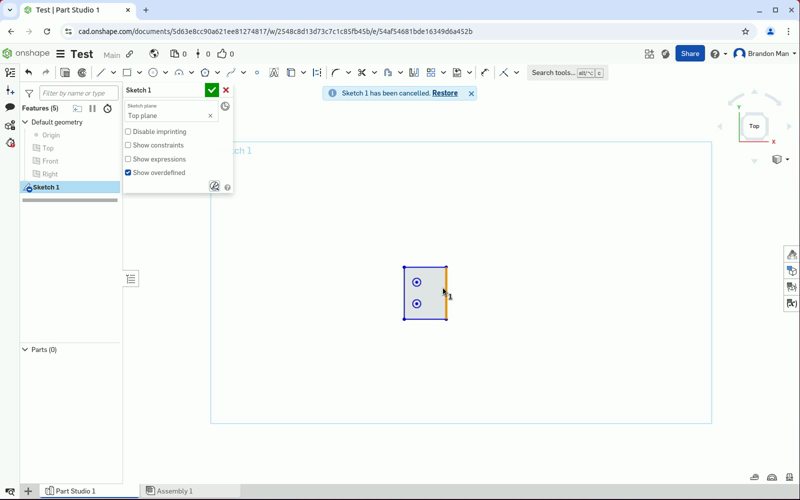
mouse_move(73, 352)
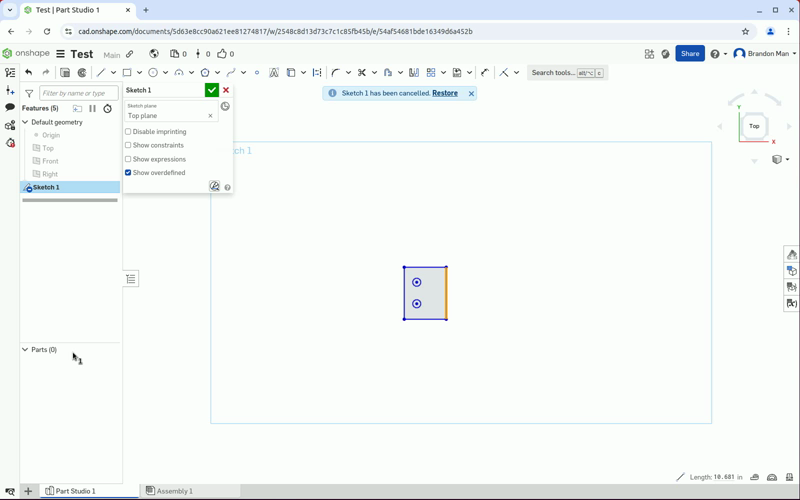
key(shift+y)
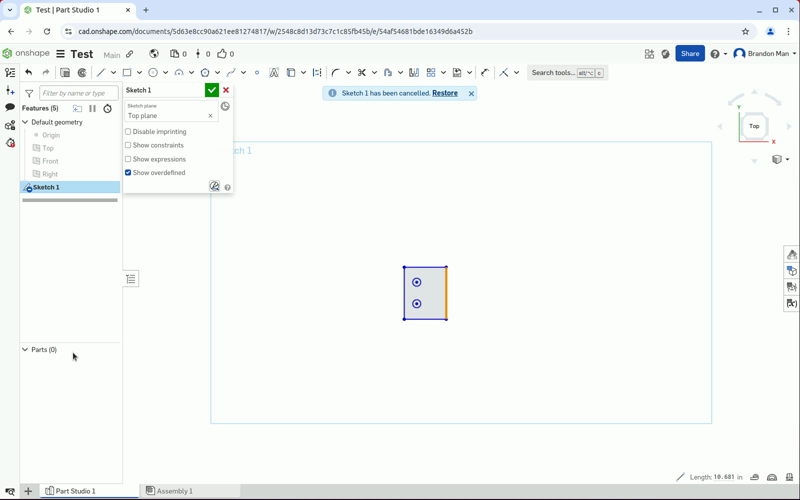
key(shift+e)
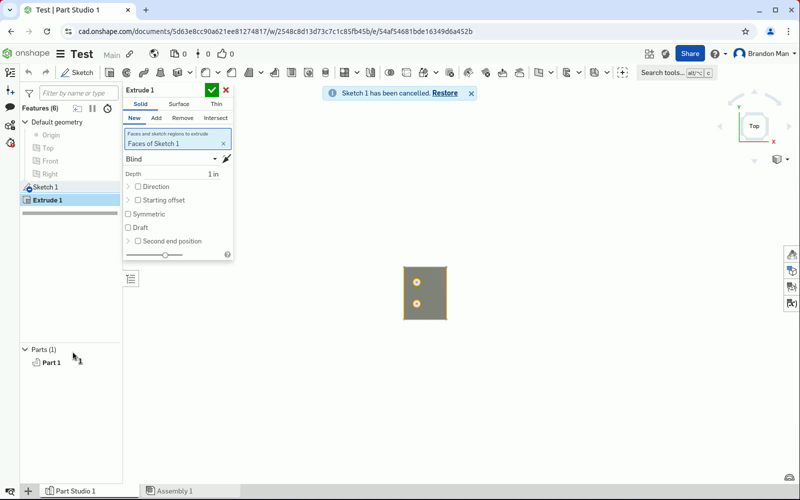
mouse_move(143, 106)
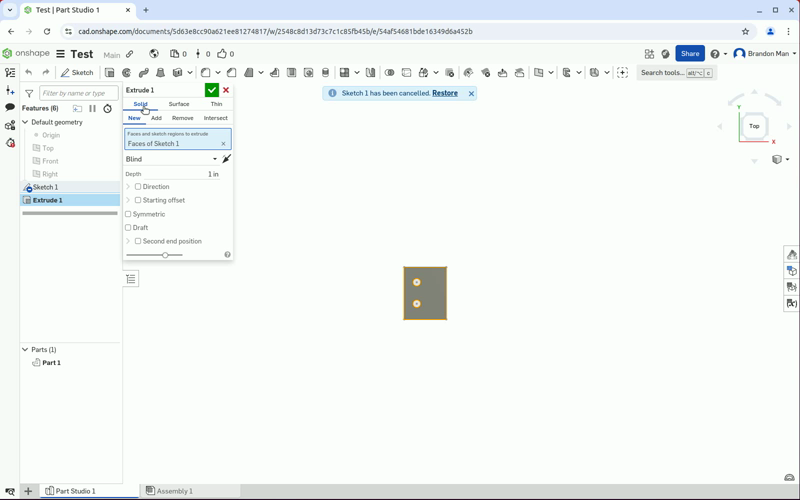
click(143, 106)
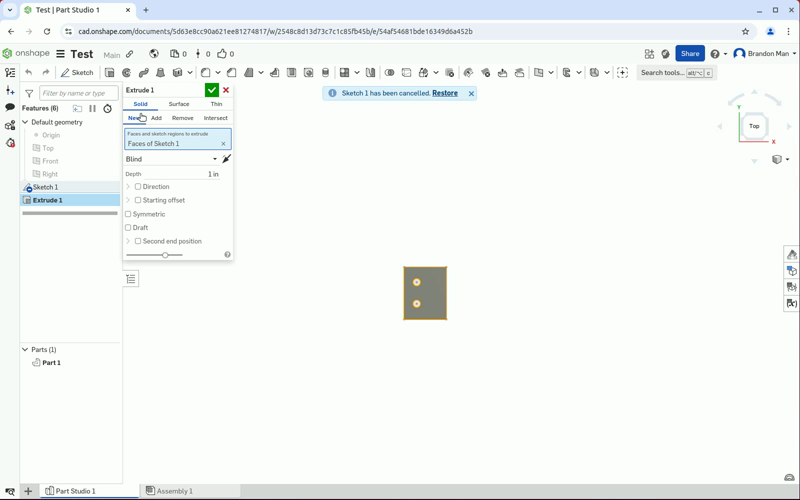
mouse_move(137, 120)
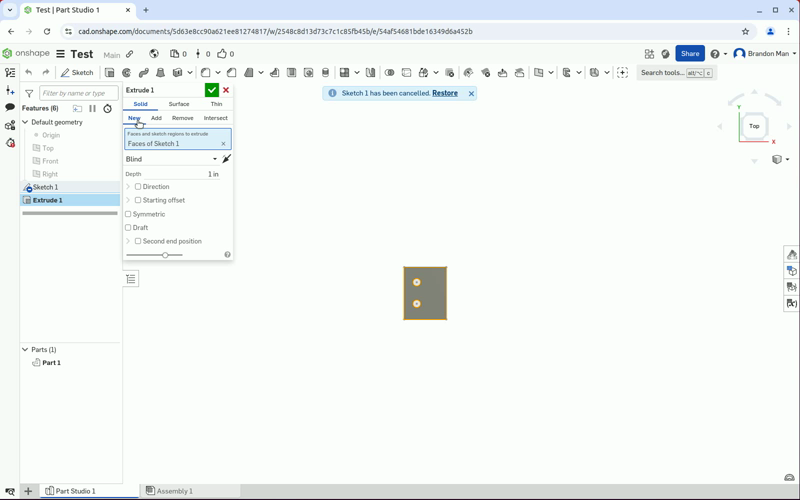
click(137, 120)
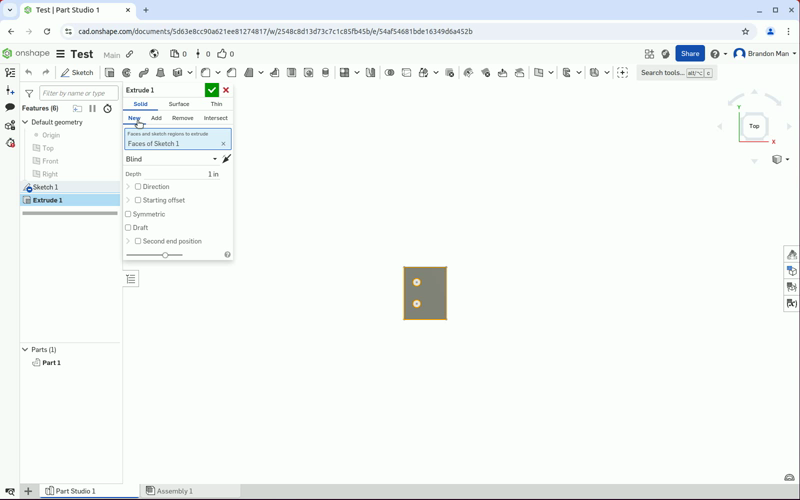
key(tab, 4)
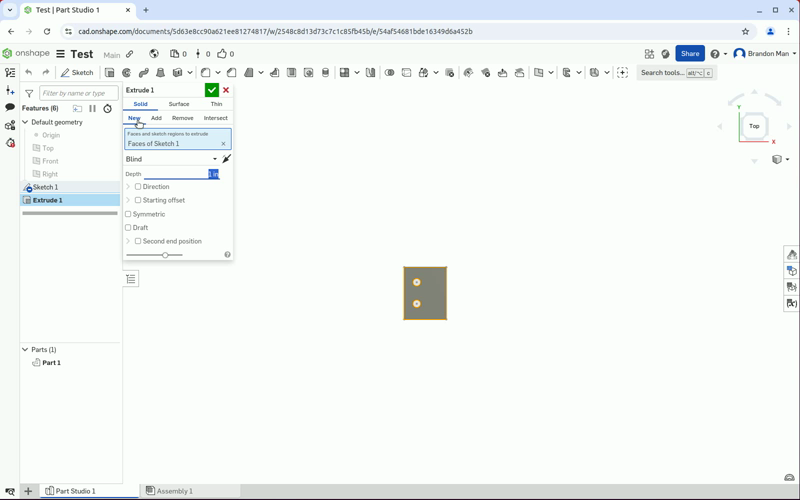
text(2.166)
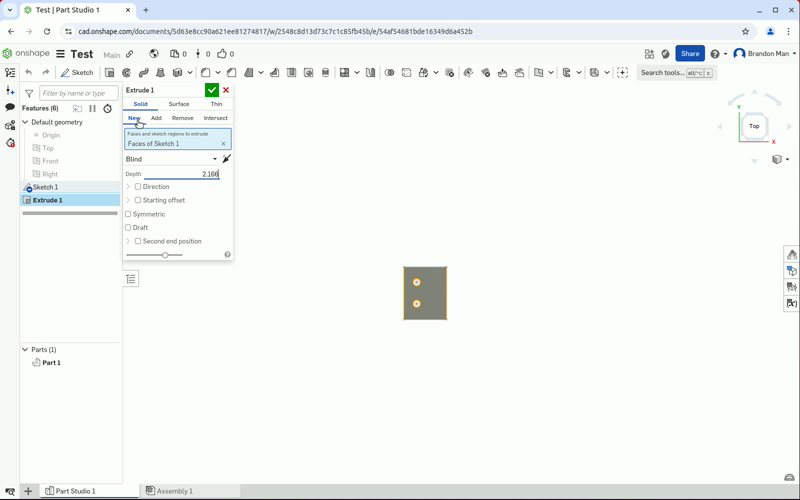
key(enter)
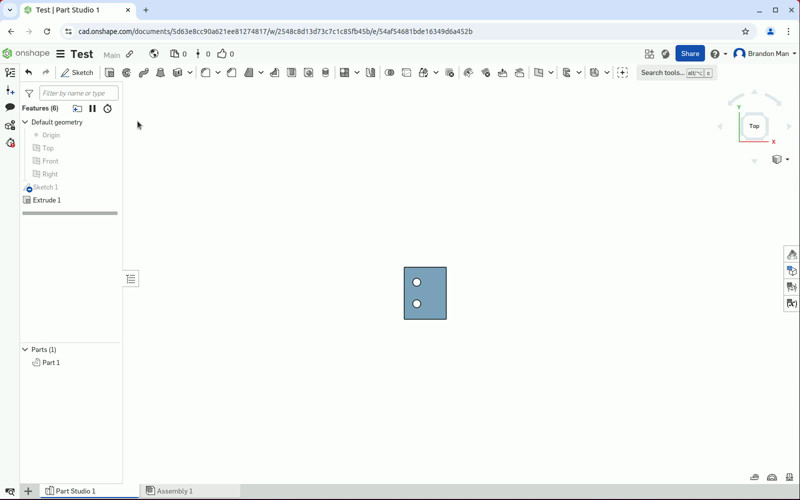
key(shift+h)
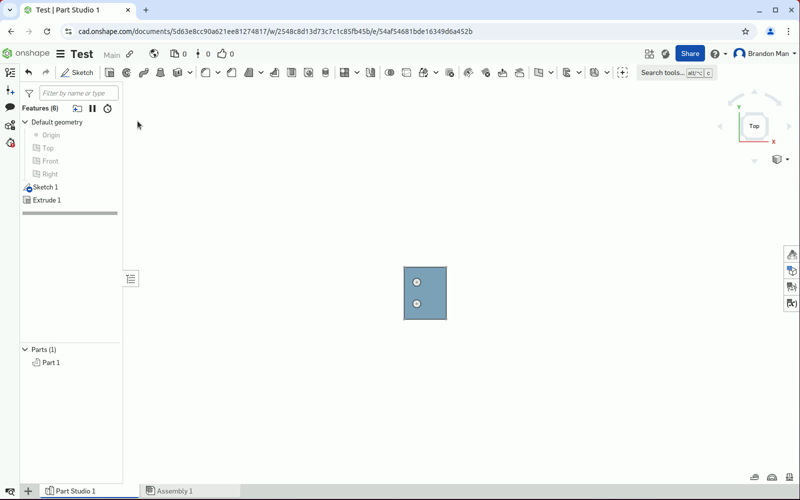
key(shift+h)
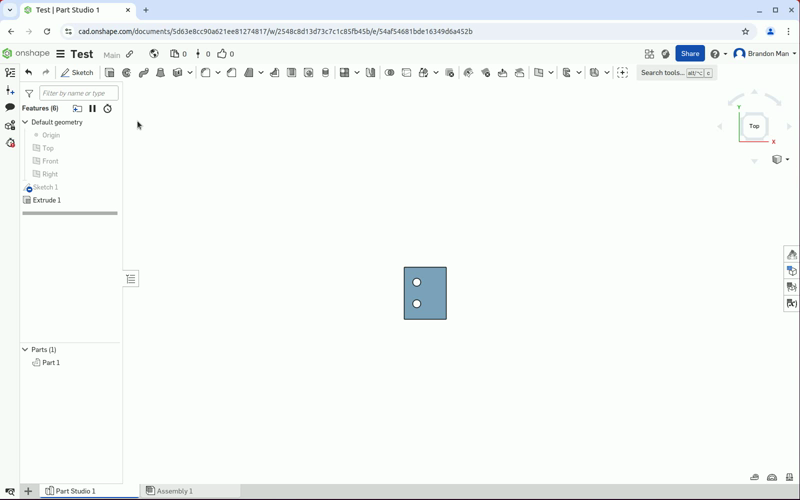
mouse_move(73, 189)
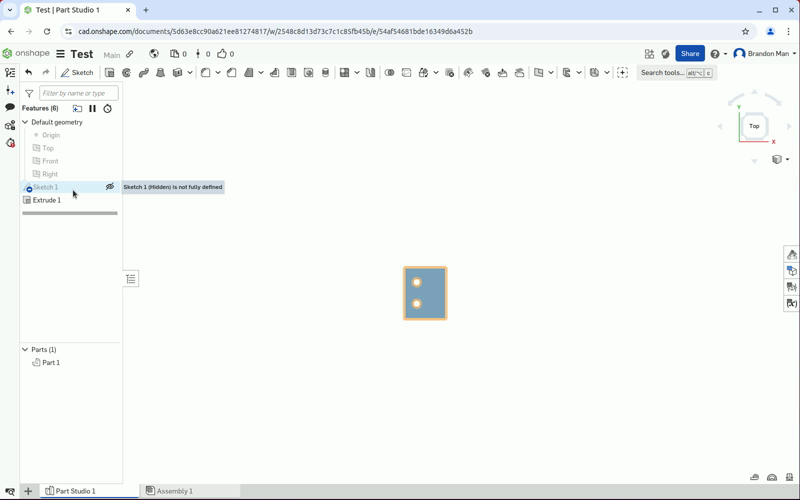
click(73, 189)
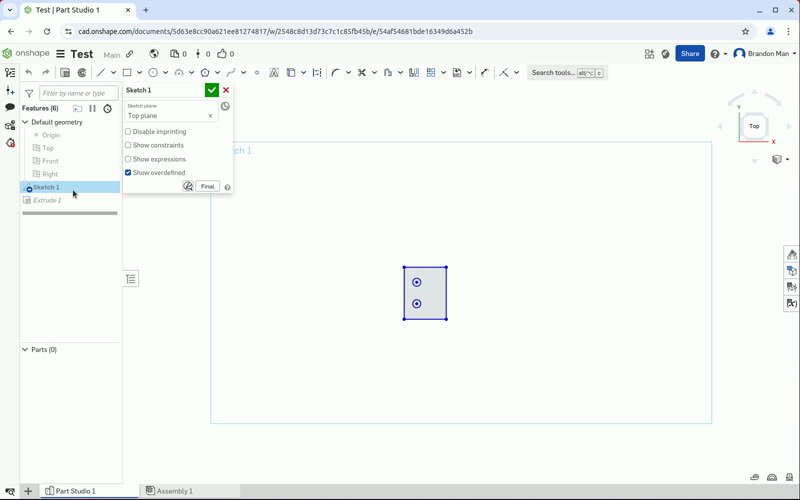
mouse_move(229, 92)
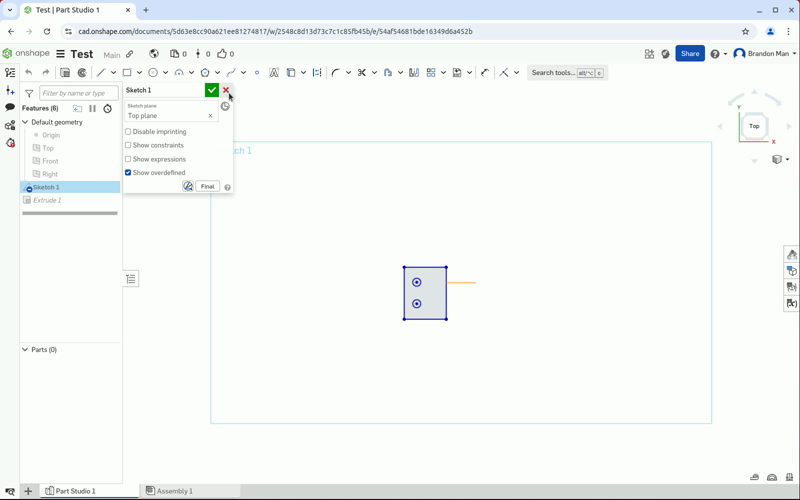
click(229, 92)
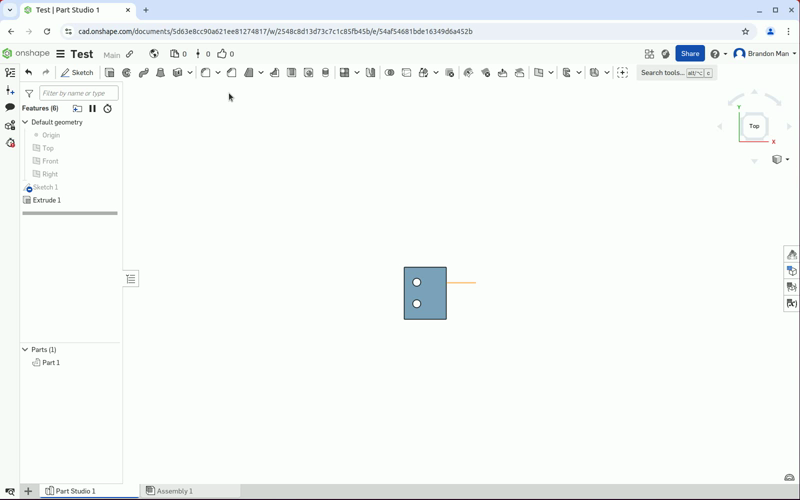
mouse_move(541, 75)
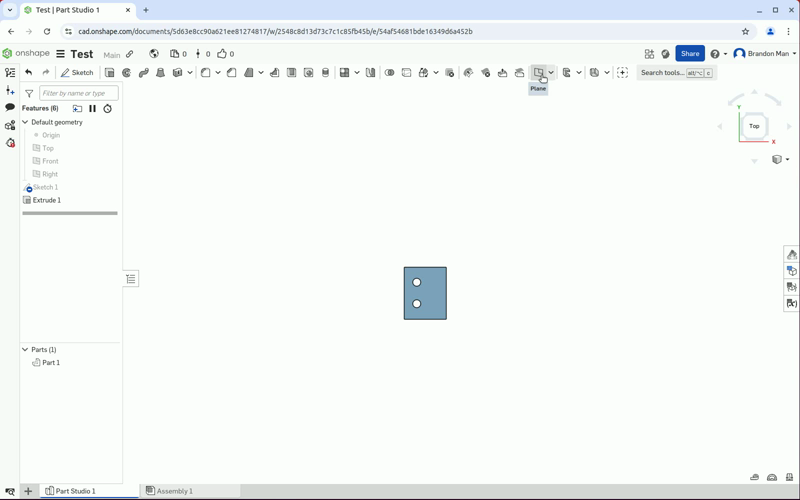
click(541, 75)
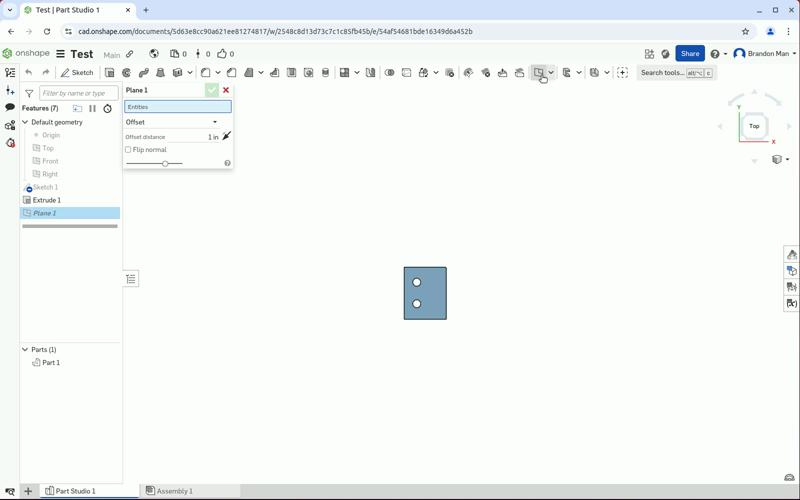
mouse_move(73, 150)
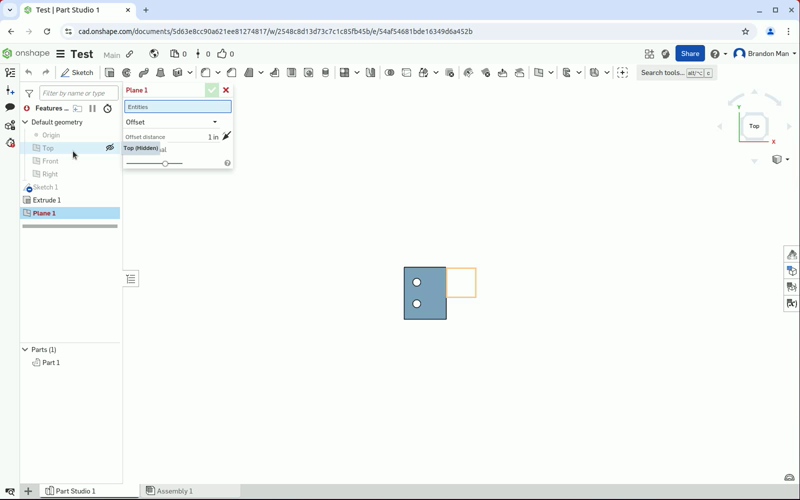
click(73, 150)
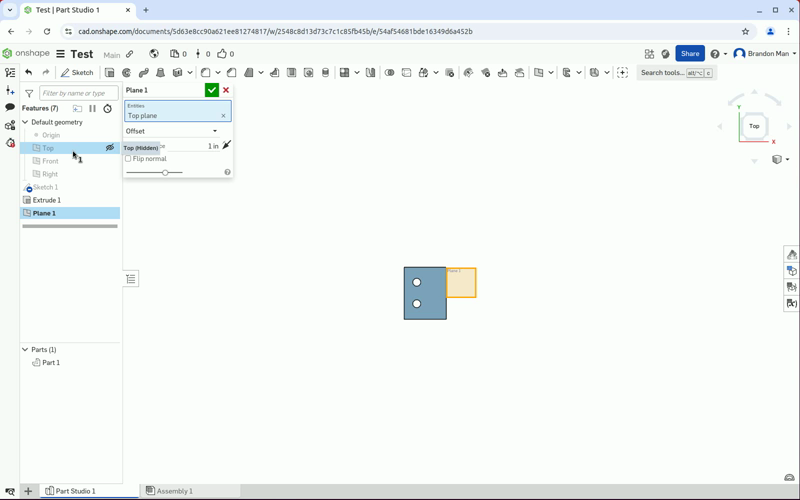
key(tab, 2)
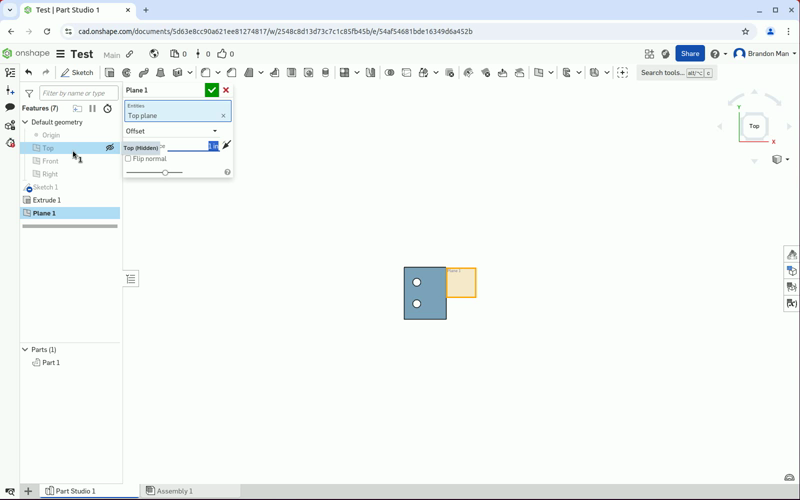
text(2.157)
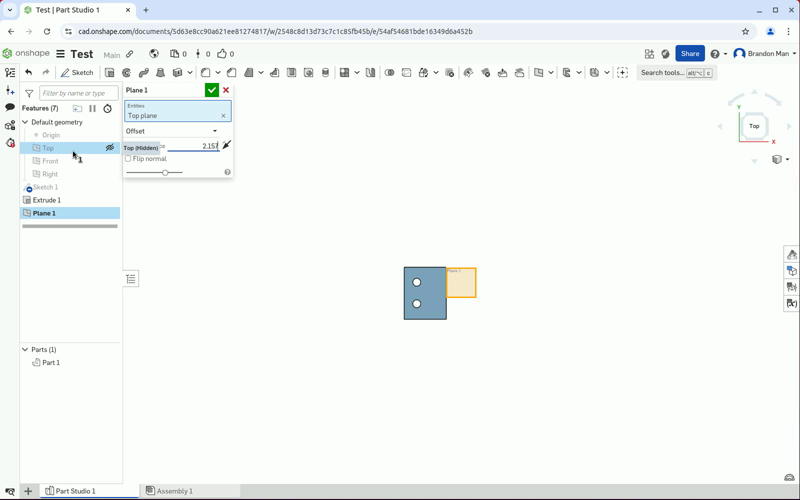
key(enter, 2)
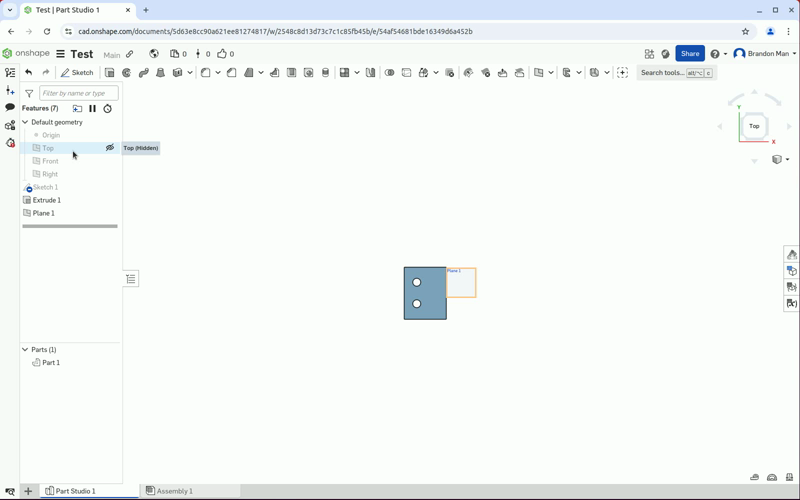
key(shift+s)
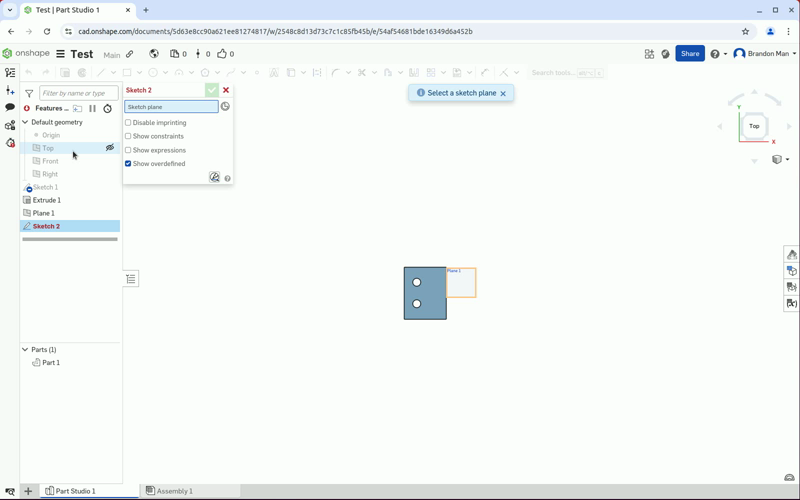
mouse_move(73, 215)
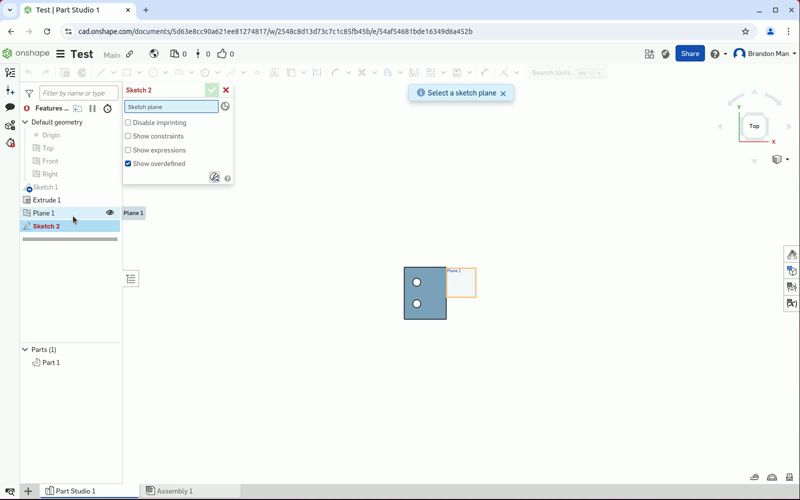
click(73, 215)
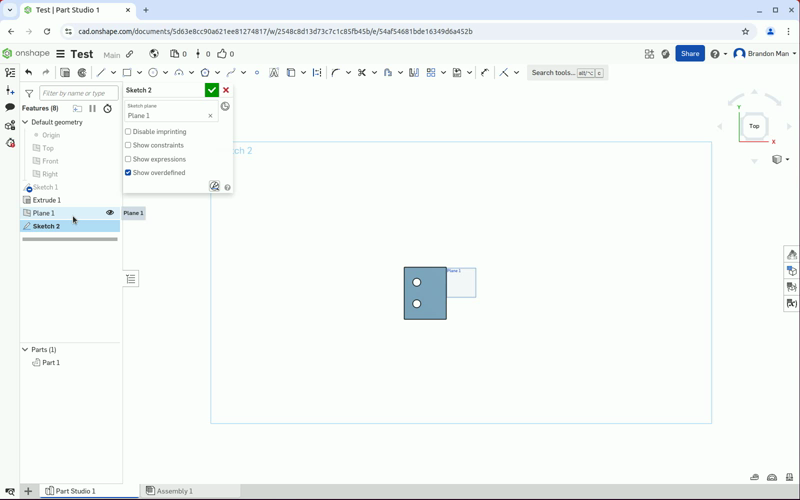
mouse_move(73, 352)
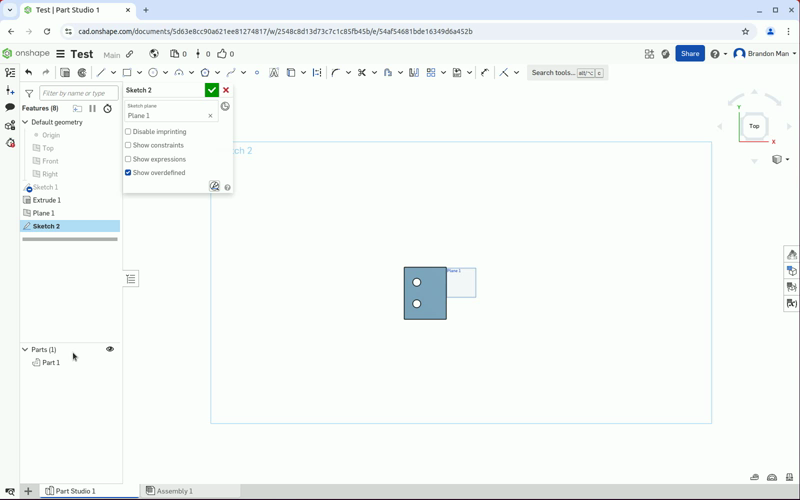
key(y)
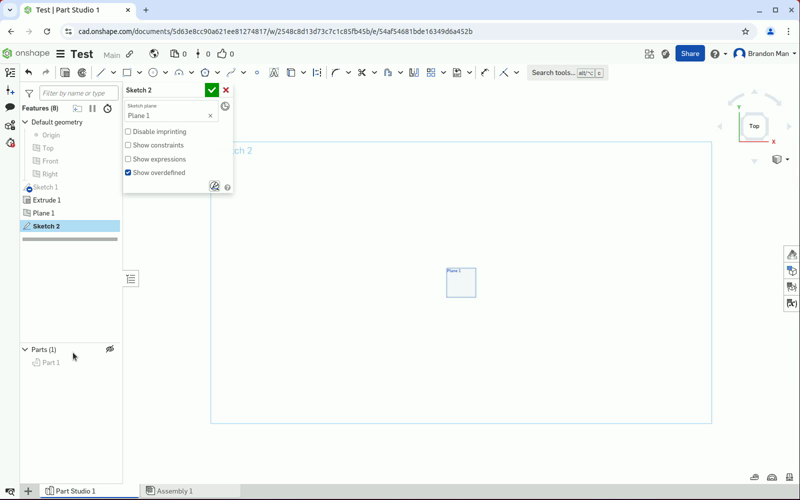
key(l)
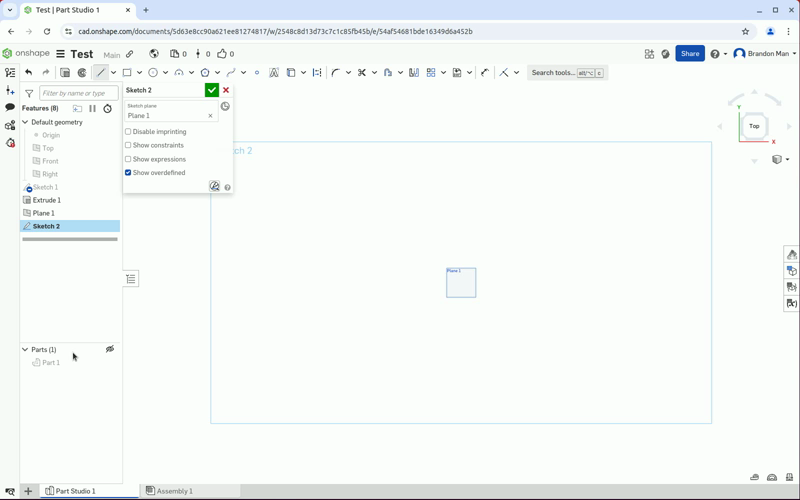
key_down(shift)
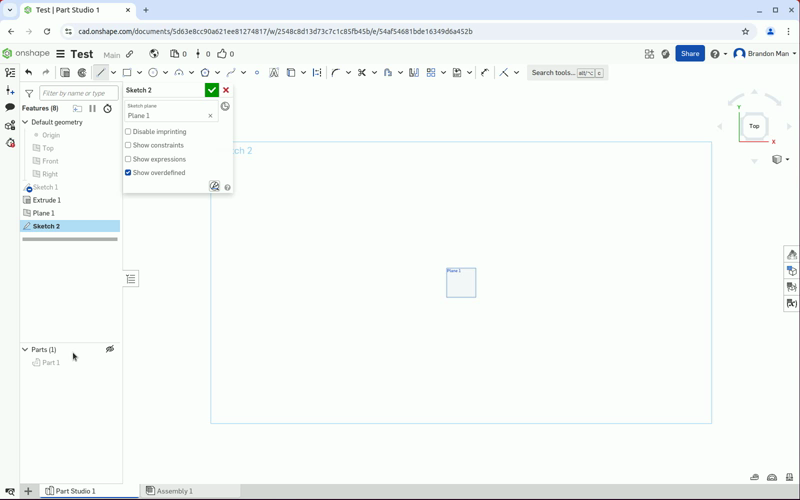
mouse_move(404, 297)
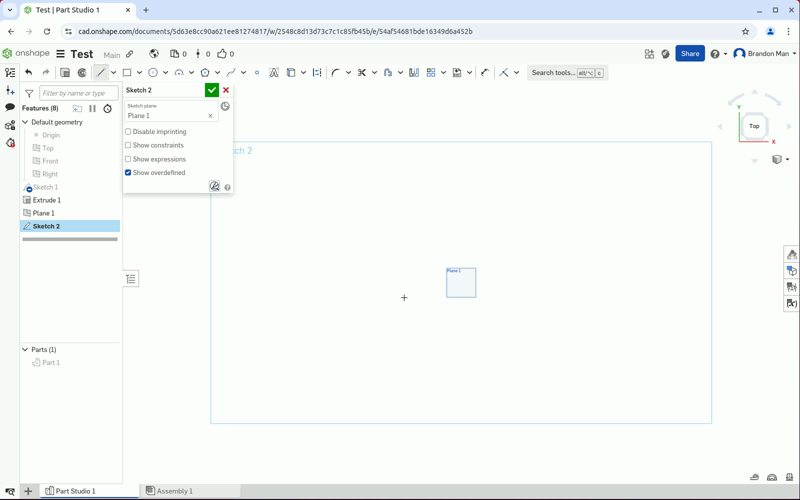
click(404, 297)
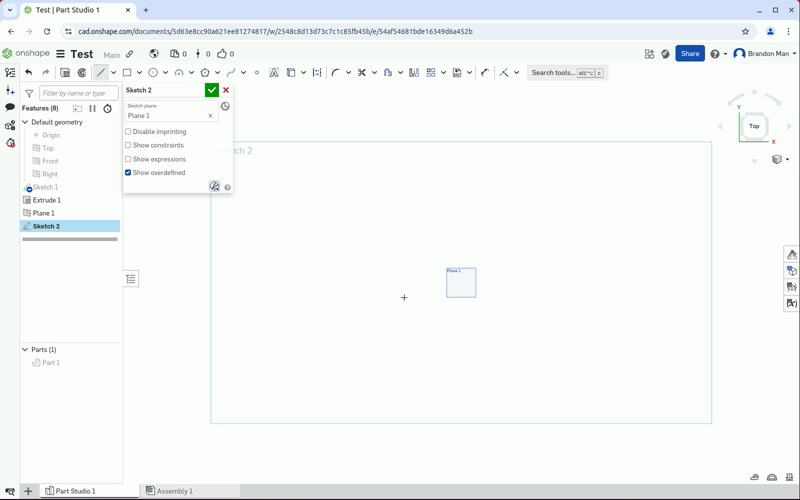
key_up(shift)
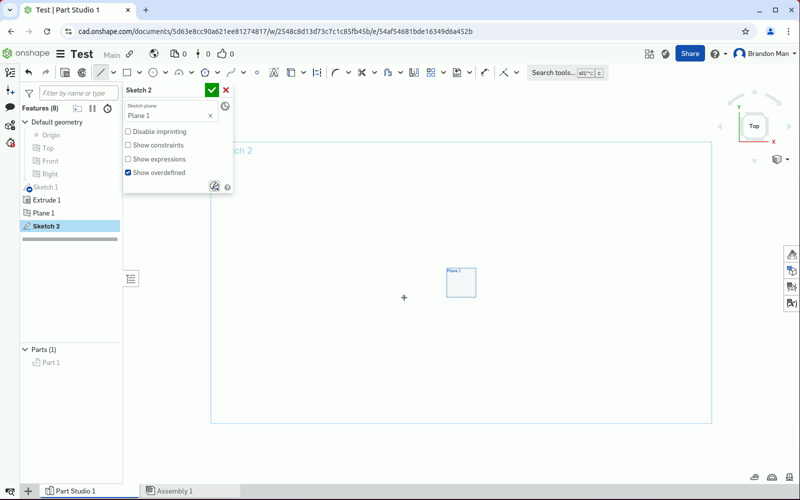
key_down(shift)
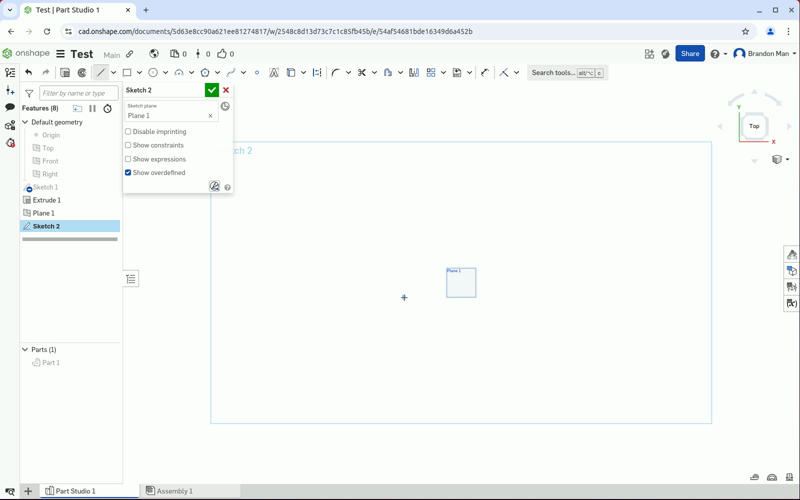
mouse_move(434, 297)
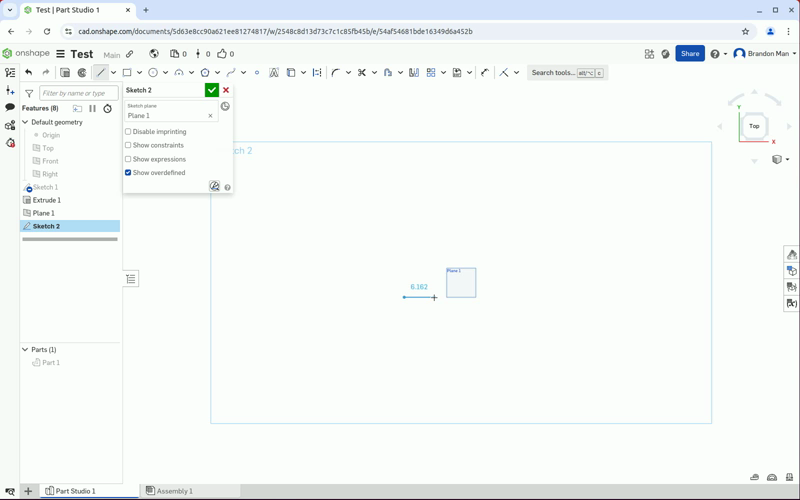
mouse_move(429, 297)
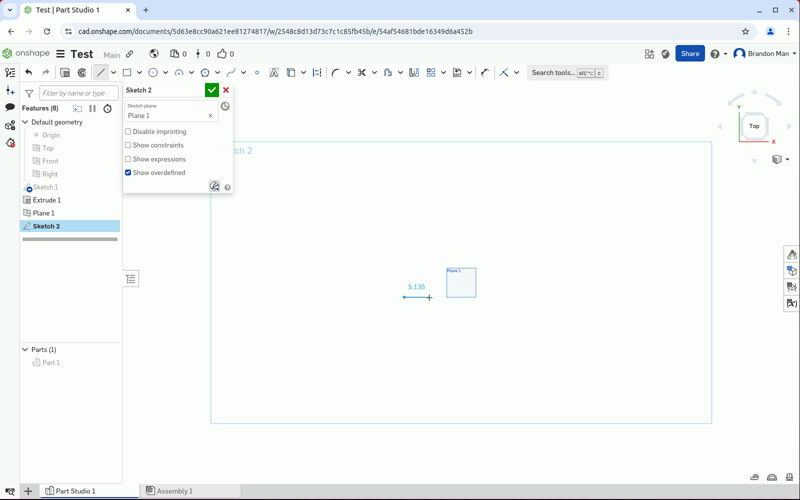
click(429, 297)
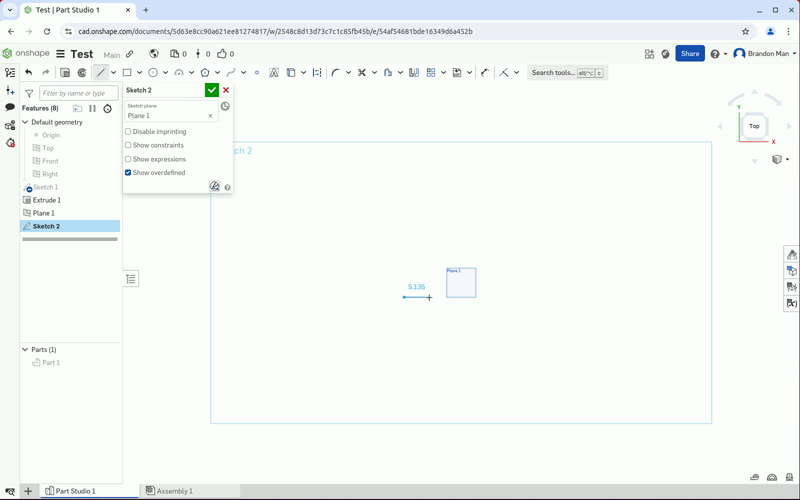
key_up(shift)
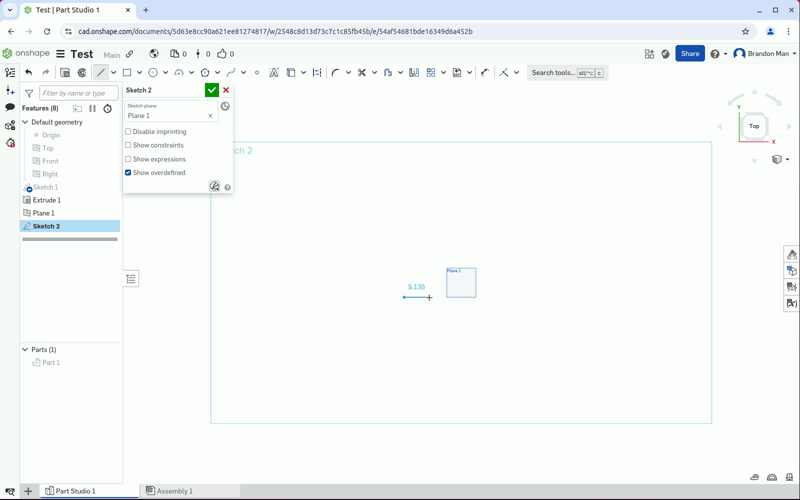
key_down(shift)
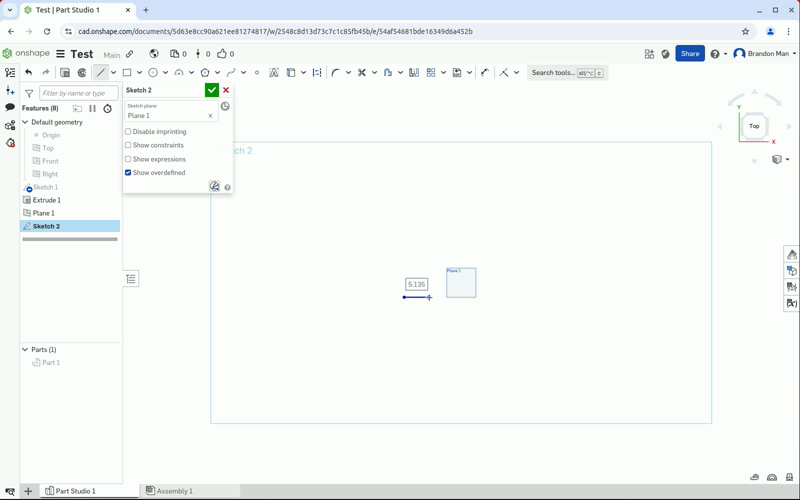
mouse_move(459, 297)
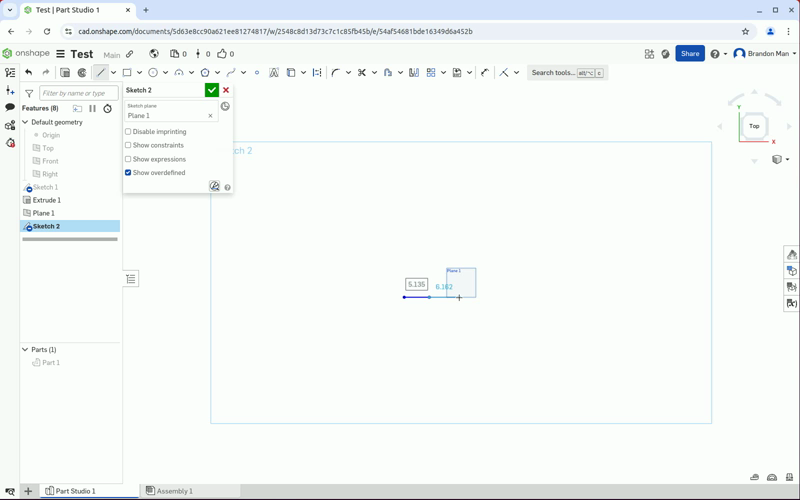
mouse_move(429, 290)
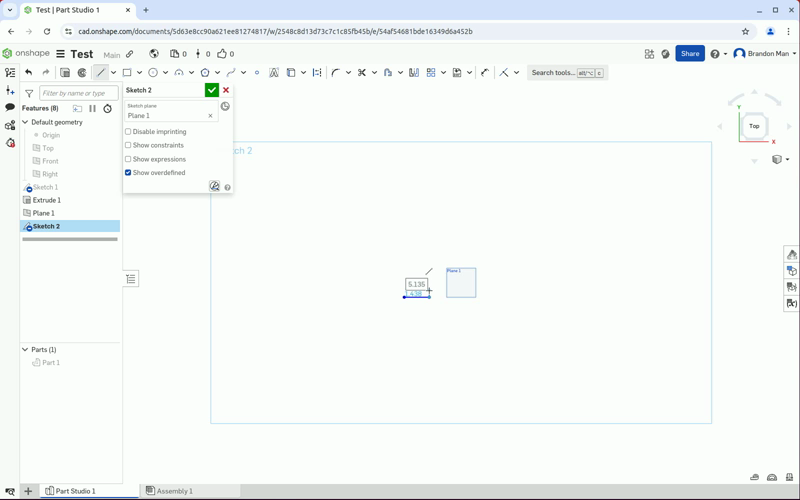
scroll(6)
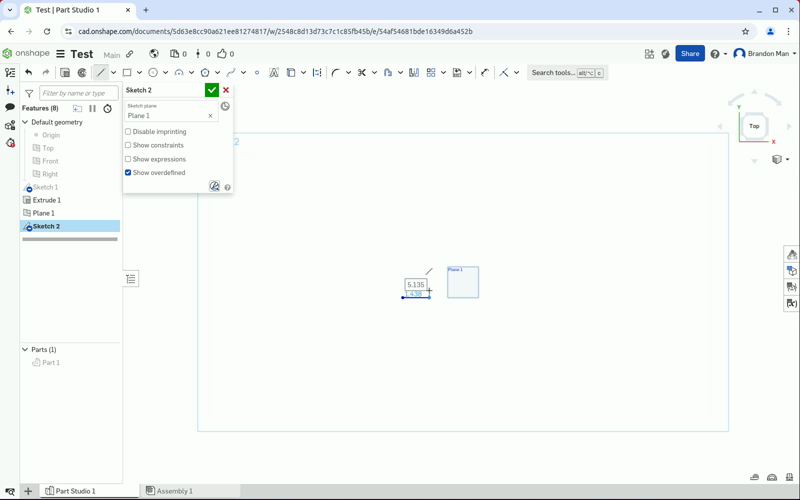
scroll(6)
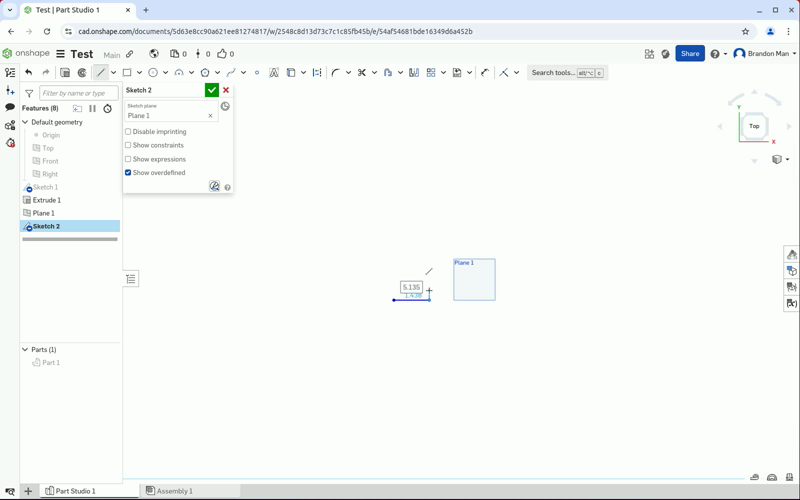
scroll(6)
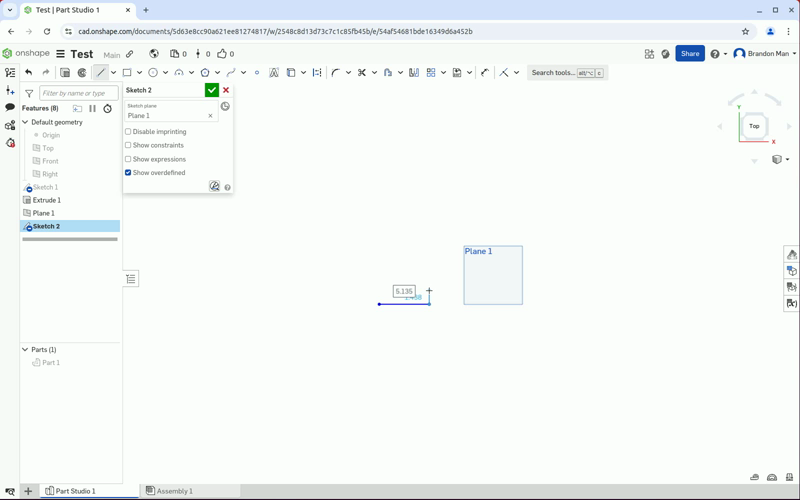
scroll(6)
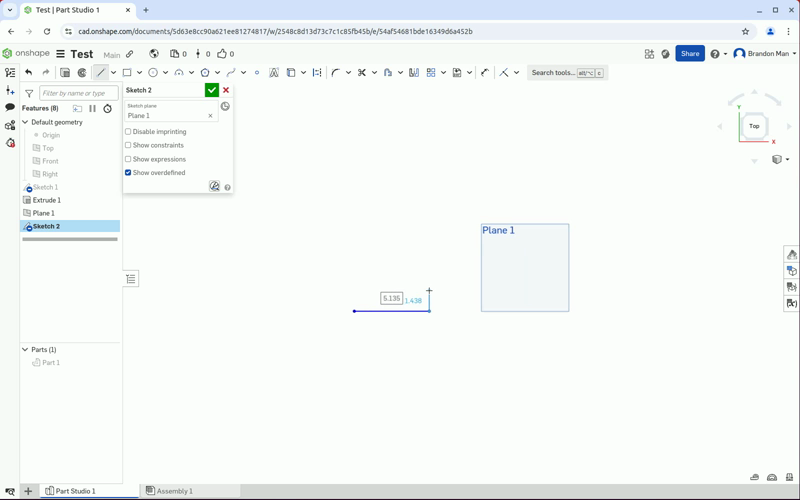
scroll(6)
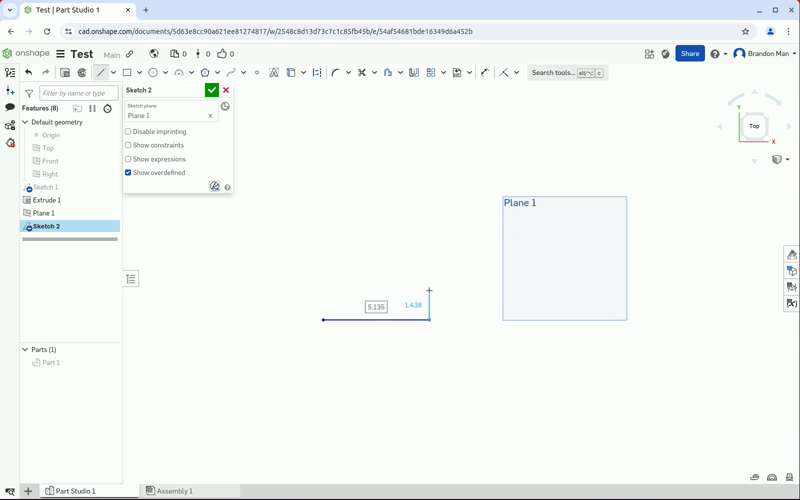
scroll(6)
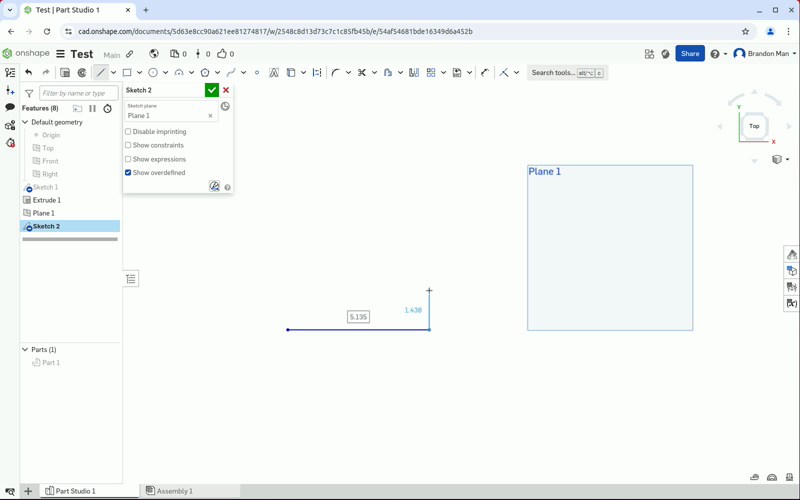
scroll(6)
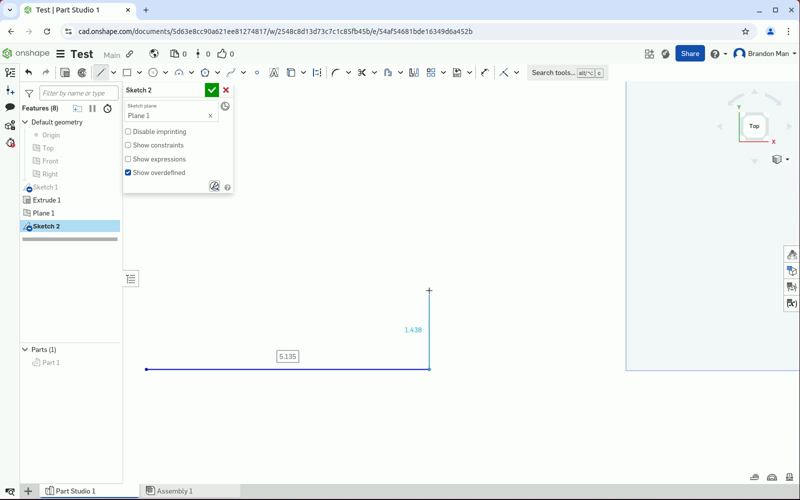
click(429, 290)
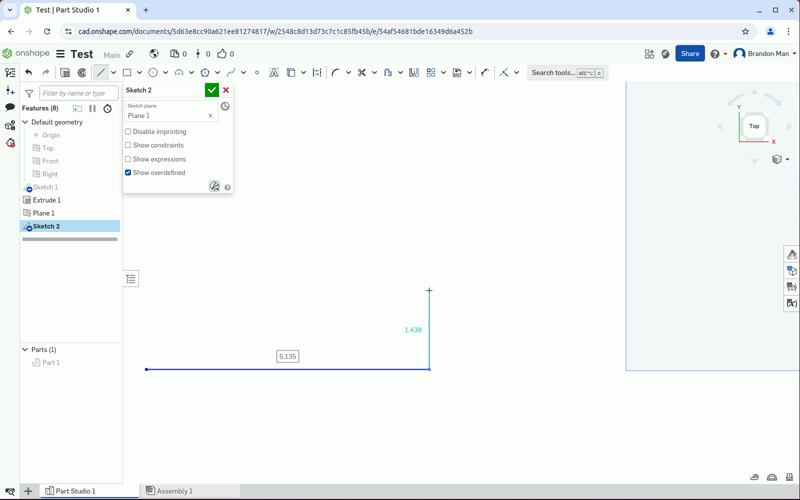
scroll(-6)
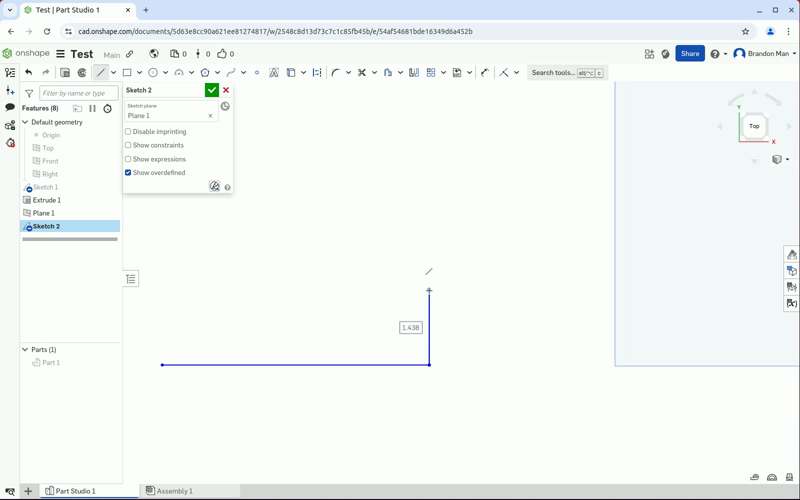
scroll(-6)
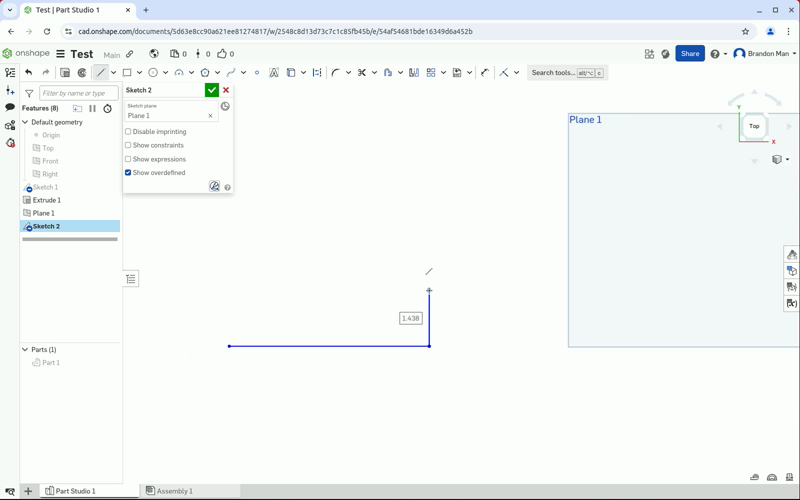
scroll(-6)
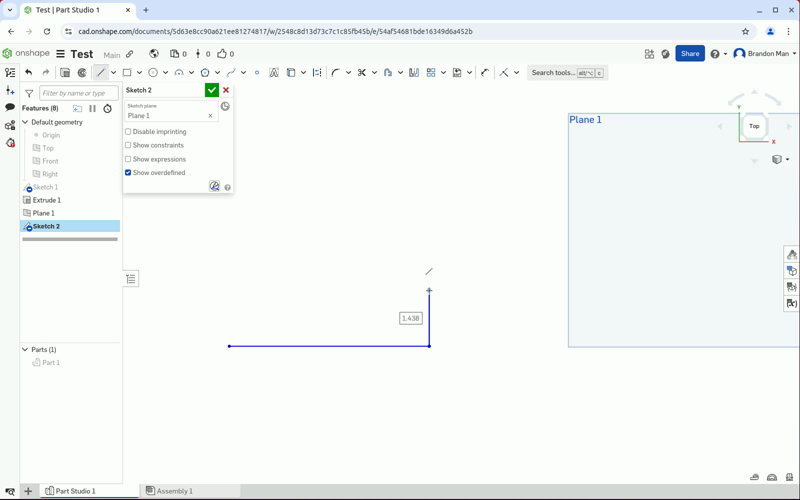
scroll(-6)
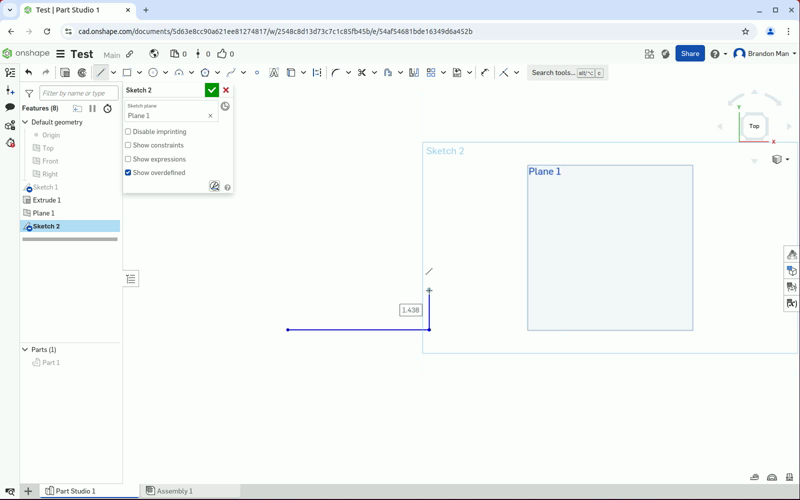
scroll(-6)
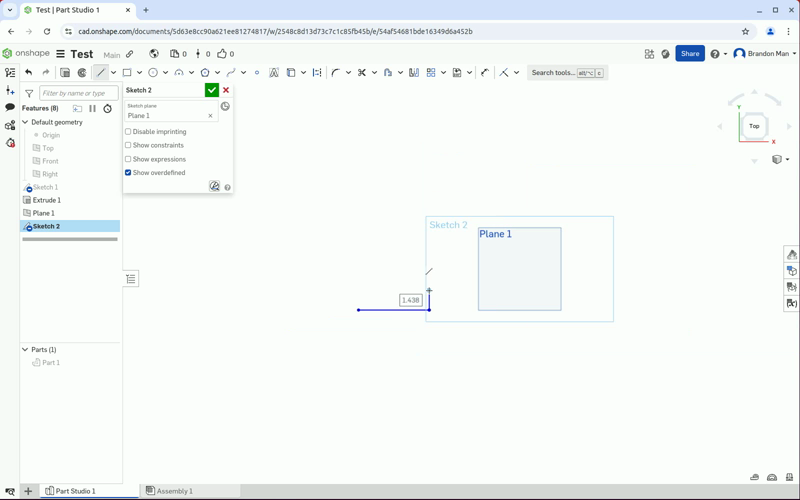
scroll(-6)
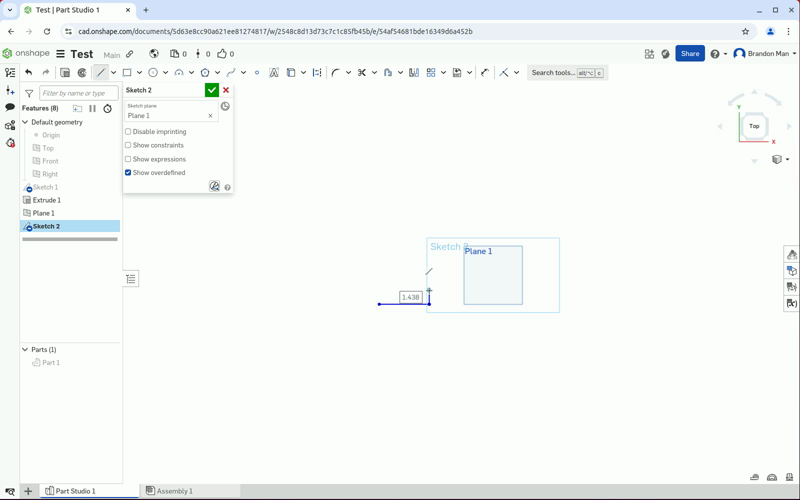
scroll(-6)
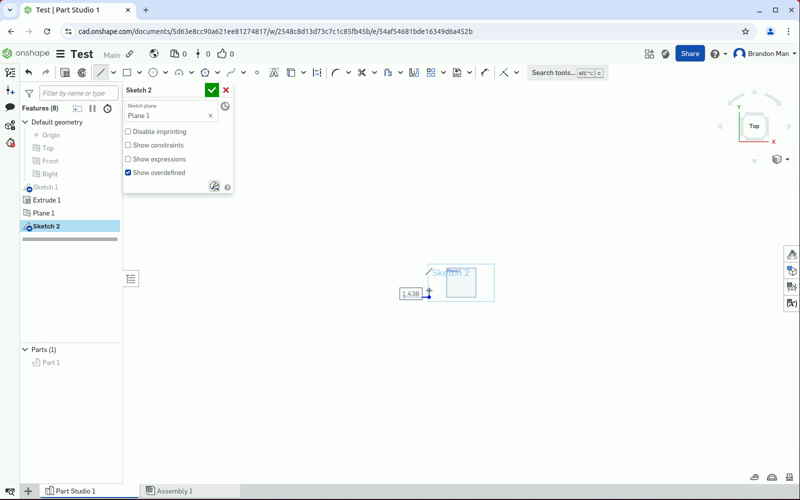
key_up(shift)
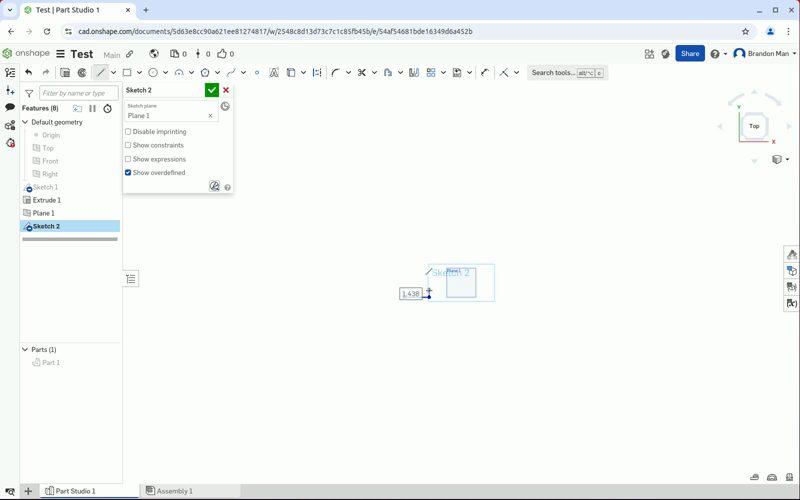
key_down(shift)
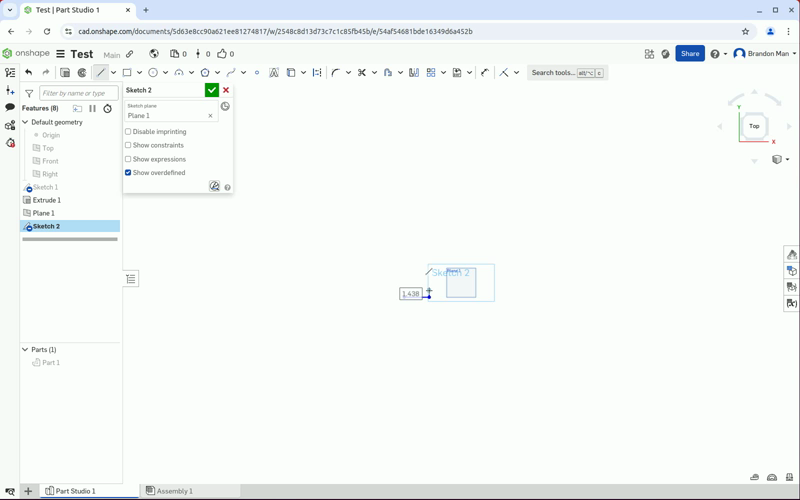
mouse_move(459, 290)
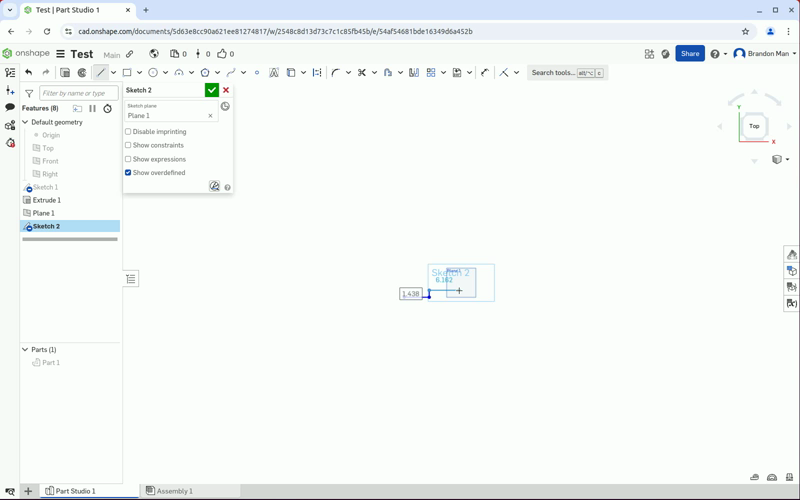
mouse_move(404, 290)
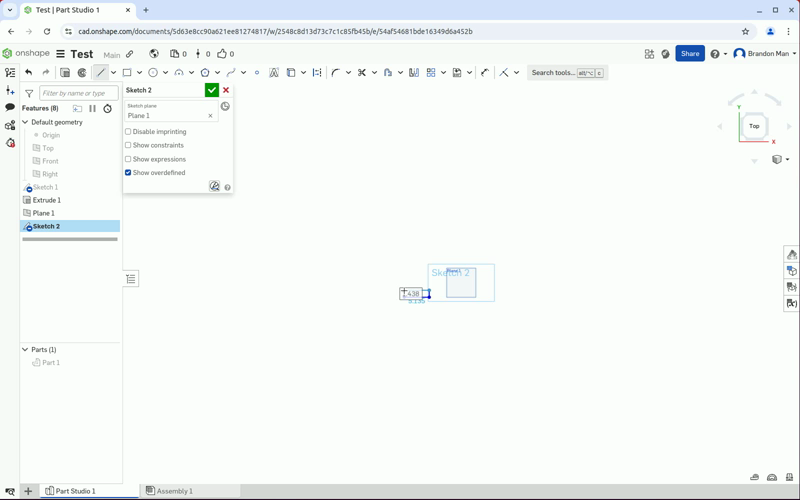
click(404, 290)
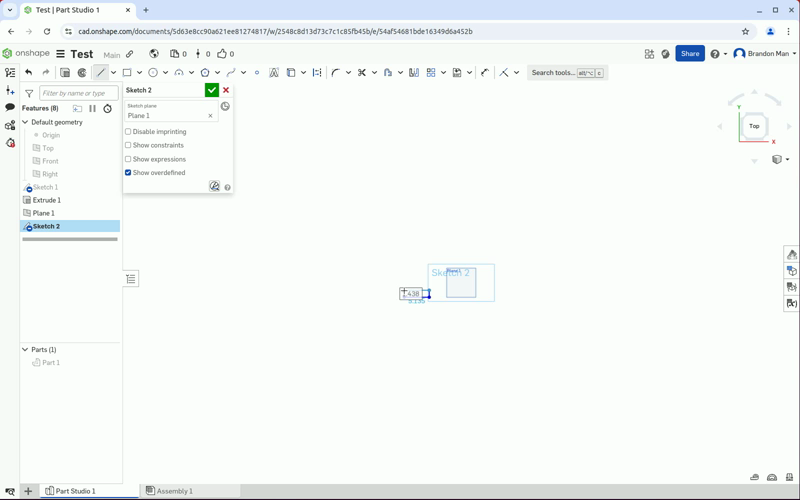
key_up(shift)
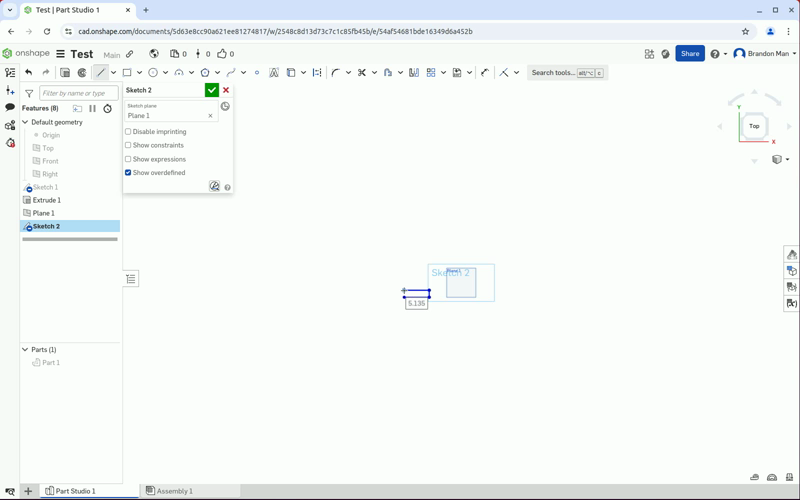
mouse_move(434, 290)
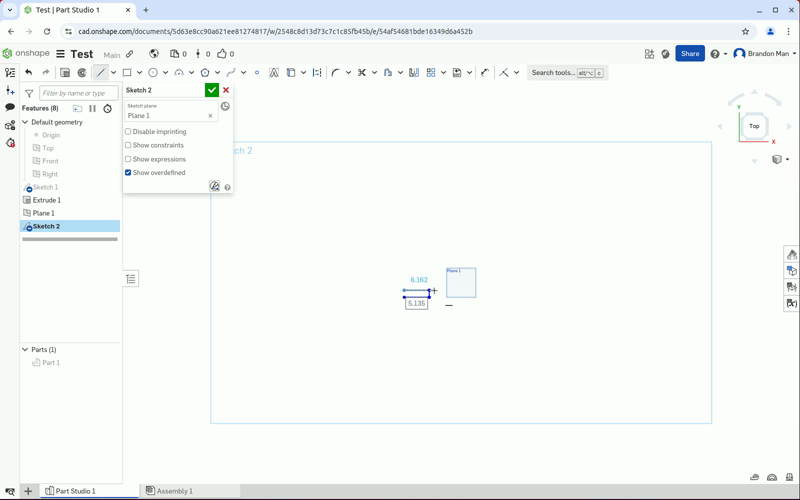
key_down(shift)
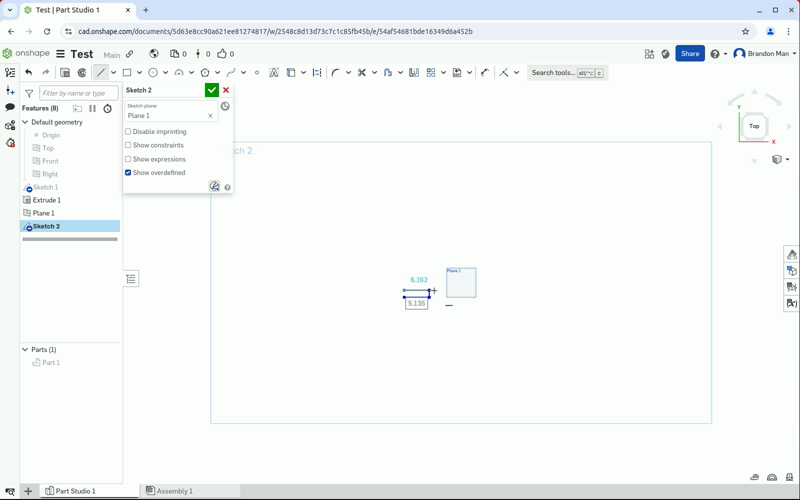
mouse_move(404, 297)
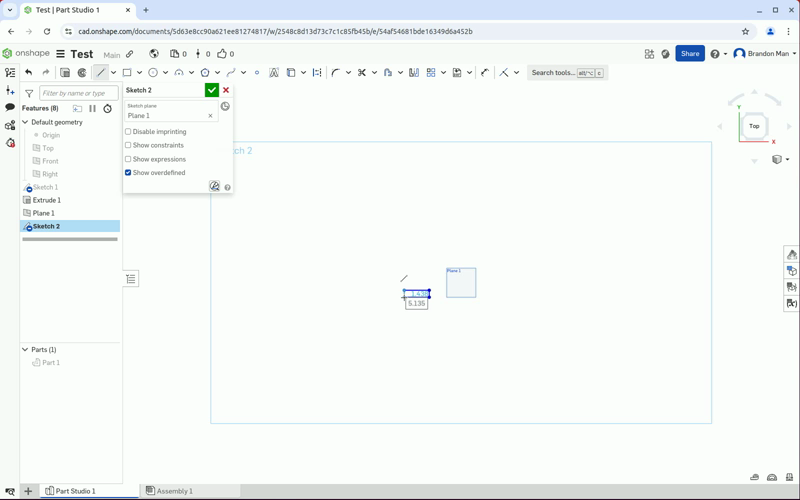
scroll(6)
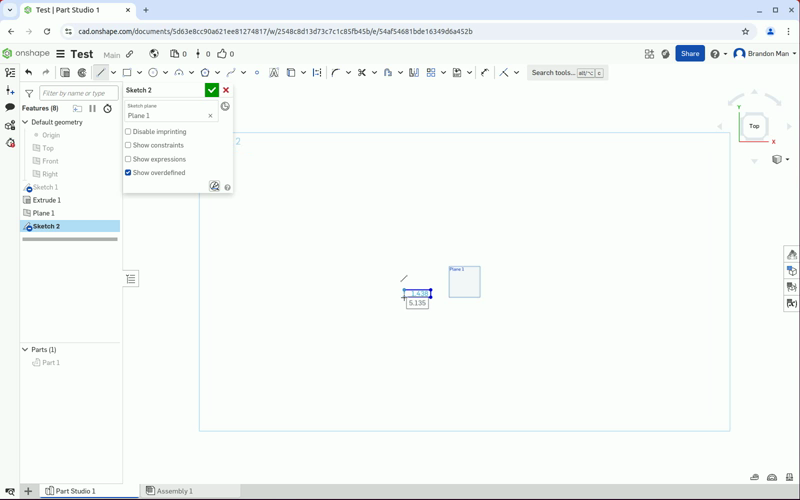
scroll(6)
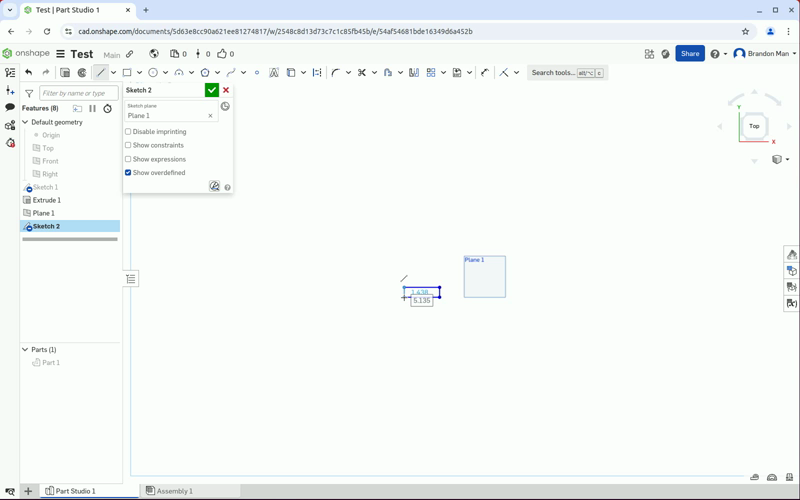
scroll(6)
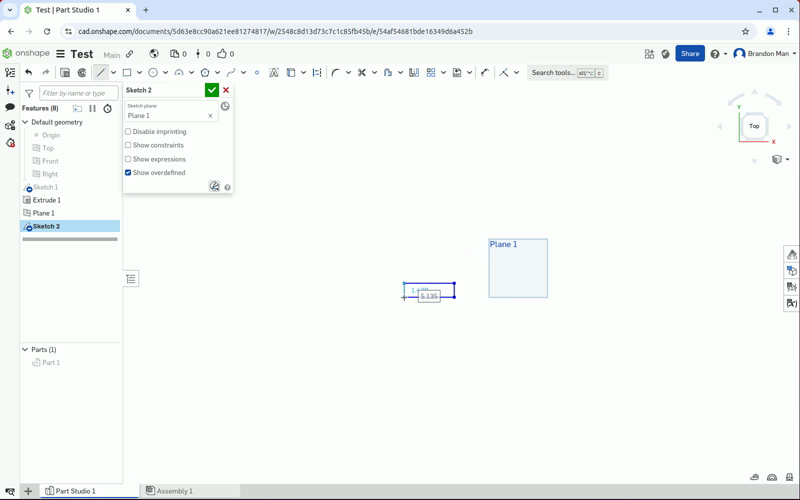
scroll(6)
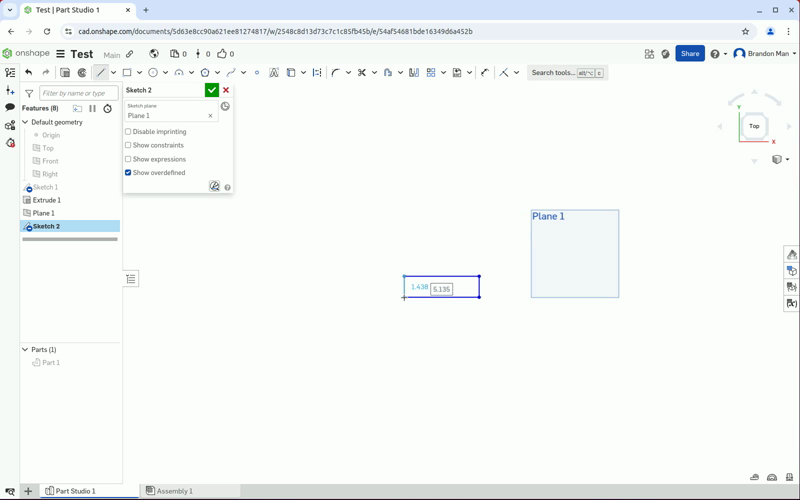
scroll(6)
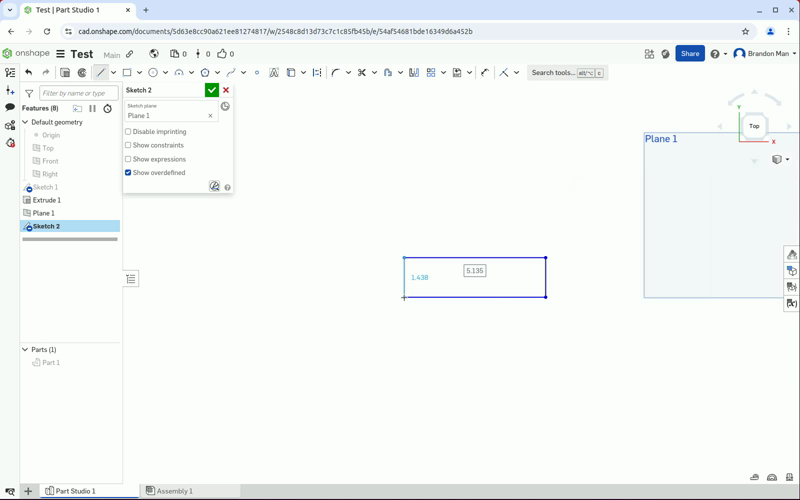
scroll(6)
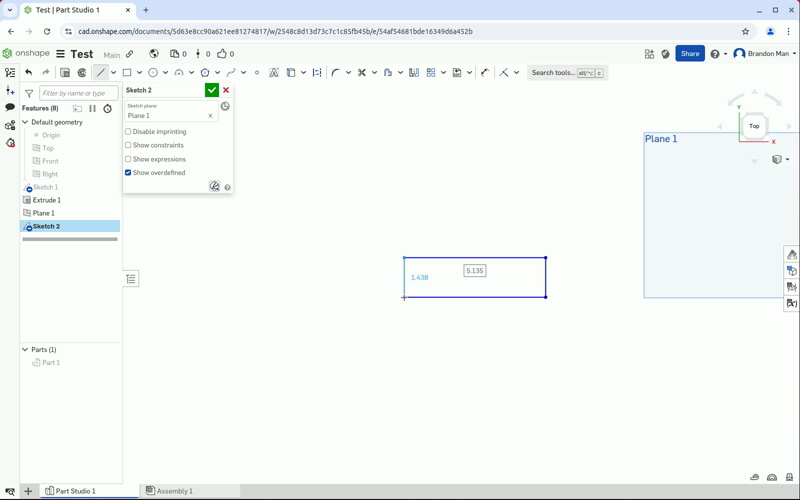
scroll(6)
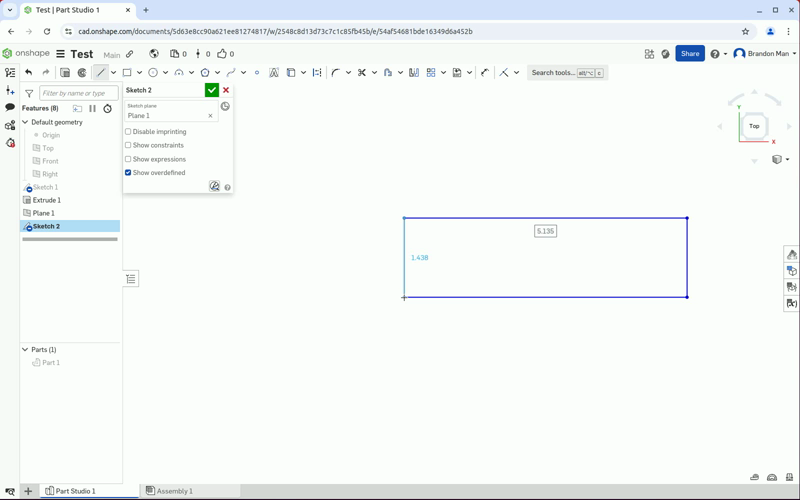
key_up(shift)
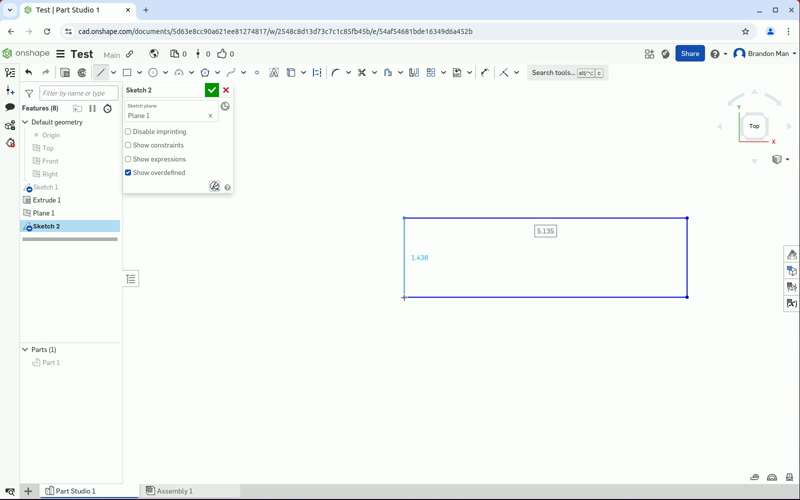
click(404, 297)
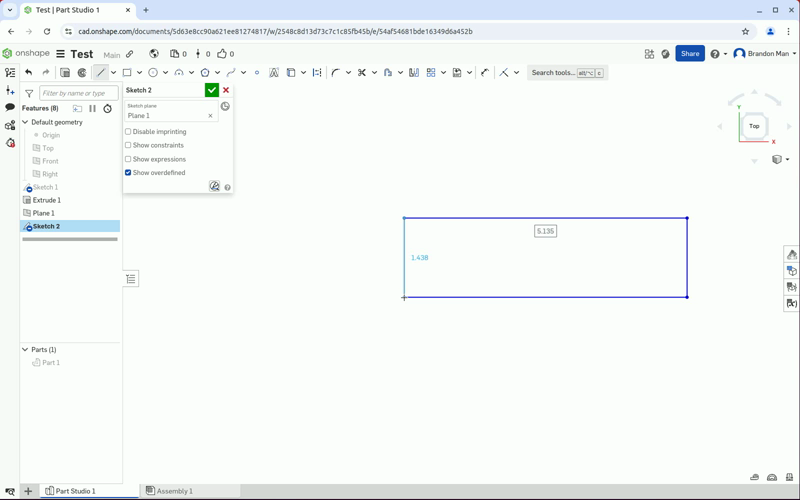
scroll(-6)
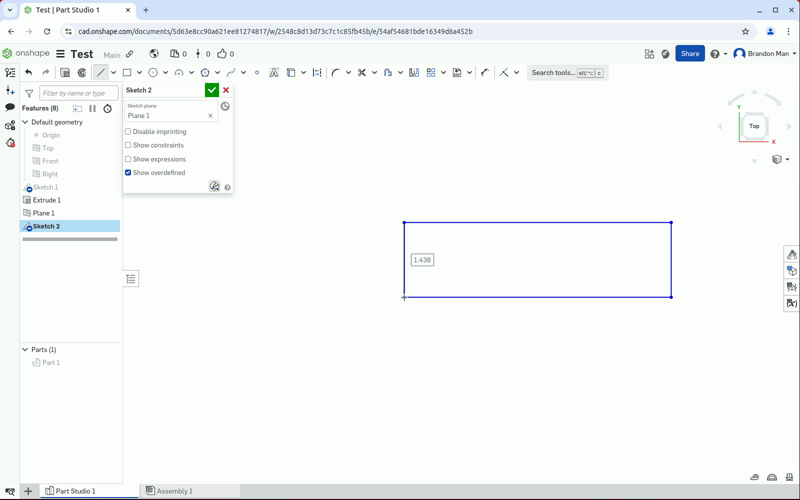
scroll(-6)
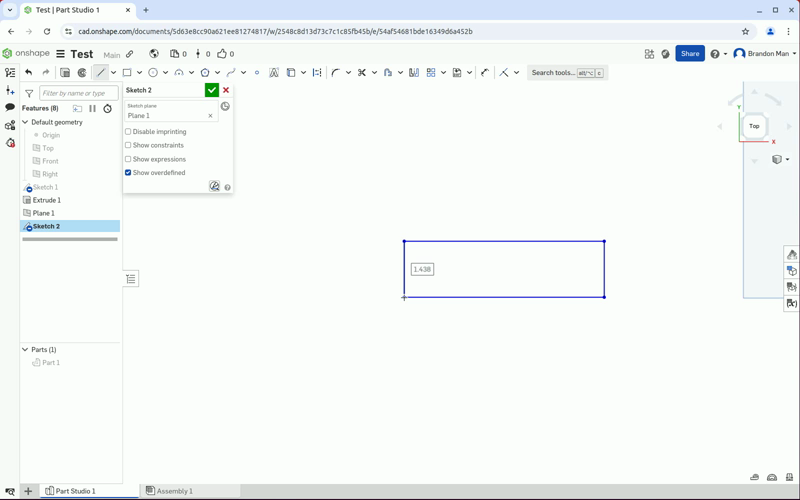
scroll(-6)
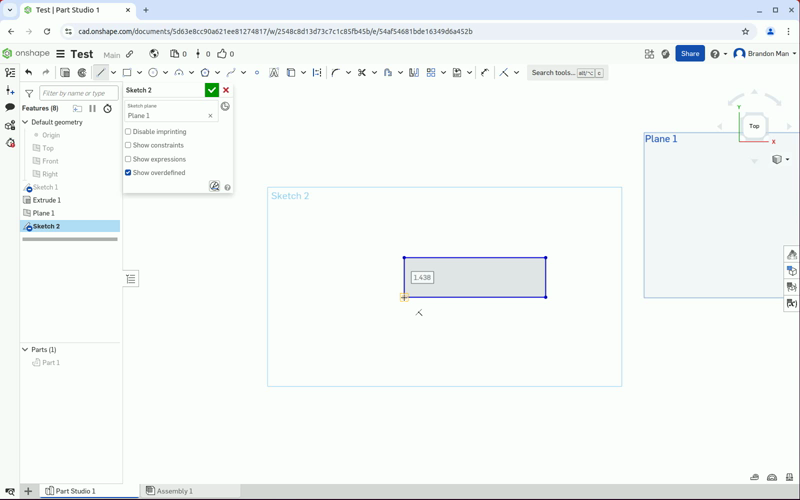
scroll(-6)
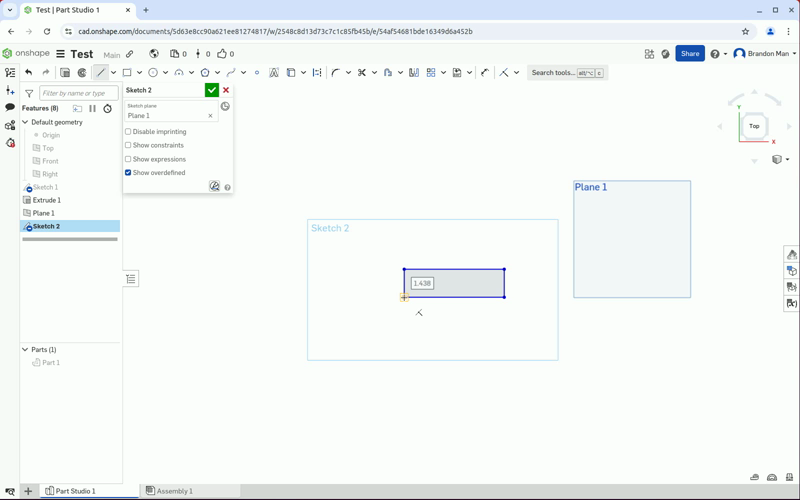
scroll(-6)
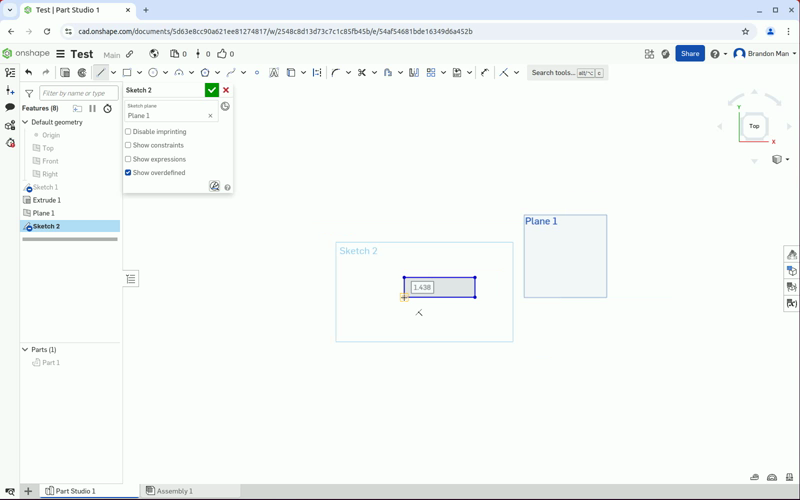
scroll(-6)
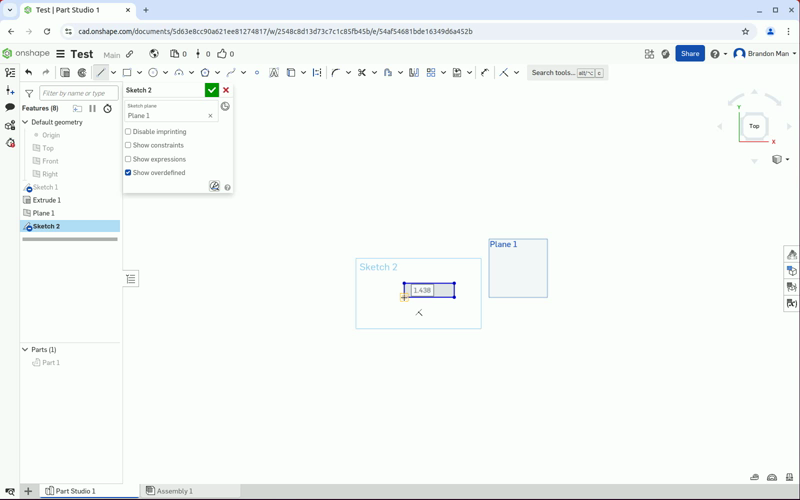
scroll(-6)
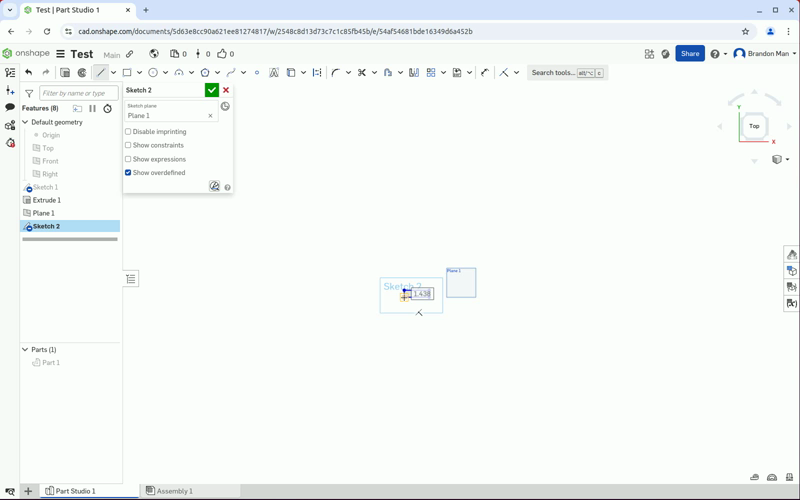
key(esc)
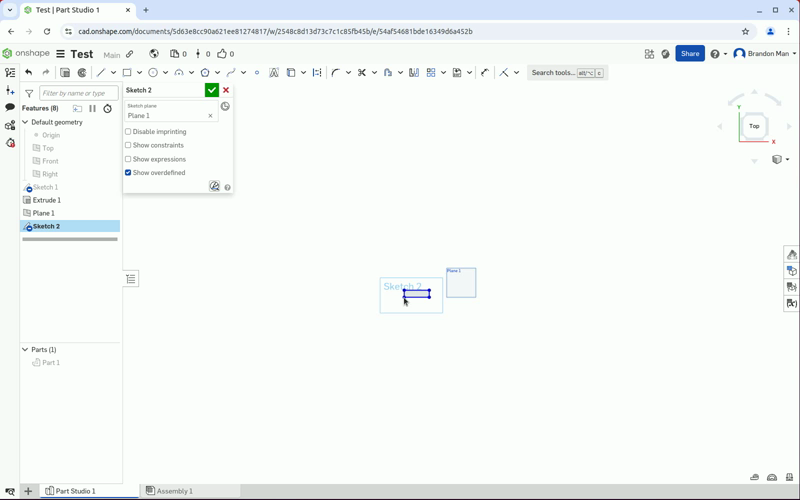
mouse_move(425, 295)
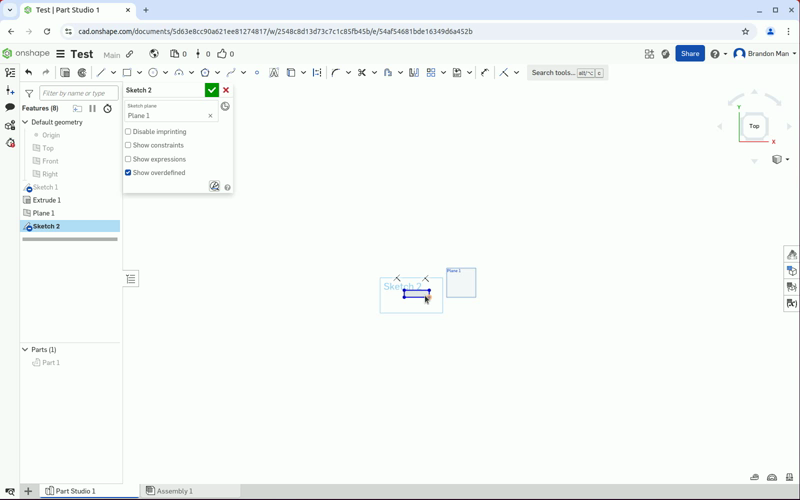
scroll(6)
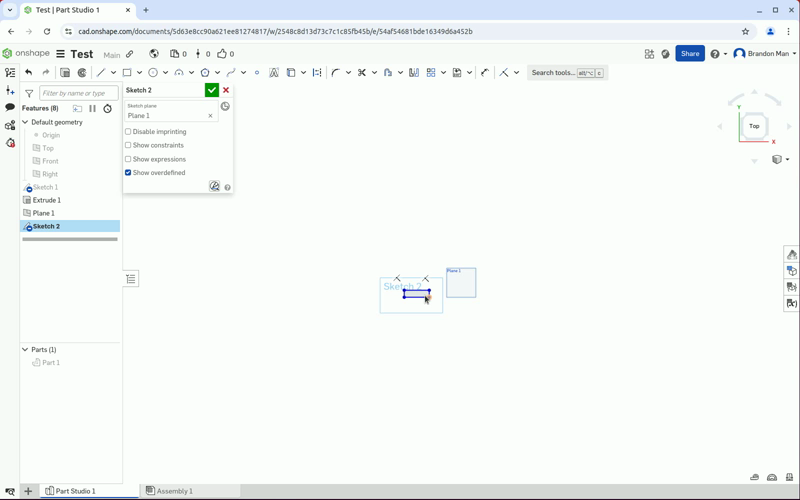
scroll(6)
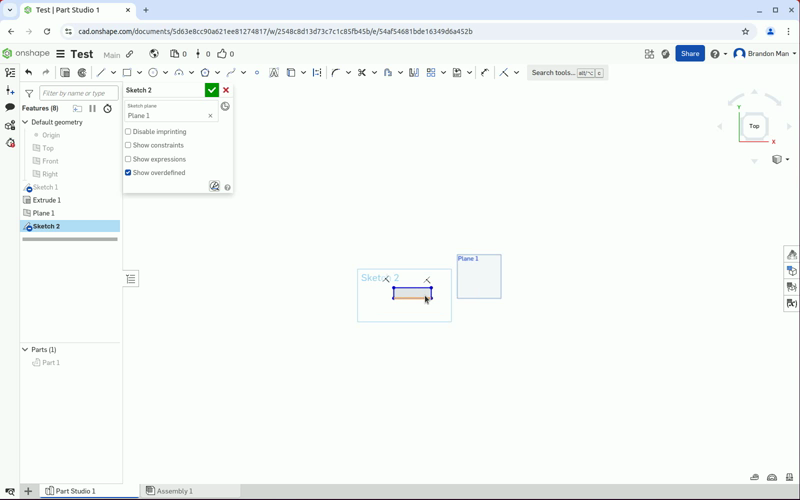
scroll(6)
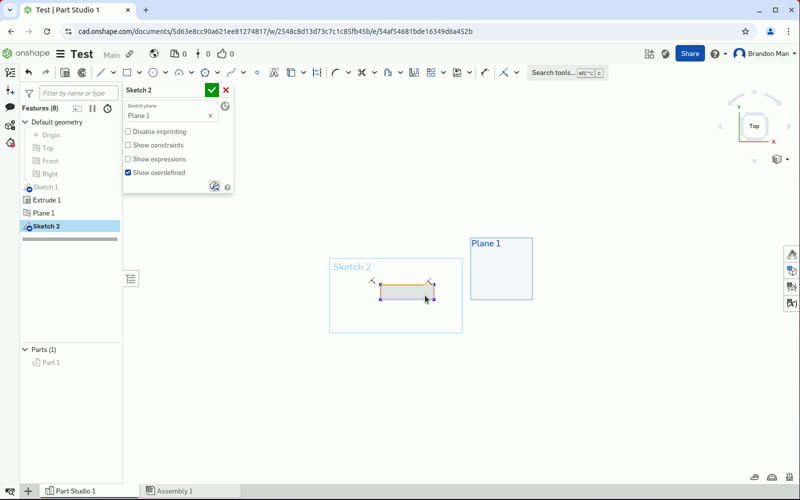
scroll(6)
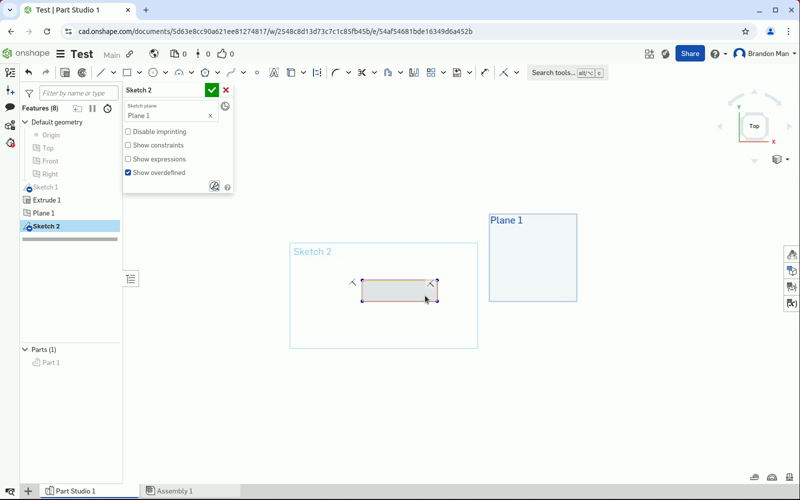
scroll(6)
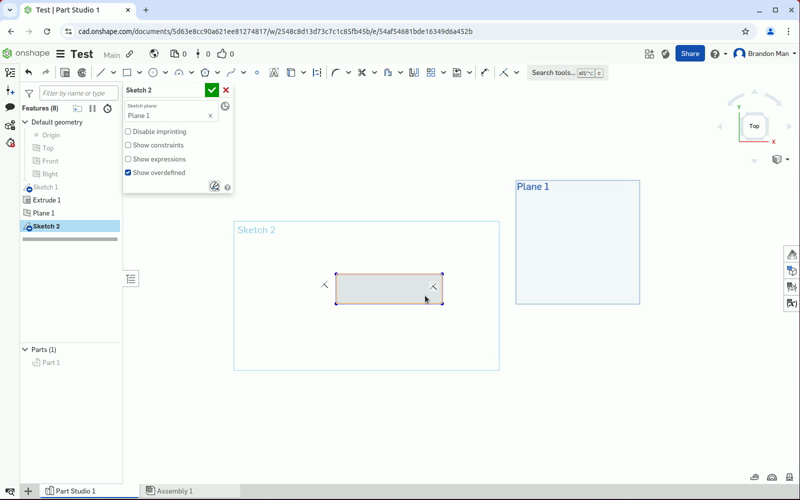
scroll(6)
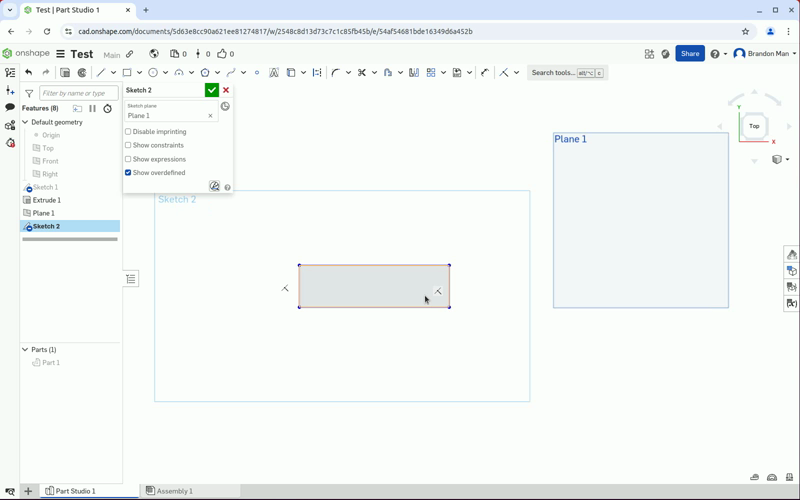
scroll(6)
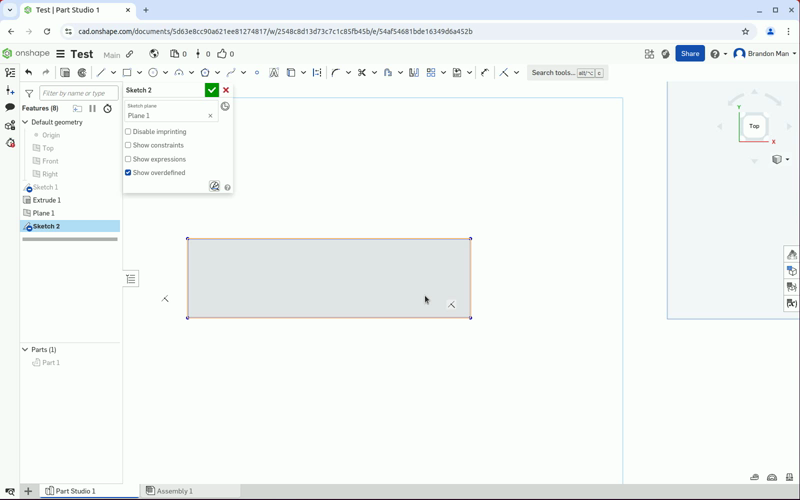
click(425, 295)
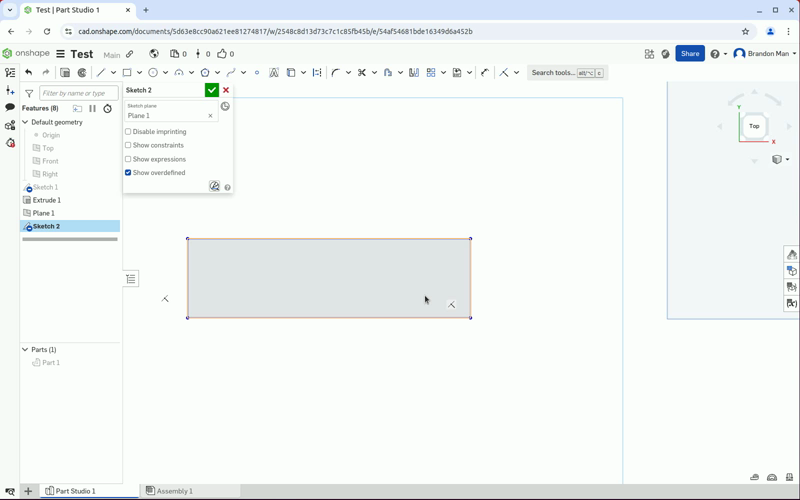
scroll(-6)
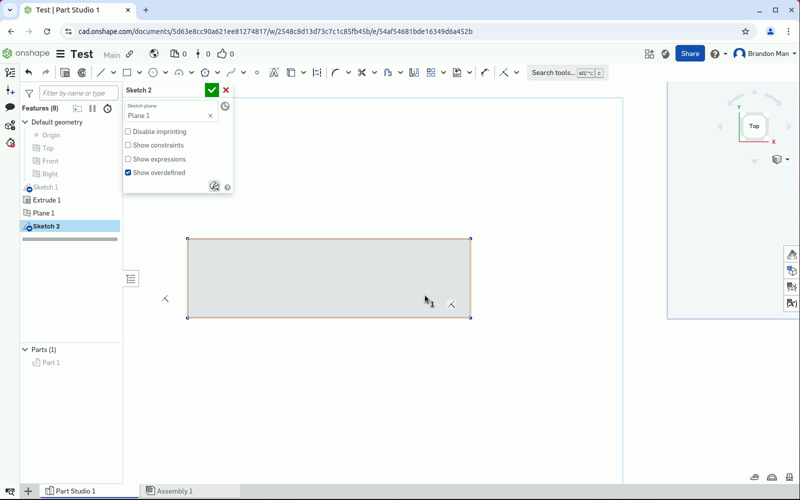
scroll(-6)
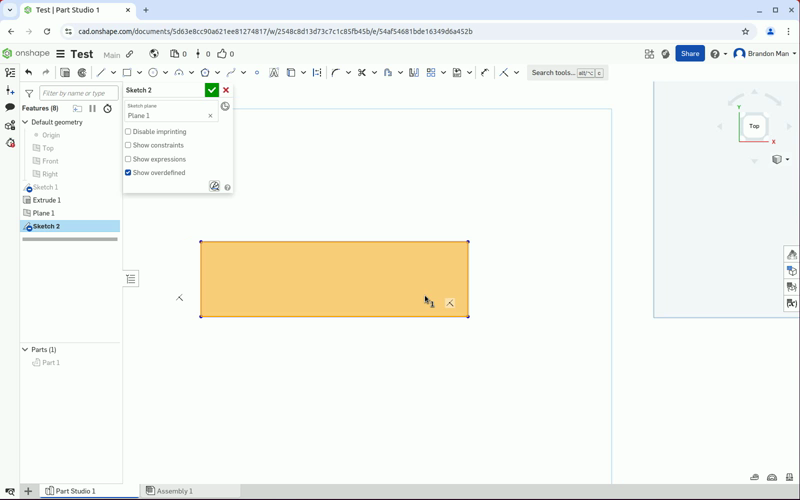
scroll(-6)
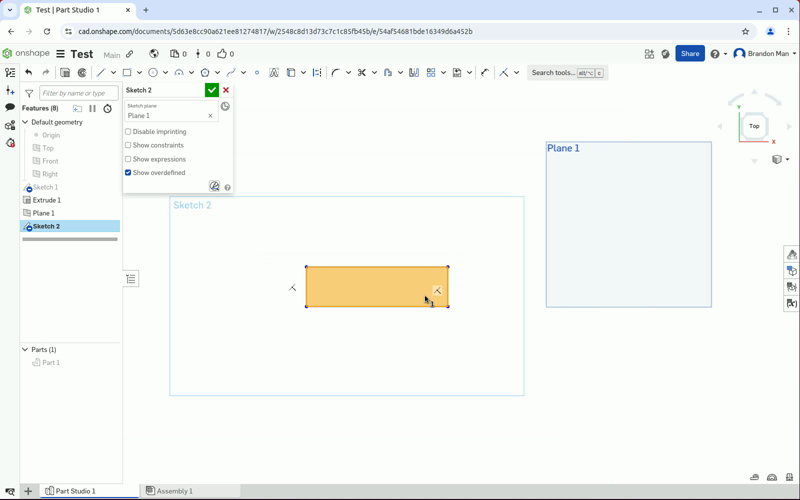
scroll(-6)
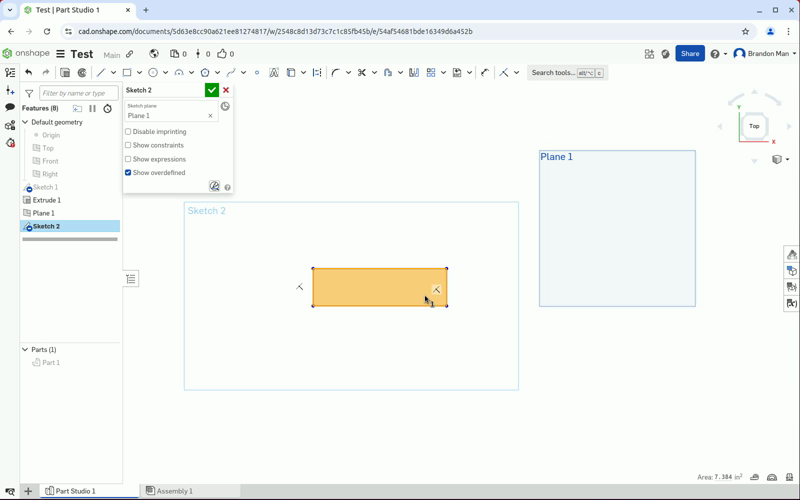
scroll(-6)
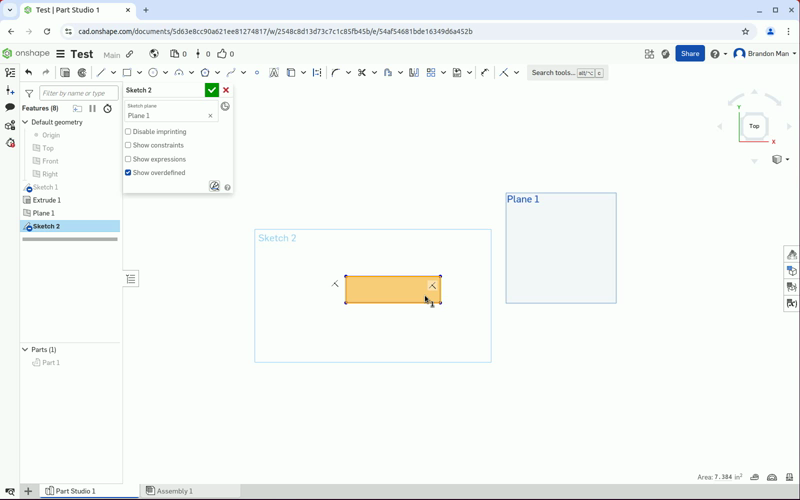
scroll(-6)
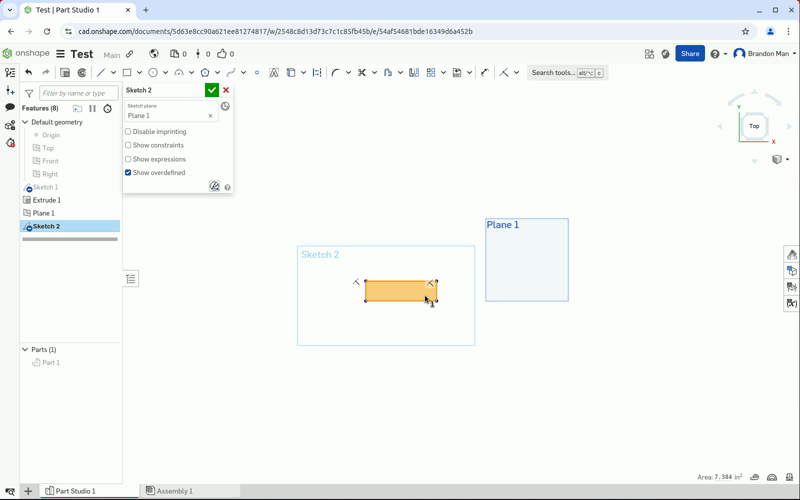
scroll(-6)
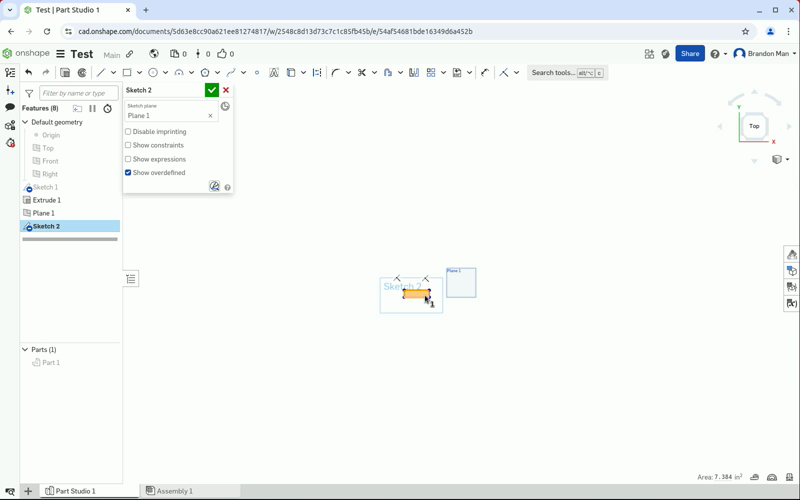
mouse_move(73, 352)
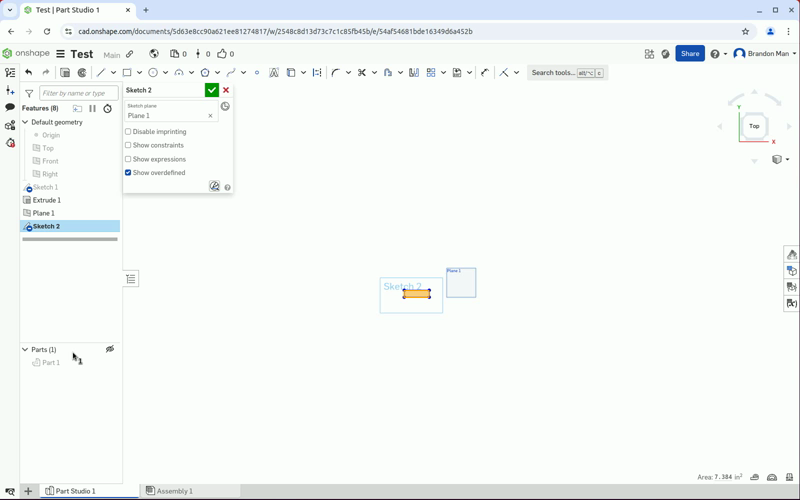
key(shift+y)
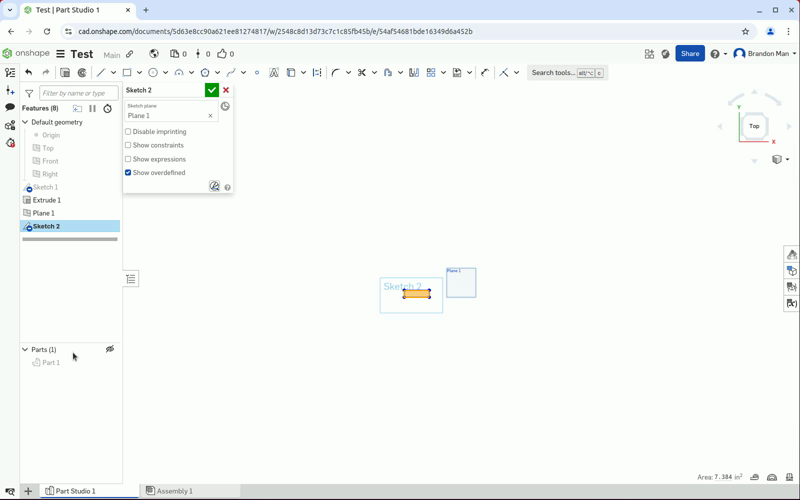
key(shift+e)
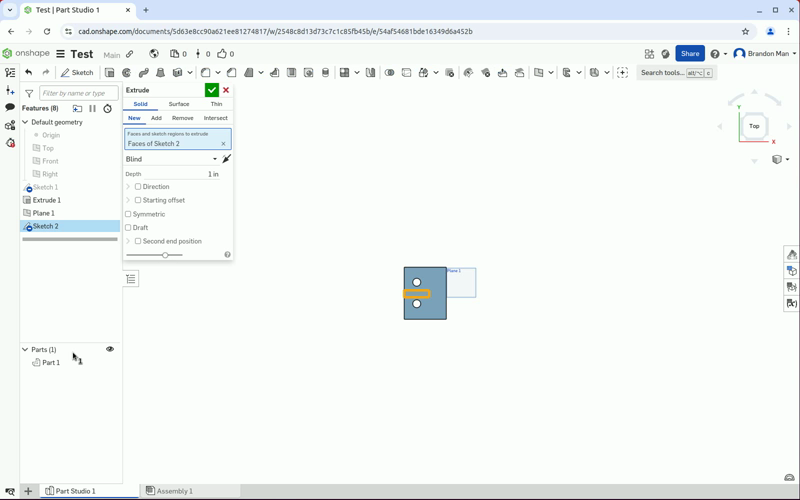
mouse_move(143, 106)
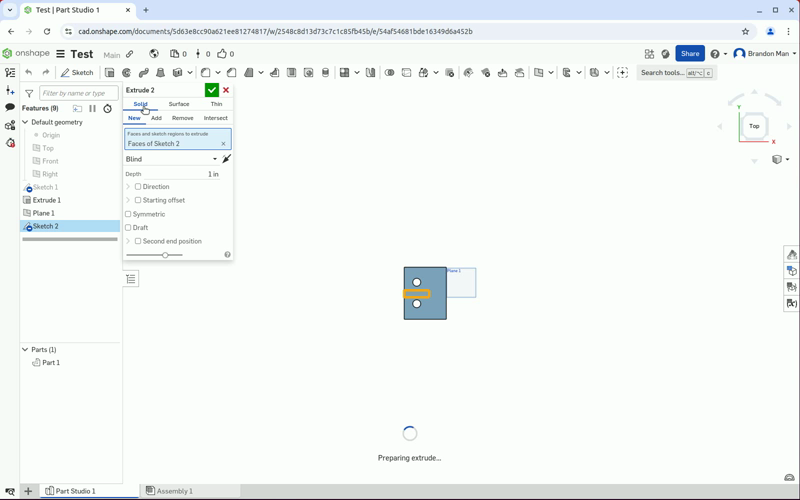
click(143, 106)
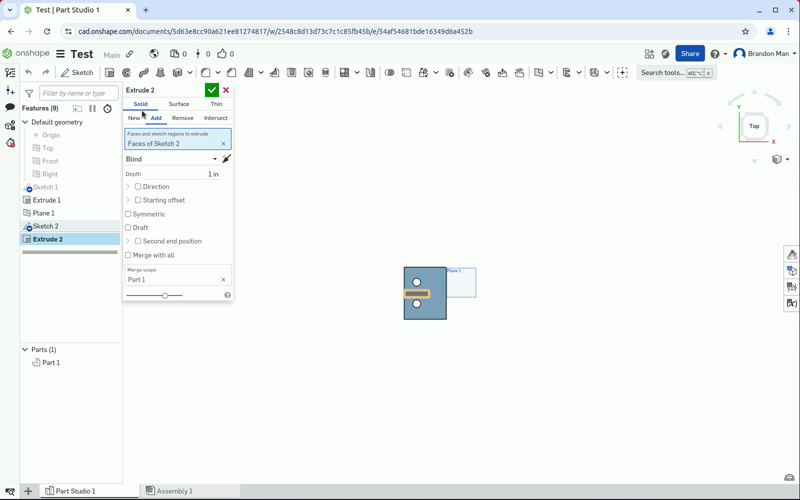
mouse_move(137, 120)
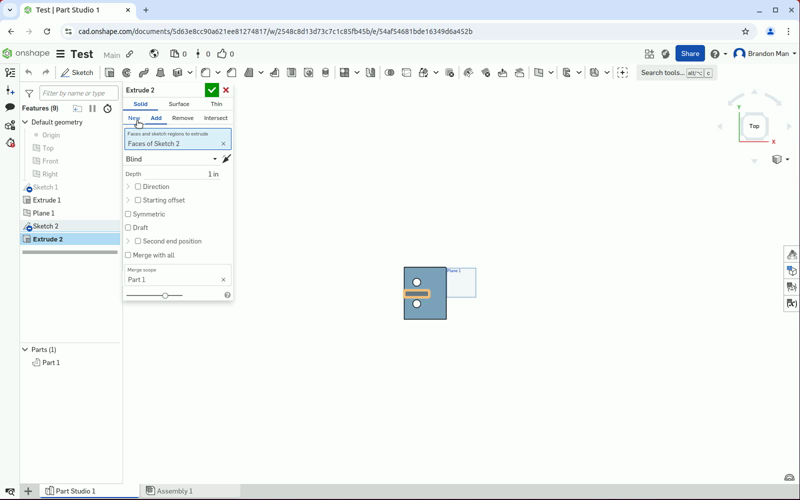
click(137, 120)
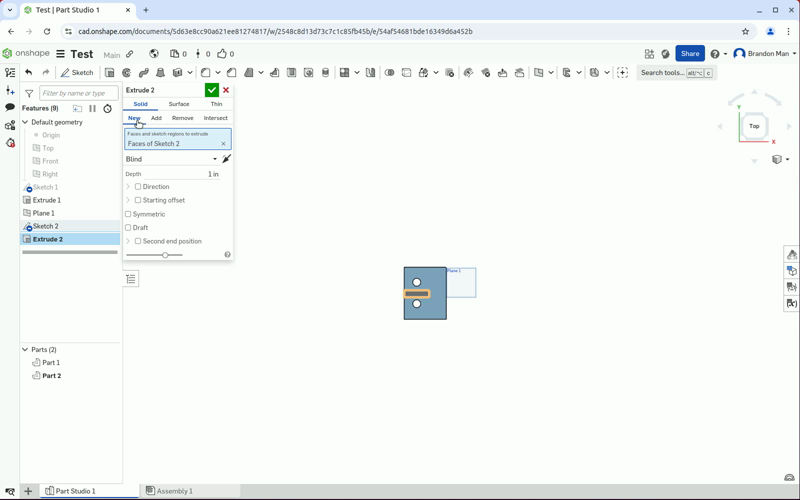
key(tab, 4)
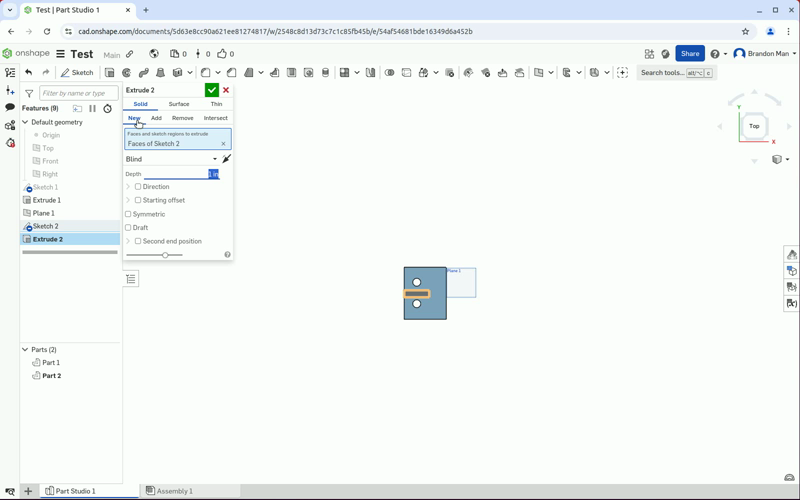
text(18.775)
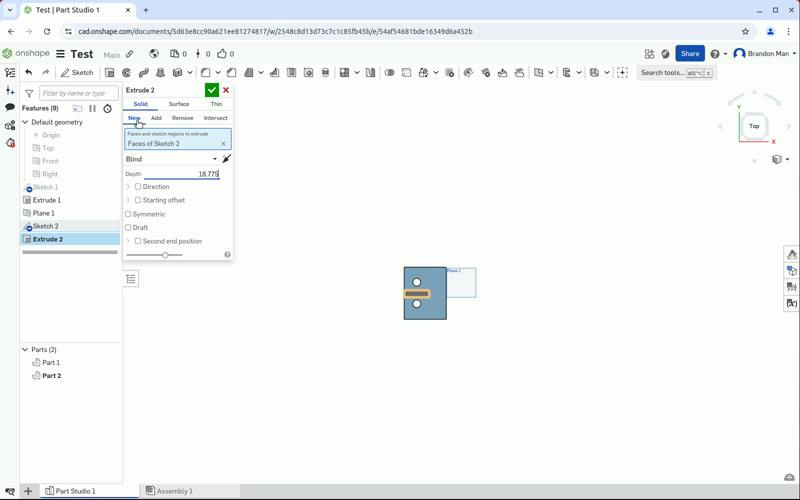
key(enter)
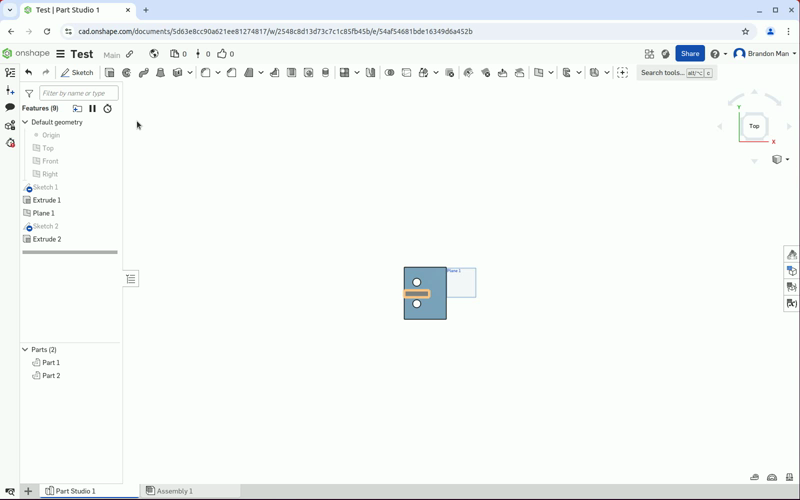
key(shift+h)
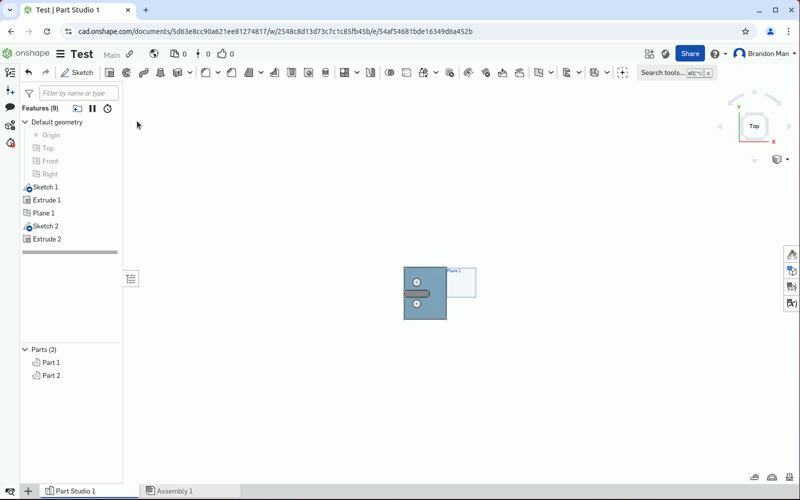
key(shift+h)
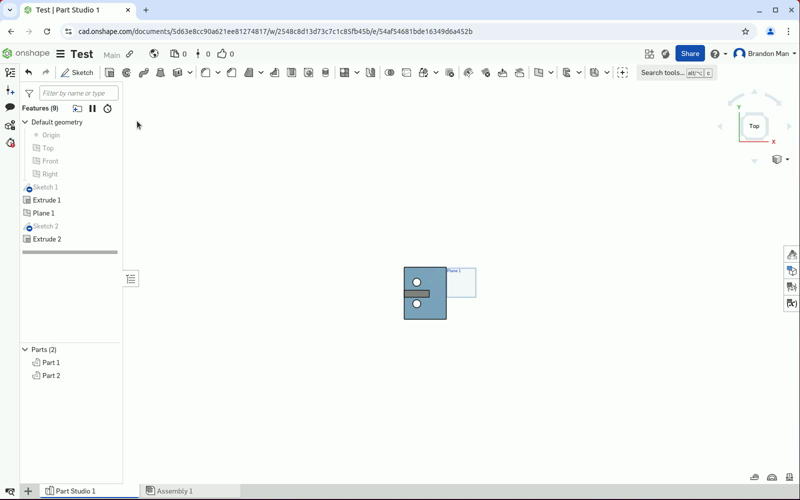
mouse_move(73, 189)
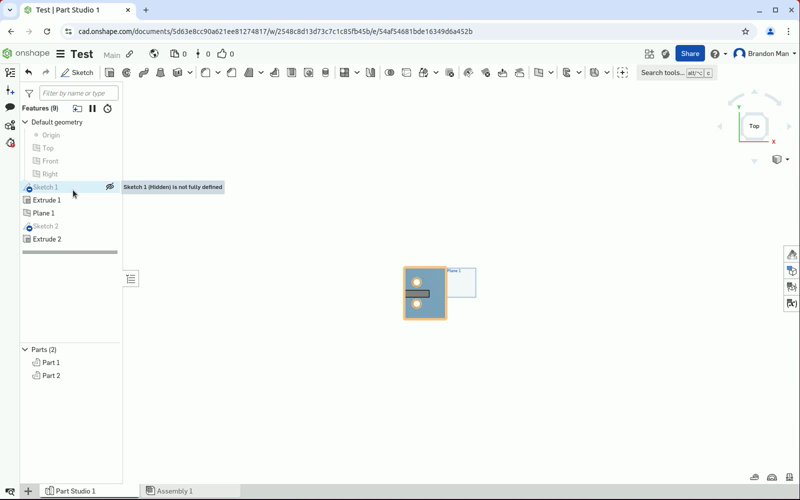
click(73, 189)
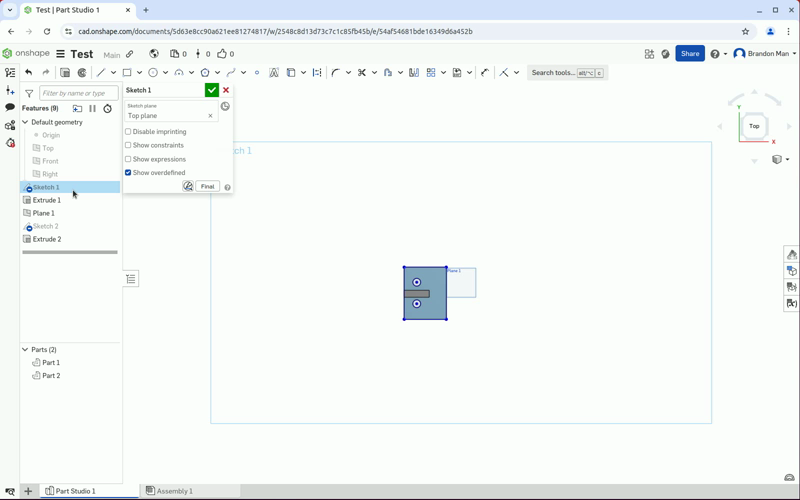
mouse_move(229, 92)
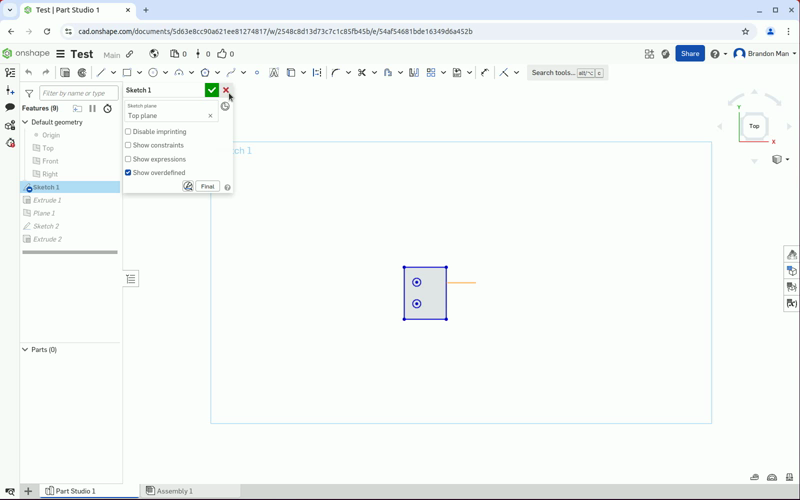
click(229, 92)
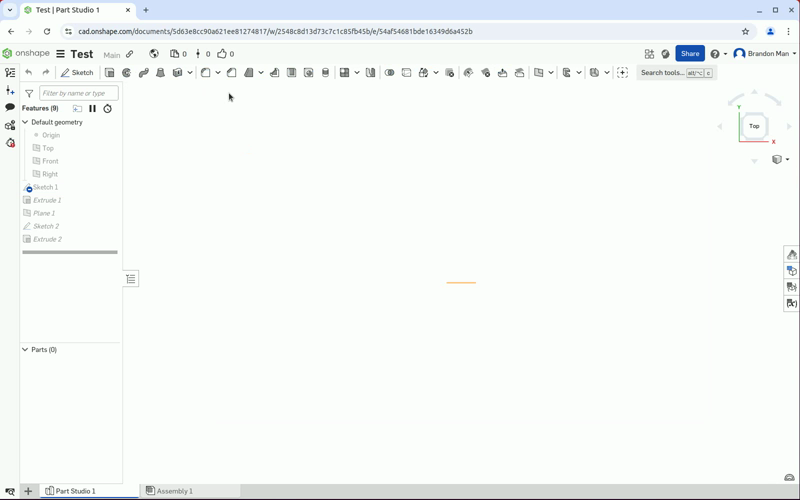
key(shift+s)
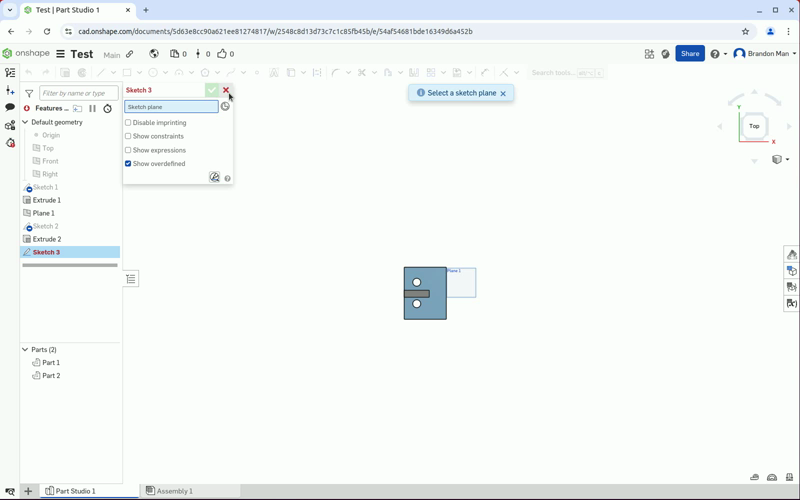
mouse_move(73, 215)
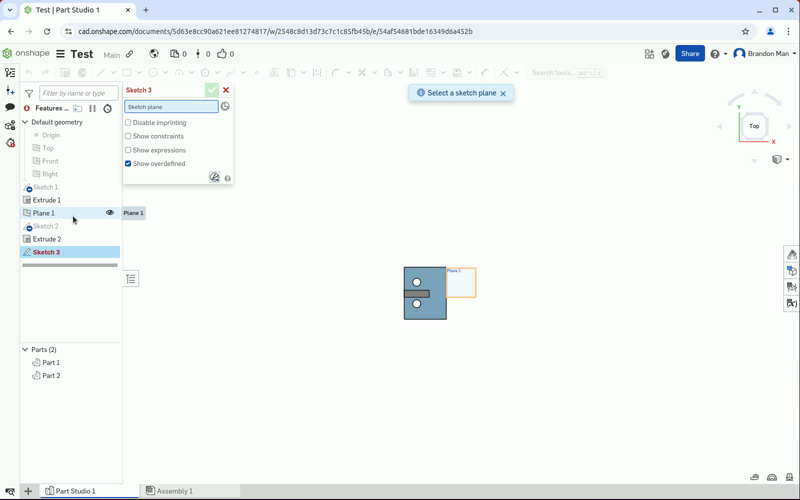
click(73, 215)
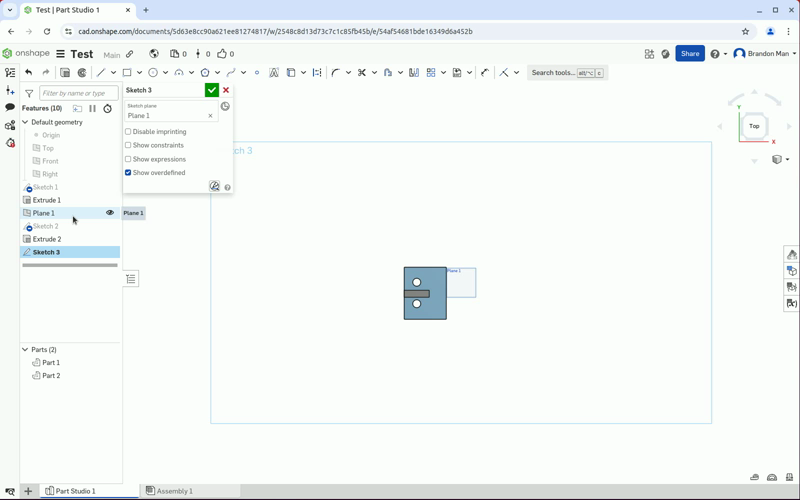
mouse_move(73, 352)
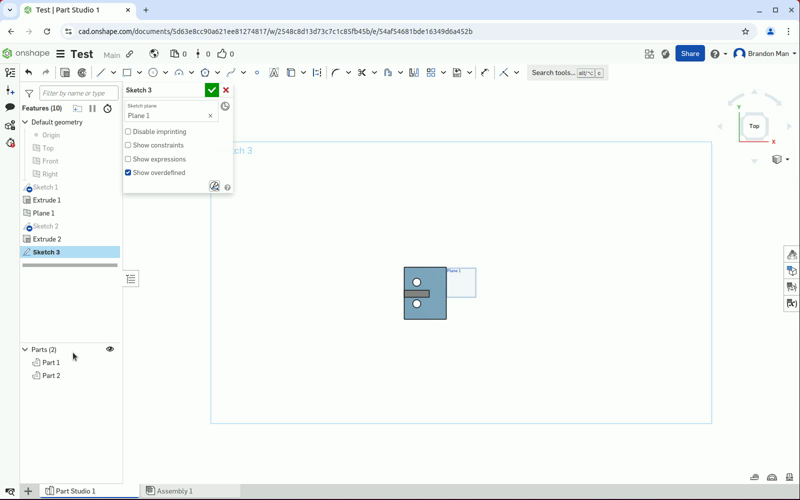
key(y)
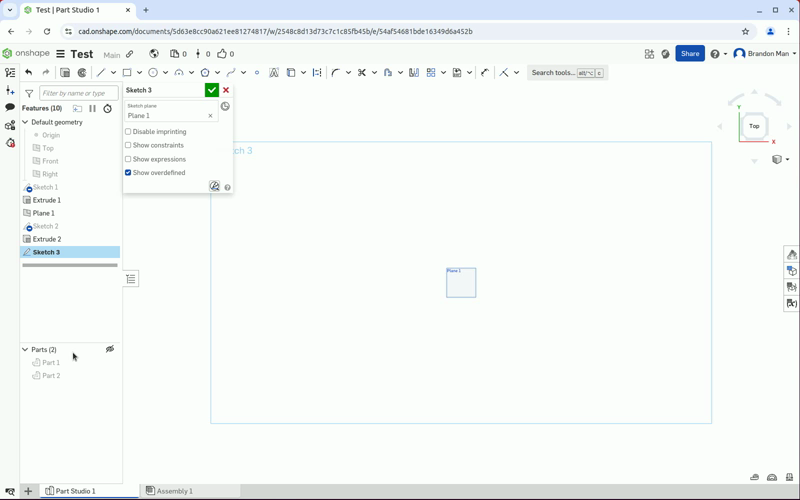
key(l)
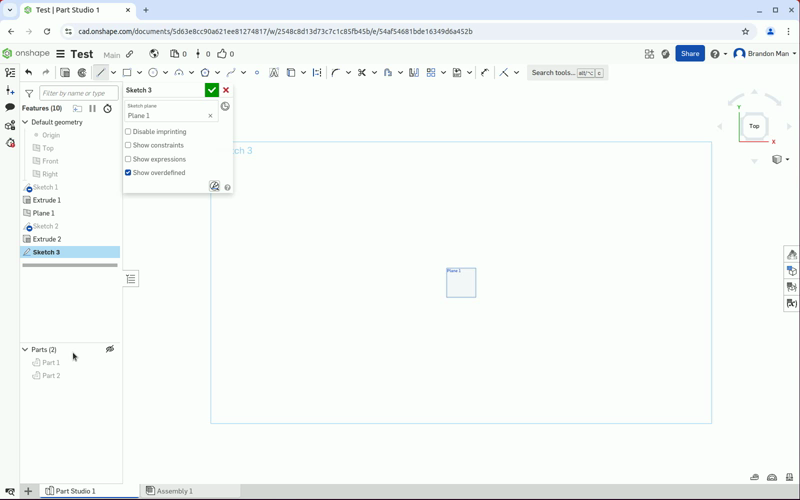
key_down(shift)
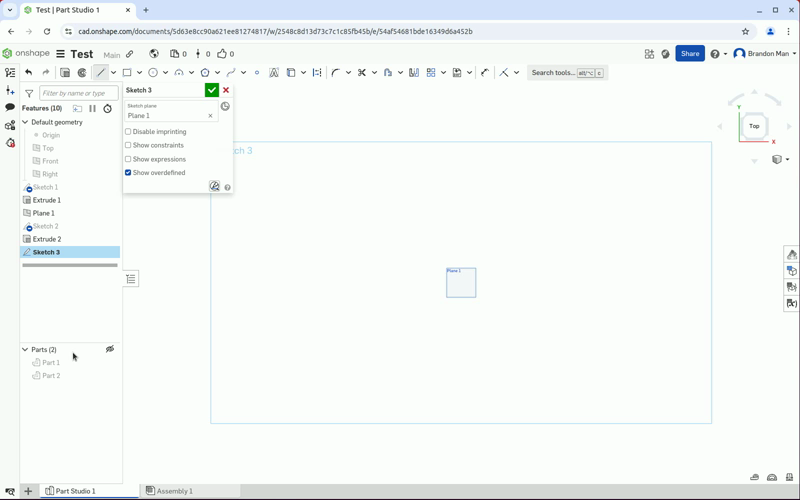
mouse_move(427, 319)
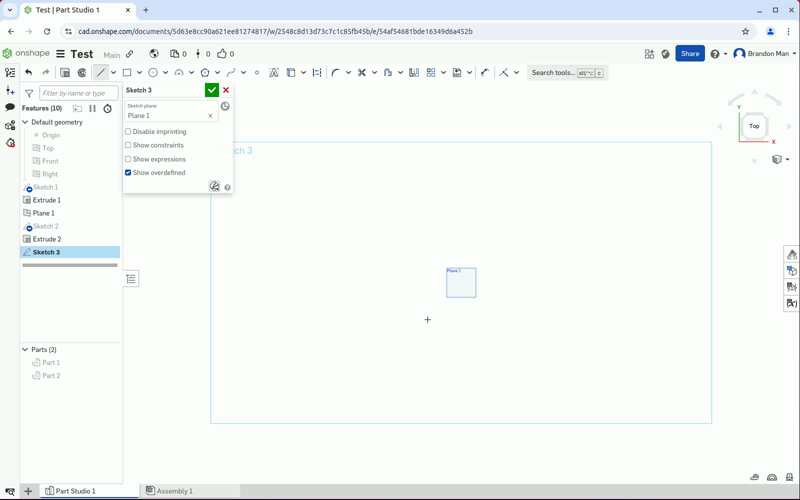
click(427, 319)
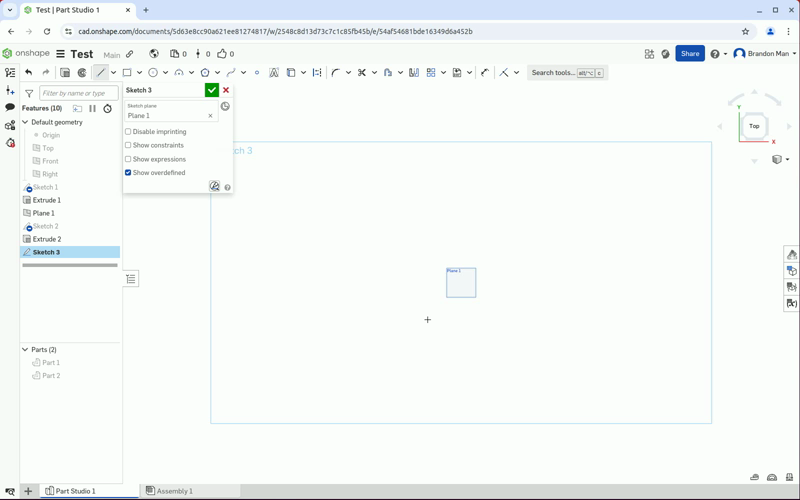
key_up(shift)
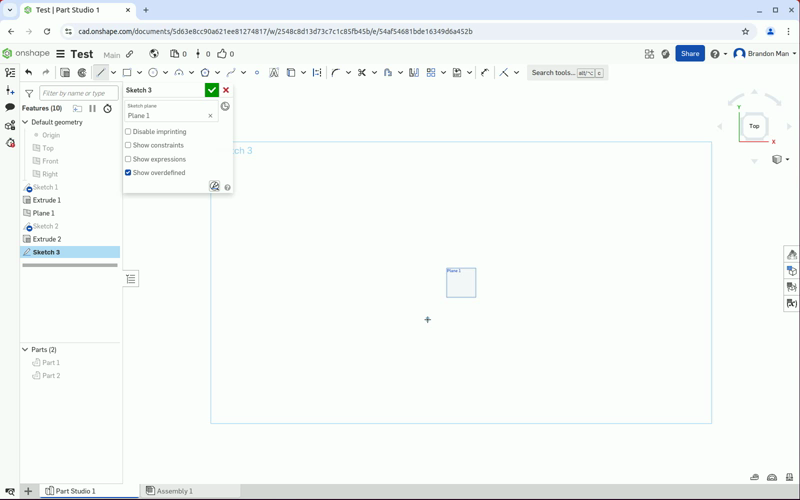
key_down(shift)
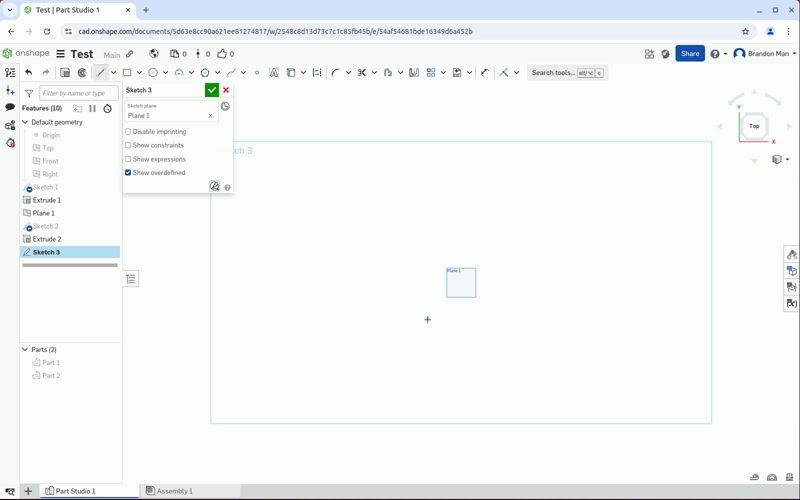
mouse_move(457, 319)
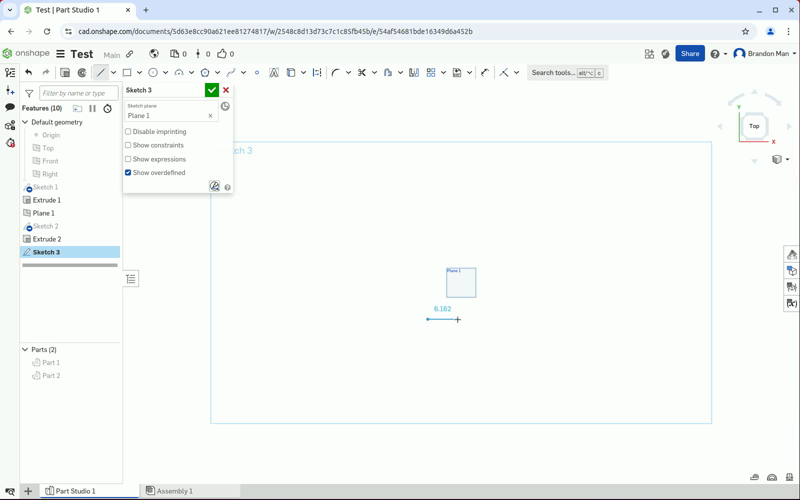
mouse_move(446, 319)
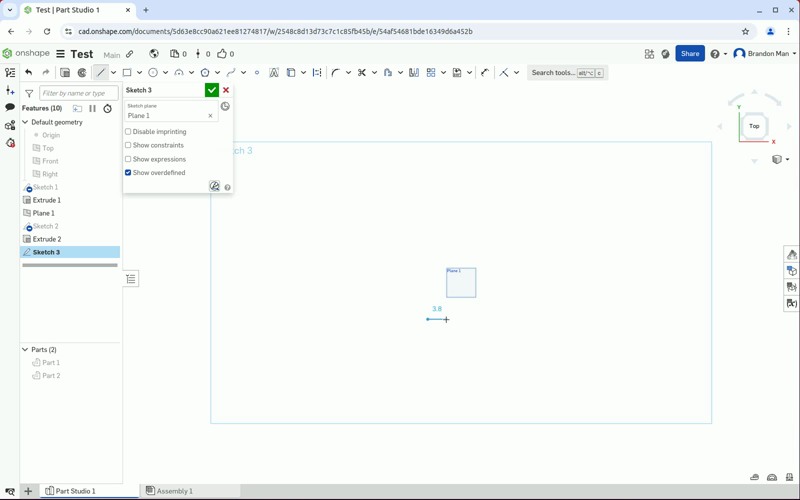
click(446, 319)
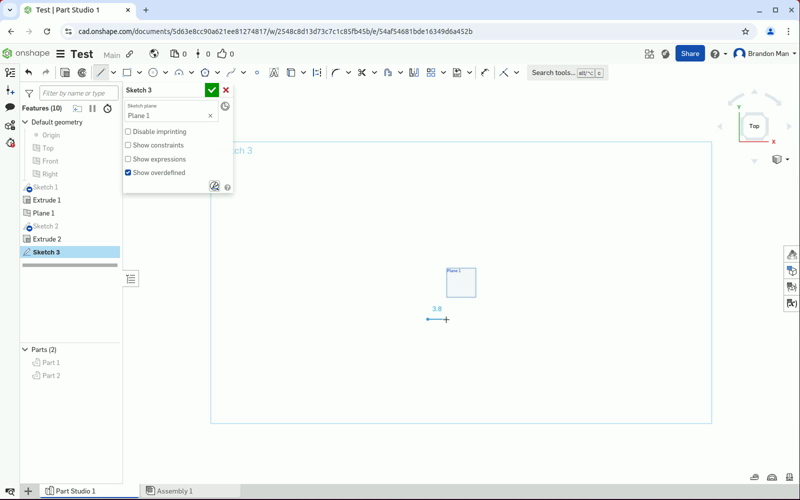
key_up(shift)
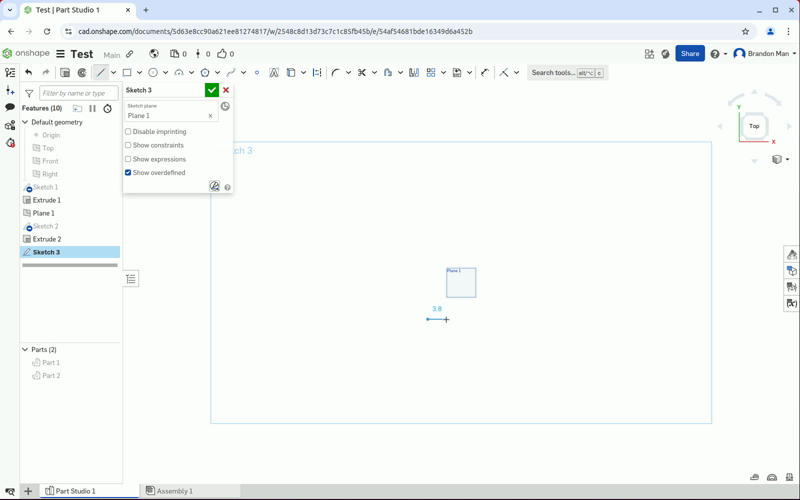
key_down(shift)
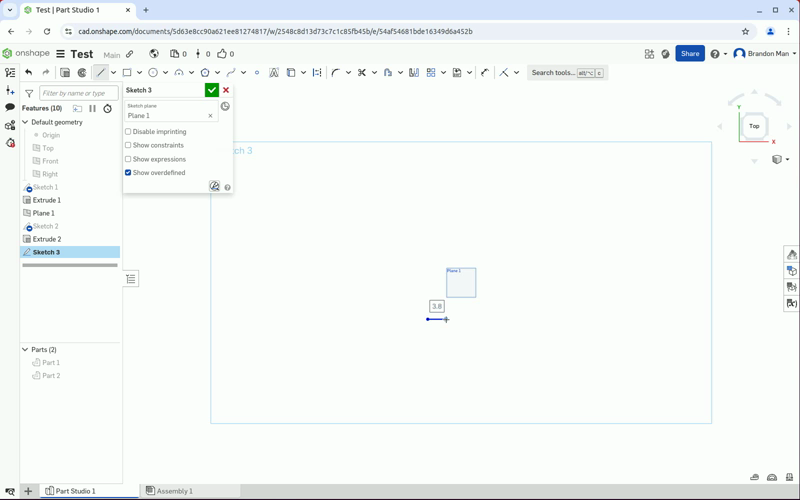
mouse_move(476, 319)
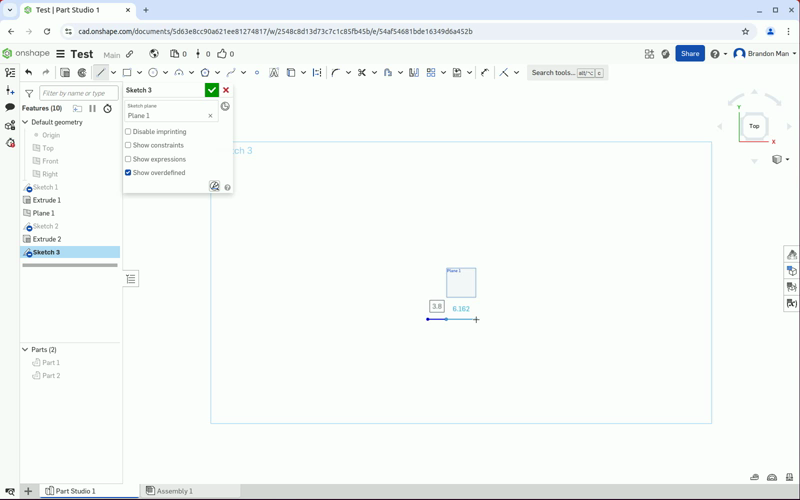
mouse_move(446, 267)
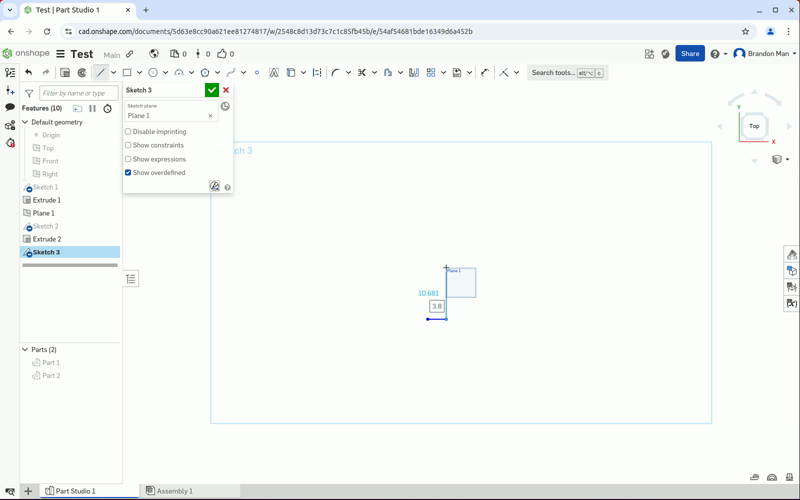
click(446, 267)
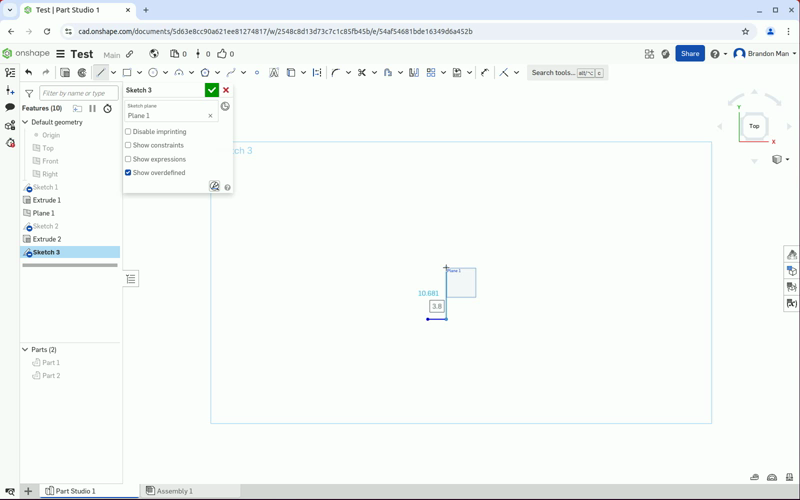
key_up(shift)
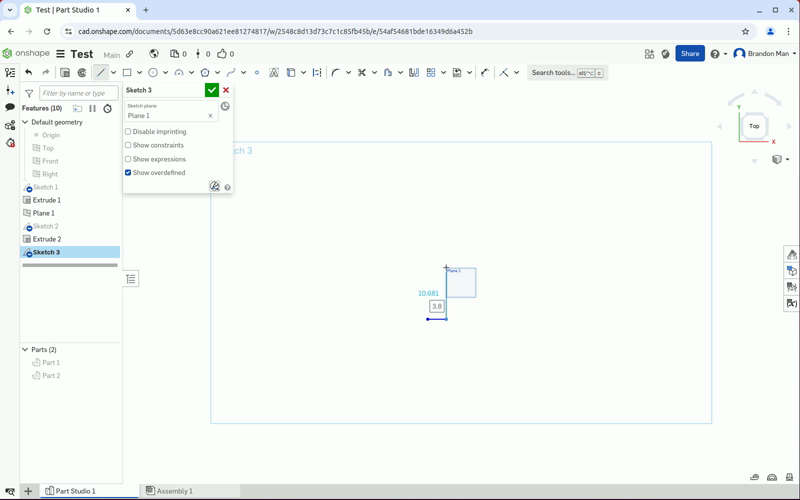
key_down(shift)
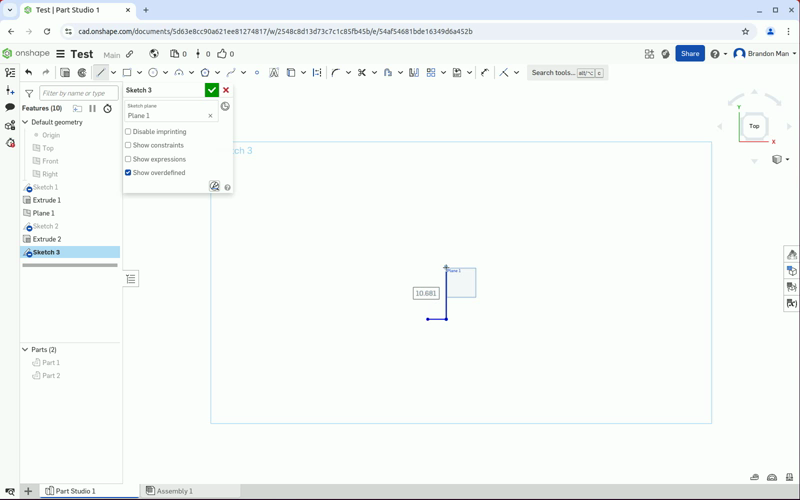
mouse_move(476, 267)
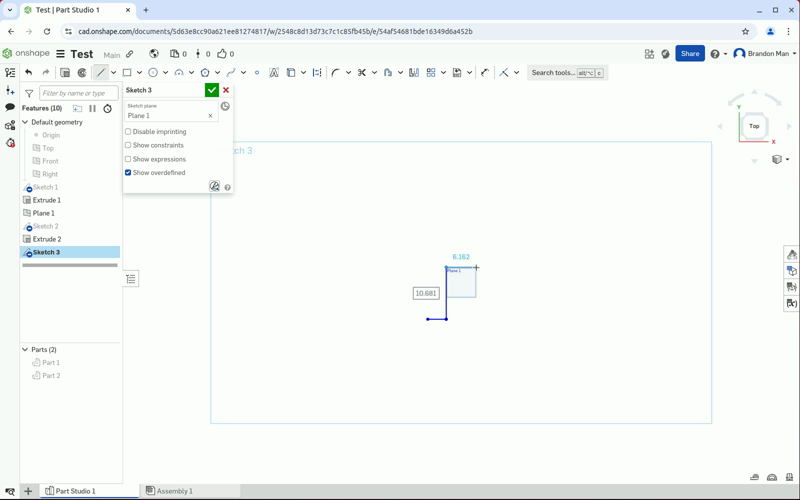
mouse_move(427, 267)
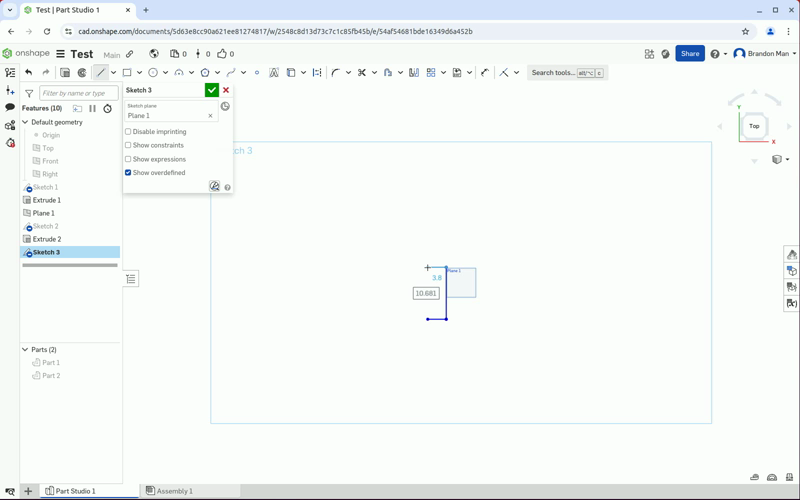
click(427, 267)
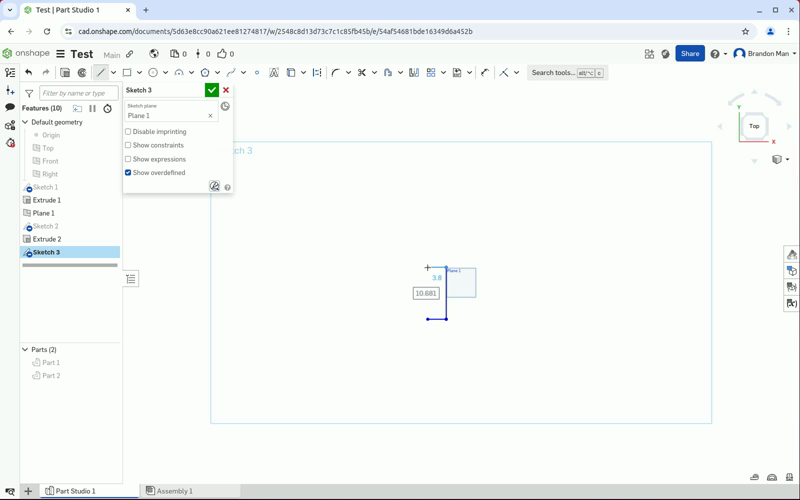
key_up(shift)
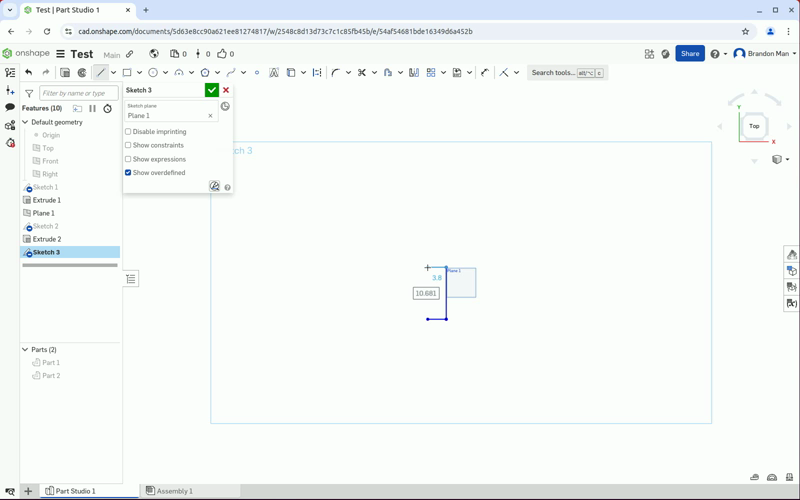
key_down(shift)
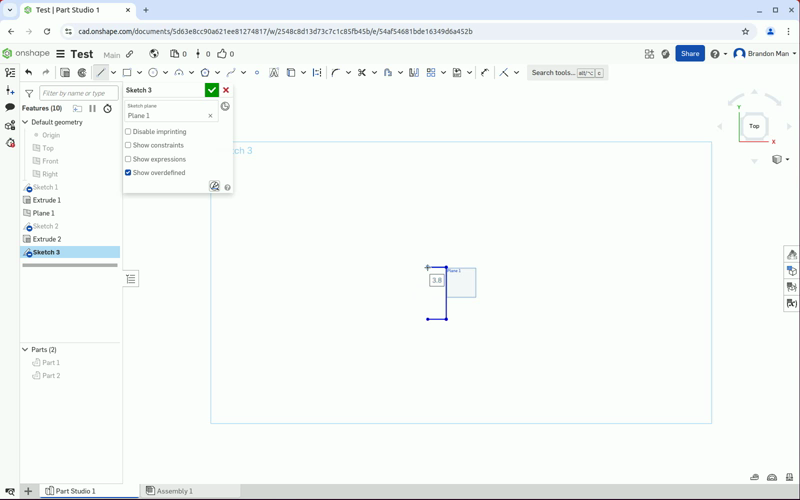
mouse_move(457, 267)
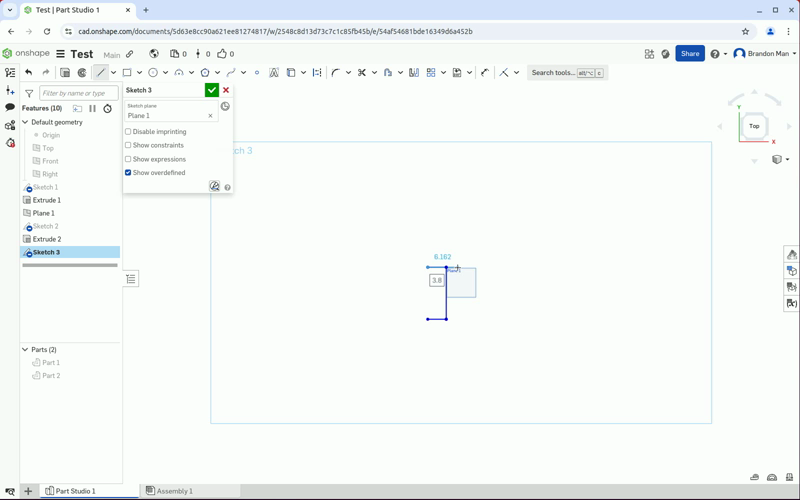
mouse_move(427, 289)
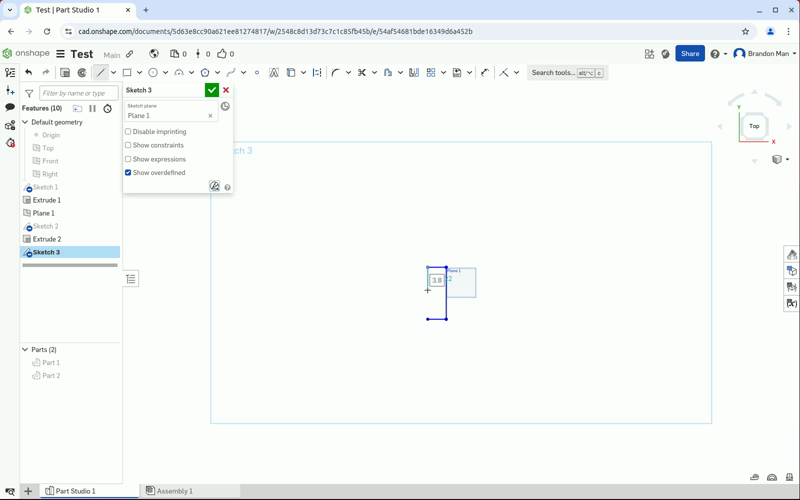
click(427, 289)
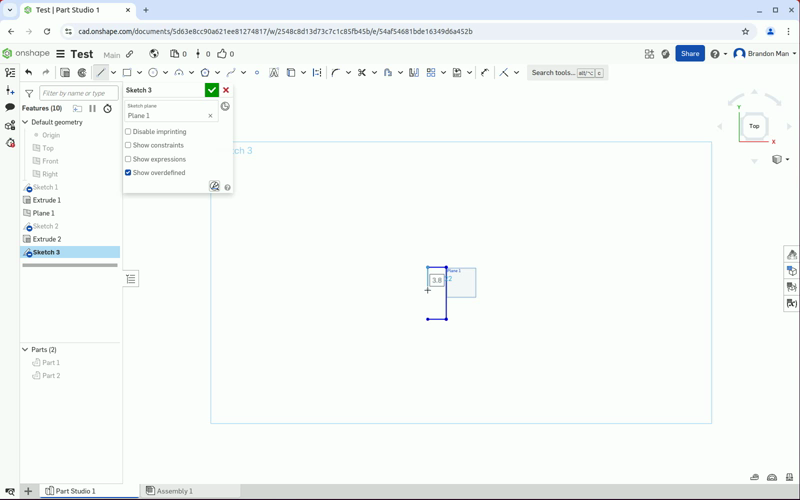
key_up(shift)
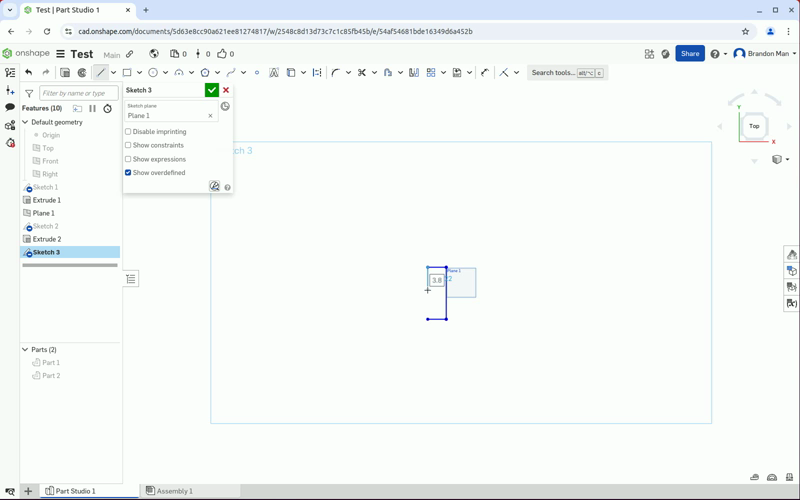
key_down(shift)
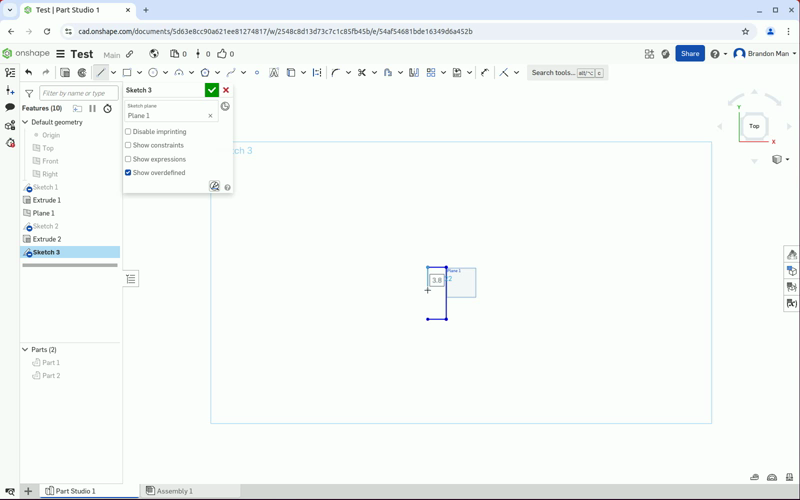
mouse_move(457, 289)
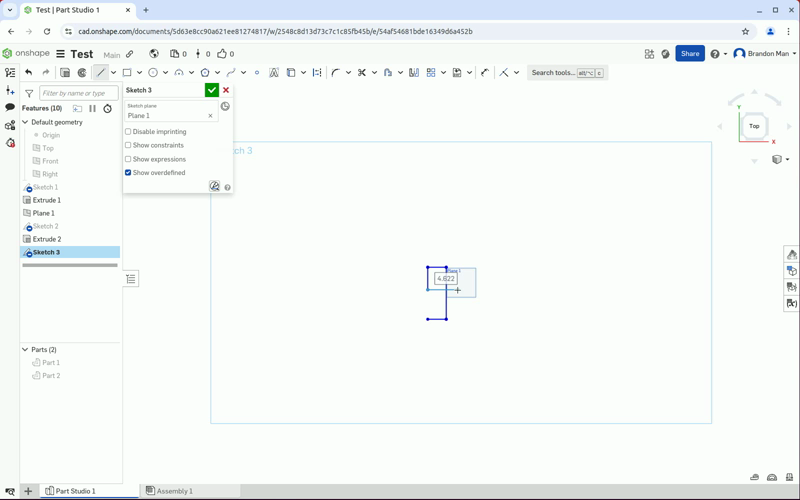
mouse_move(427, 296)
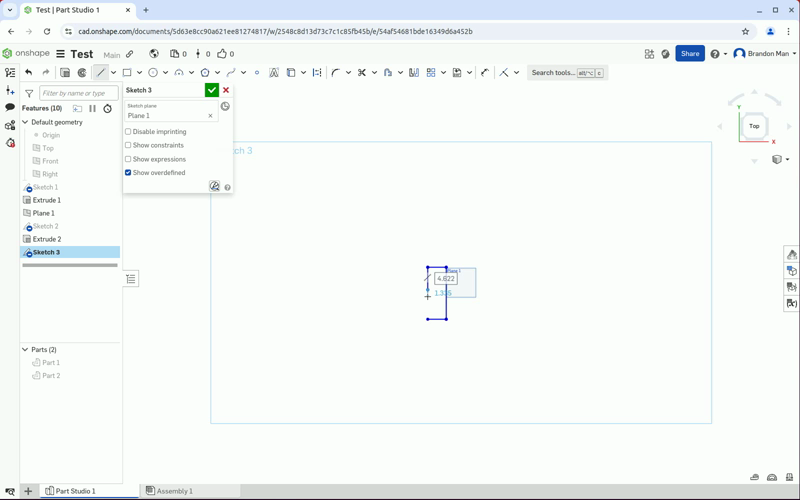
scroll(6)
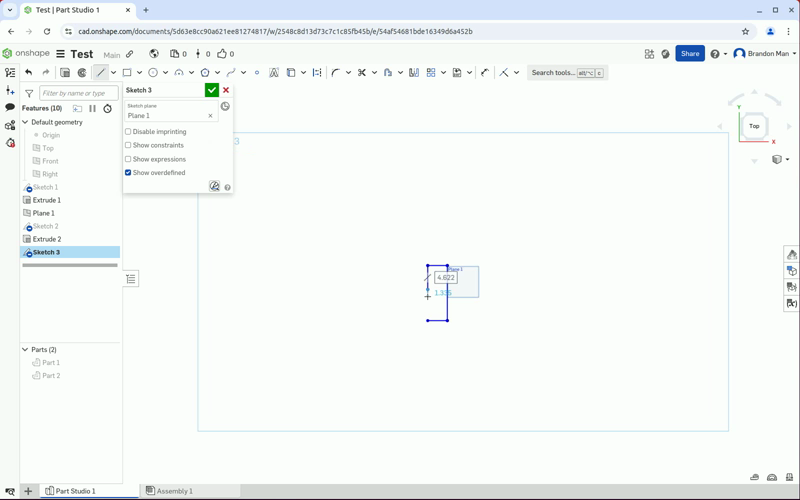
scroll(6)
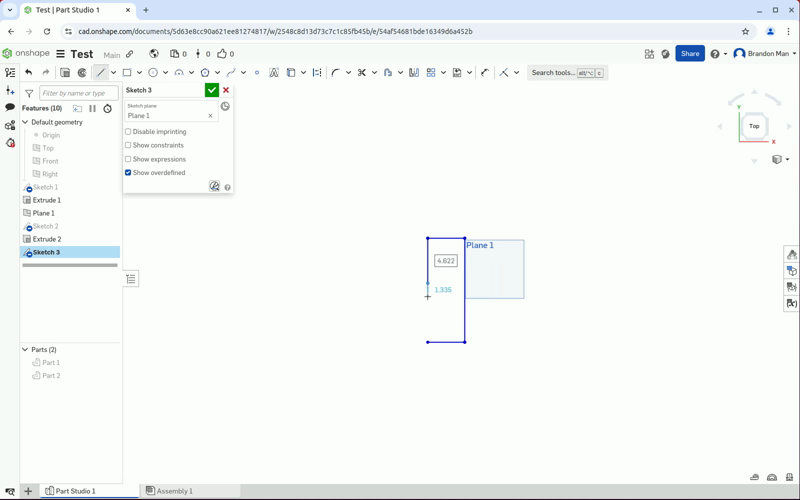
scroll(6)
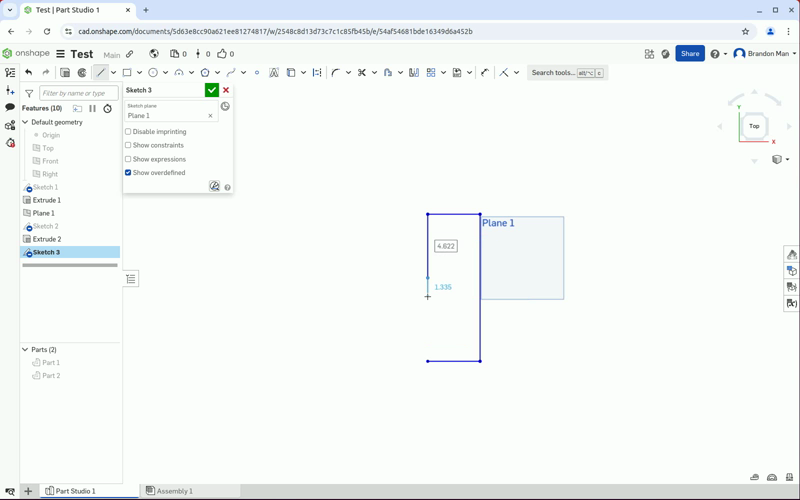
scroll(6)
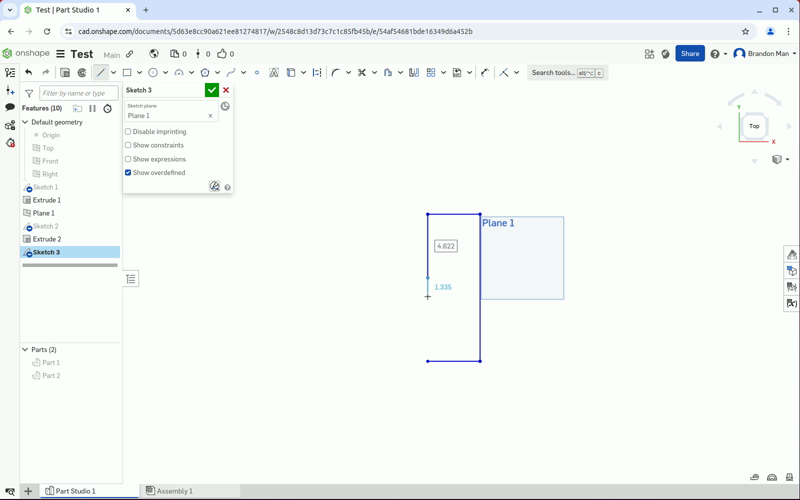
scroll(6)
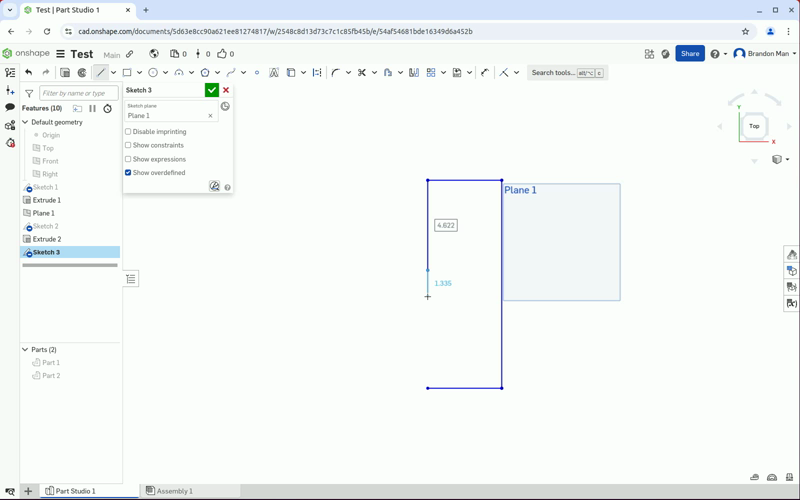
scroll(6)
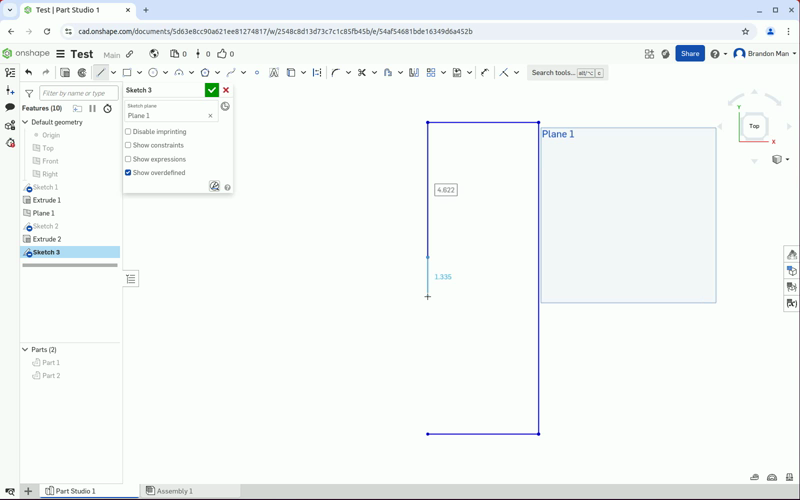
scroll(6)
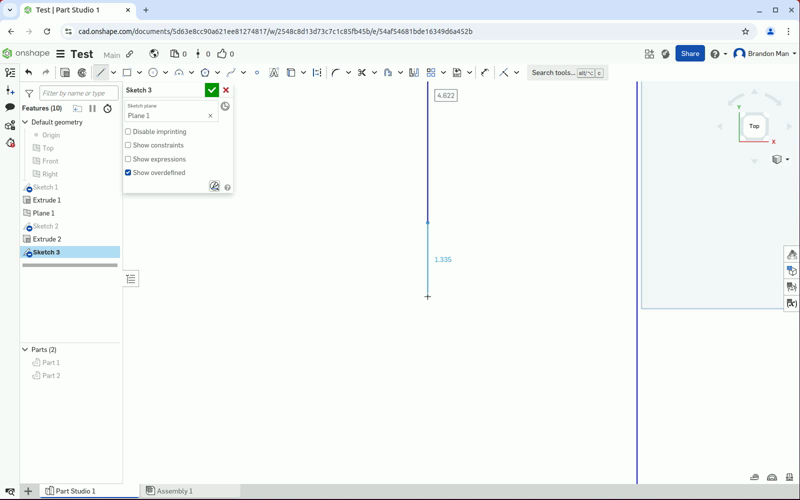
click(427, 296)
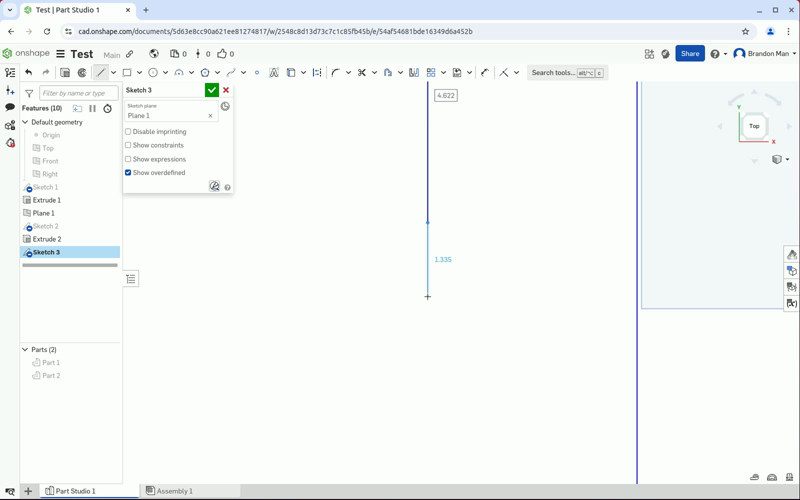
scroll(-6)
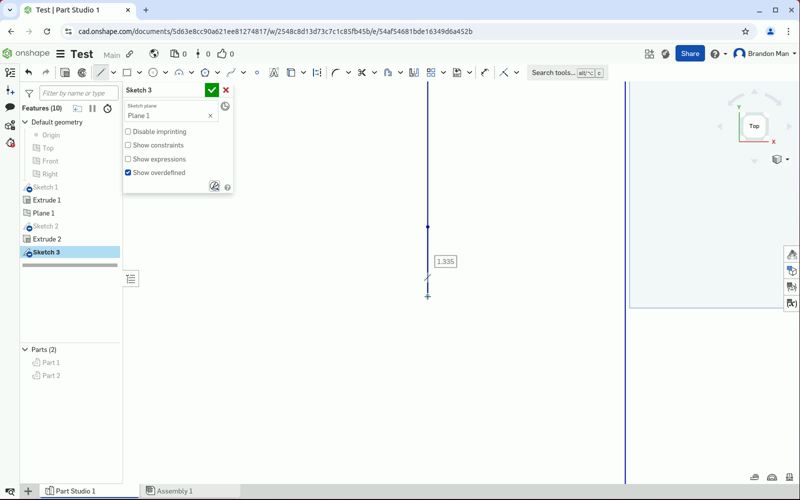
scroll(-6)
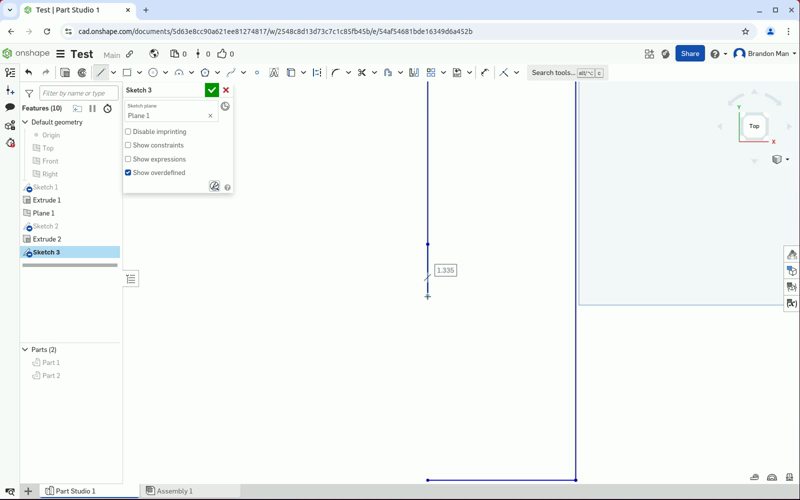
scroll(-6)
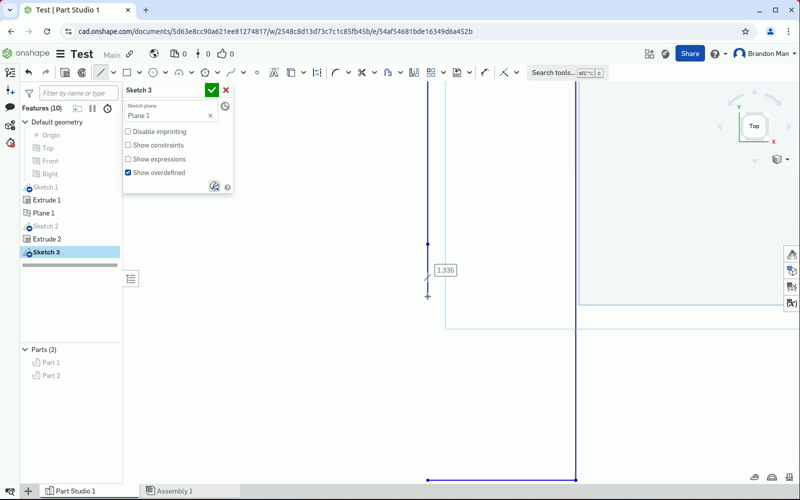
scroll(-6)
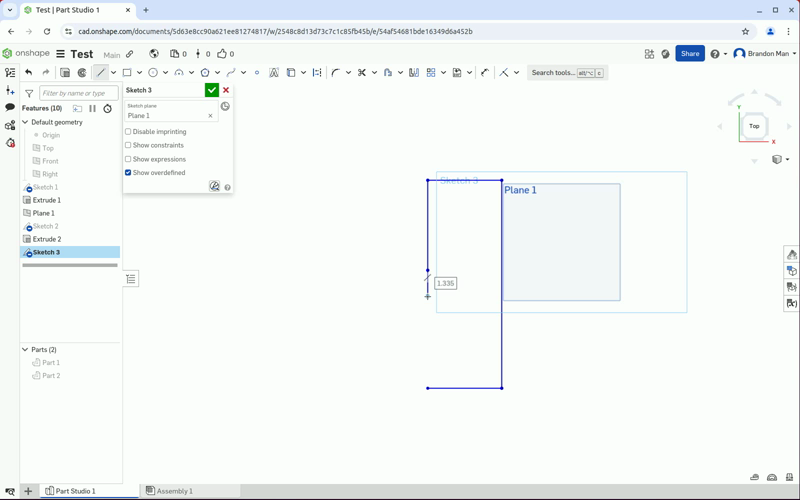
scroll(-6)
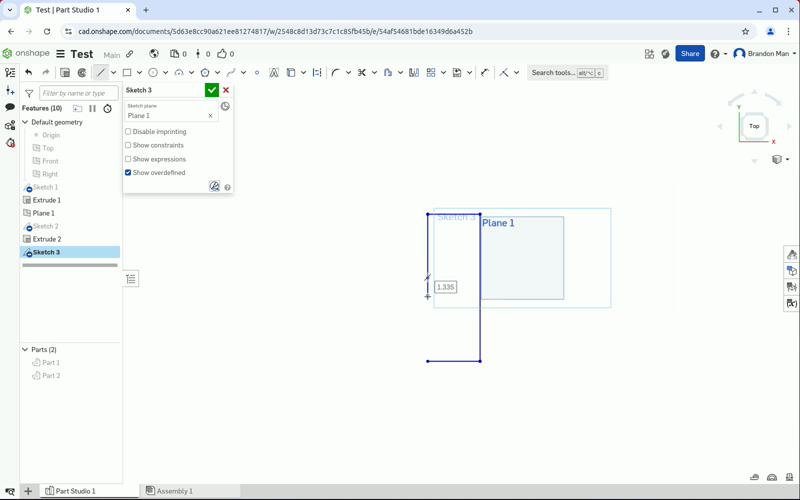
scroll(-6)
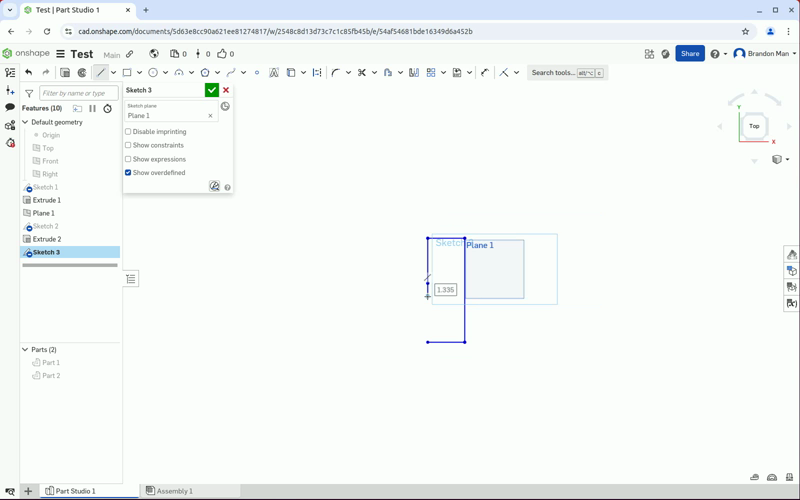
scroll(-6)
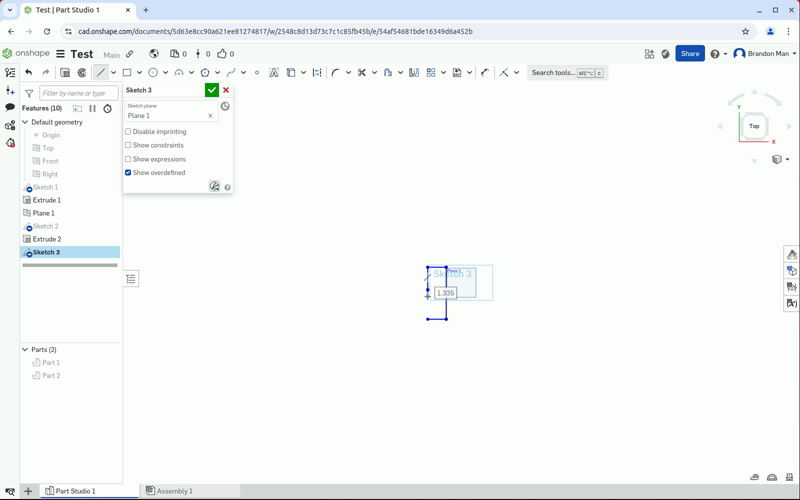
key_up(shift)
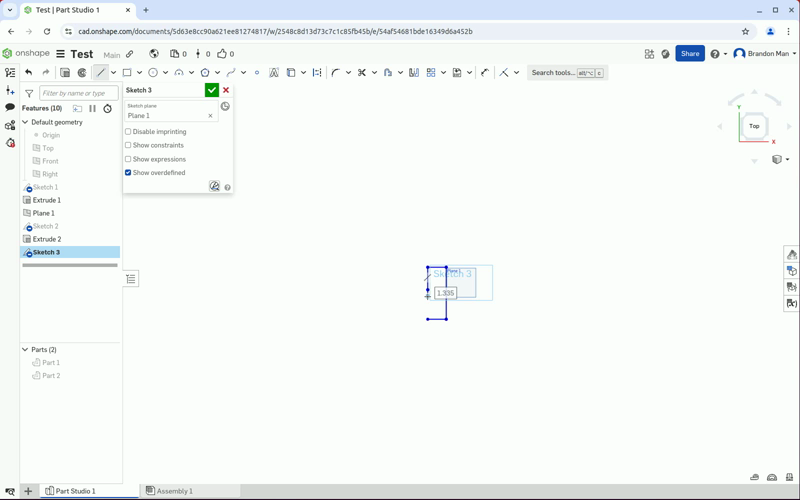
mouse_move(457, 296)
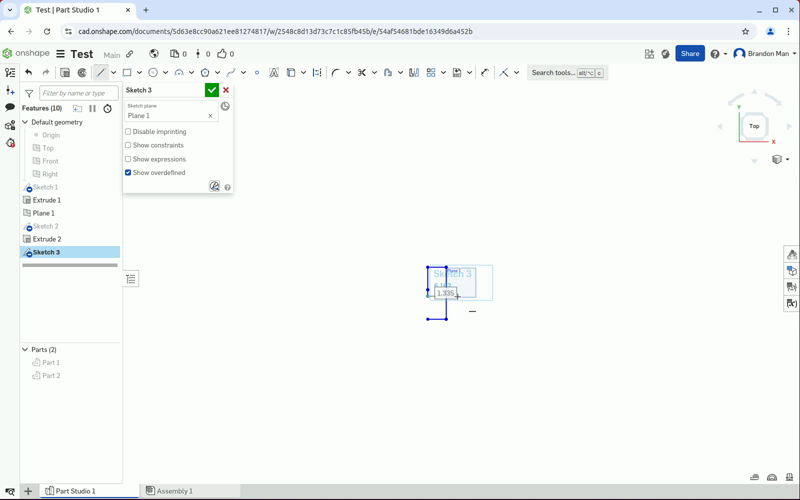
key_down(shift)
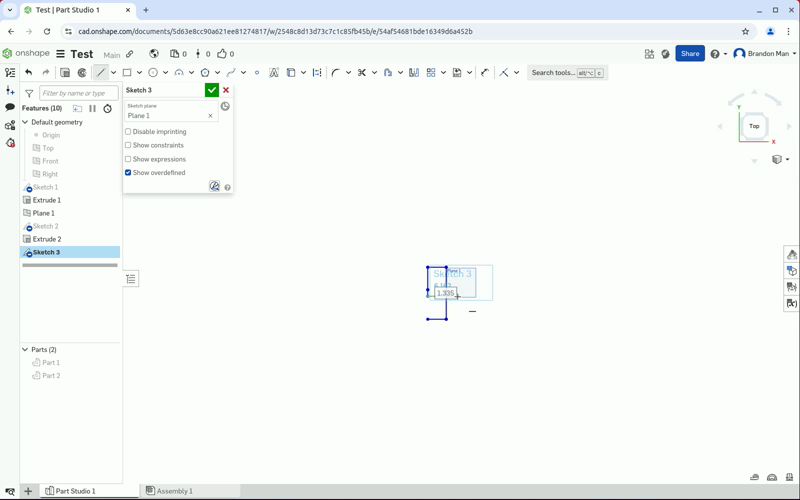
mouse_move(427, 319)
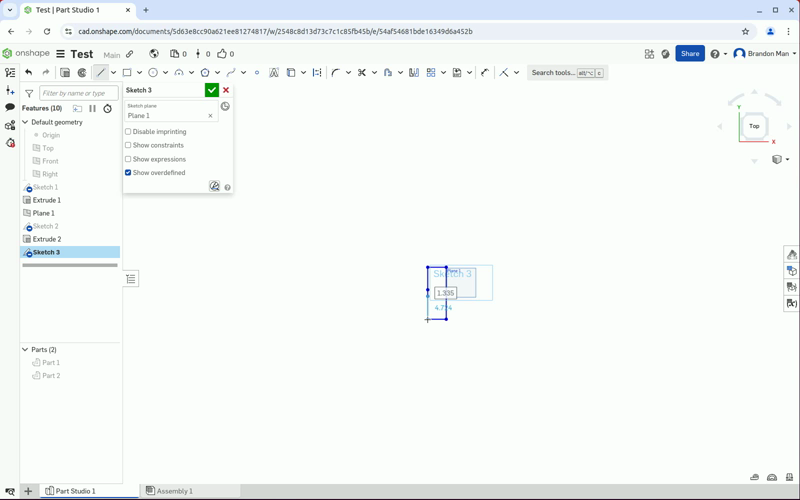
key_up(shift)
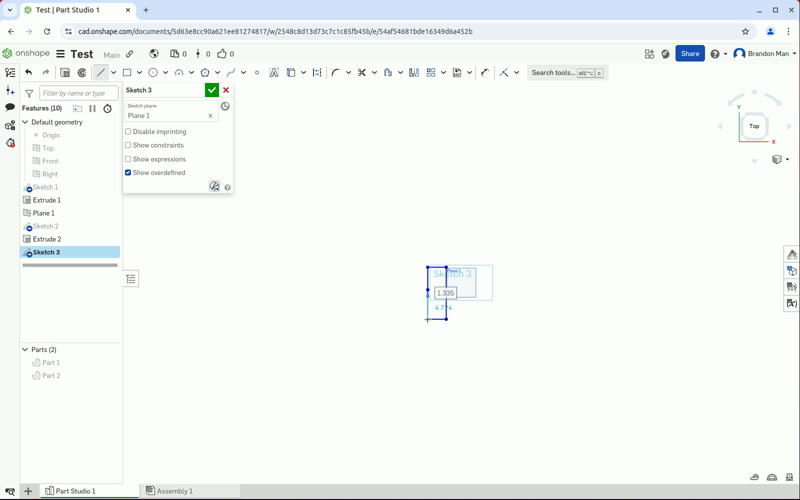
click(427, 319)
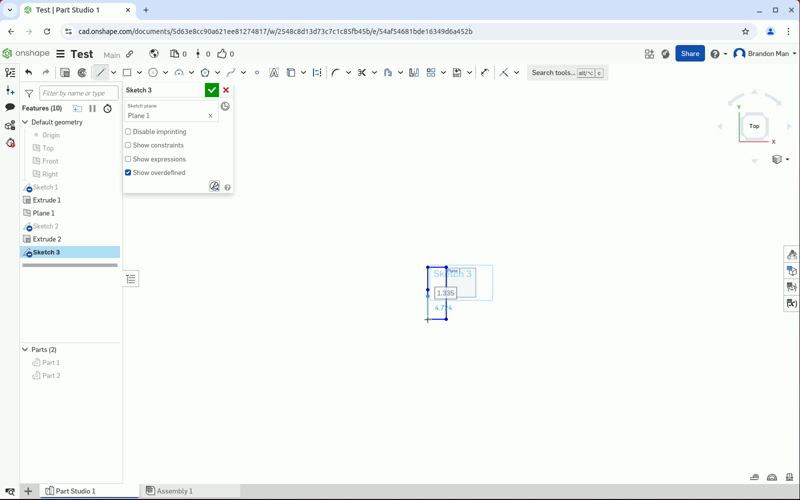
key(esc)
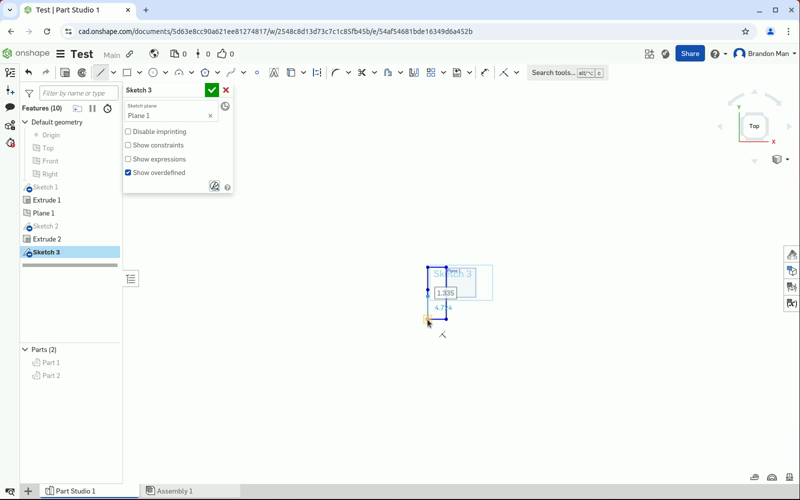
mouse_move(440, 280)
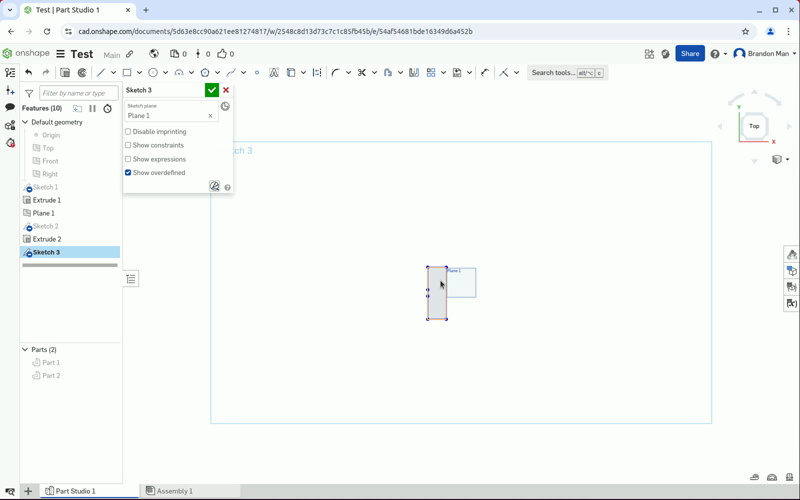
scroll(6)
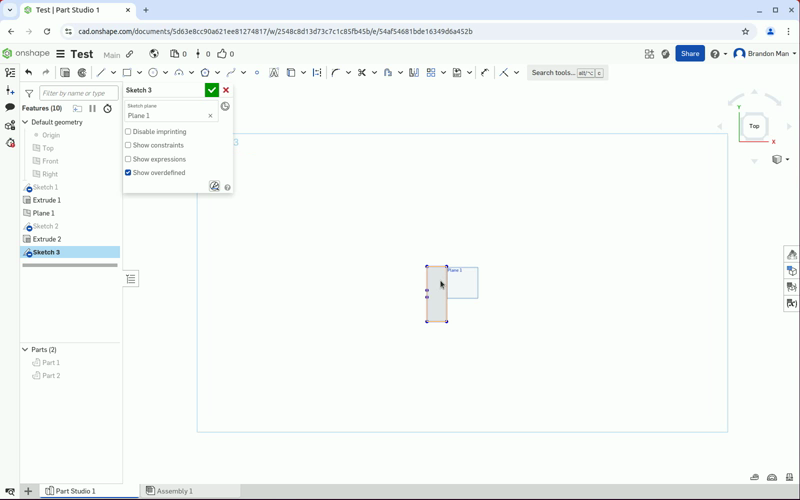
scroll(6)
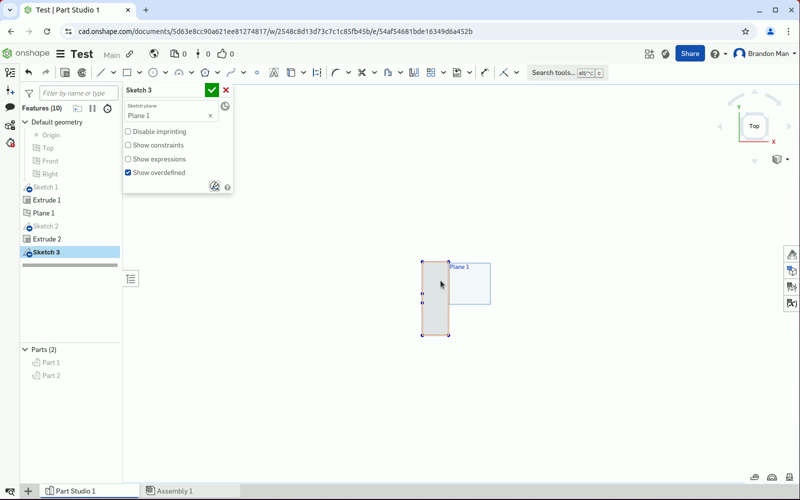
scroll(6)
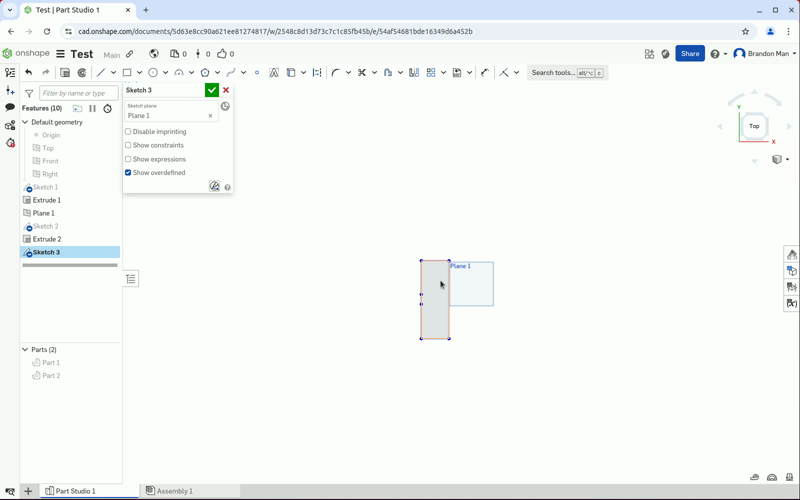
scroll(6)
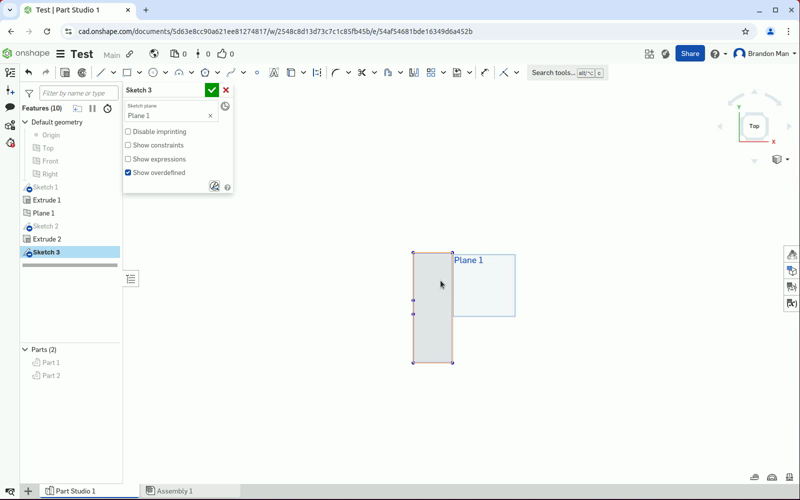
scroll(6)
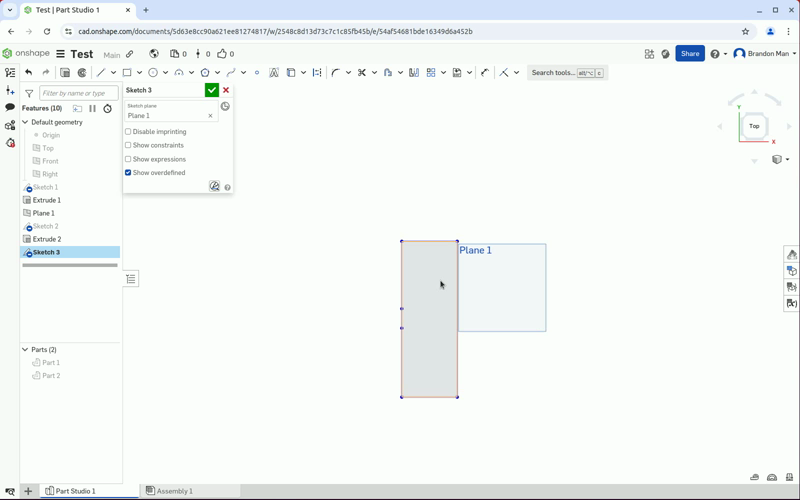
scroll(6)
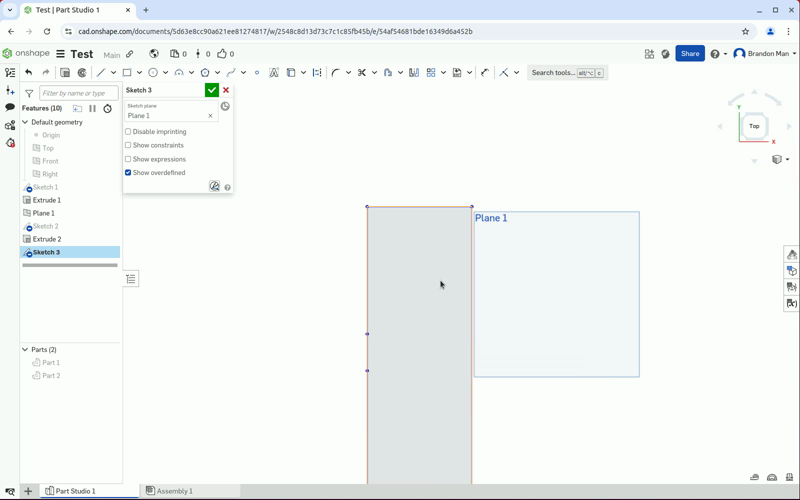
scroll(6)
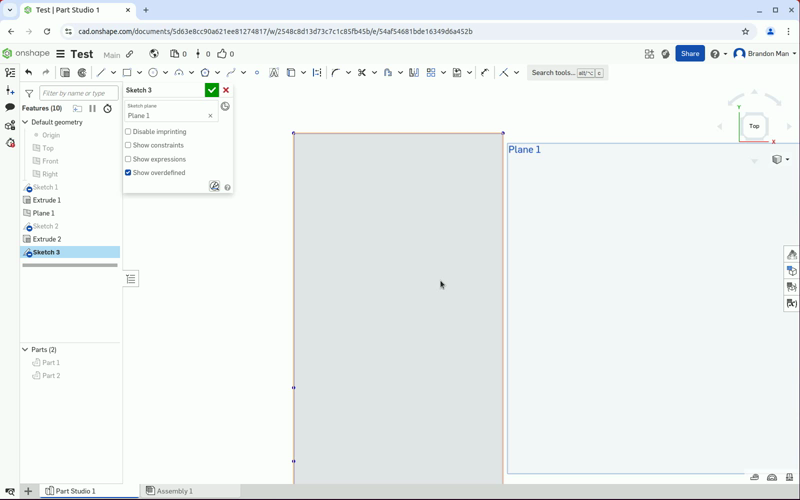
click(440, 280)
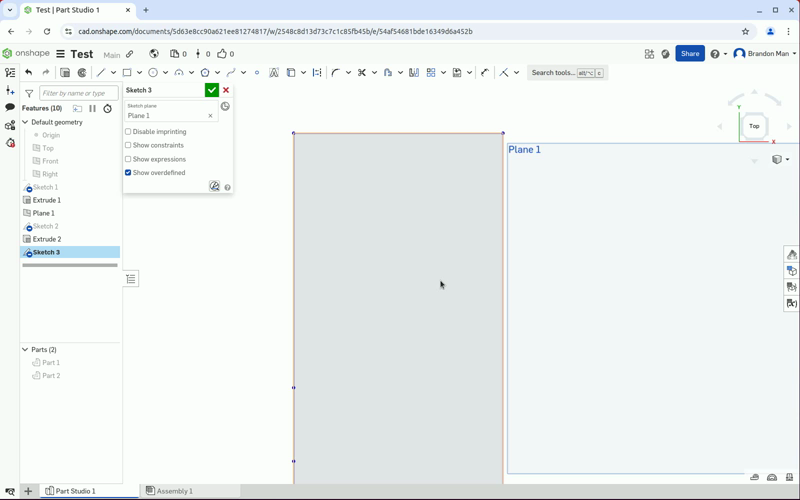
scroll(-6)
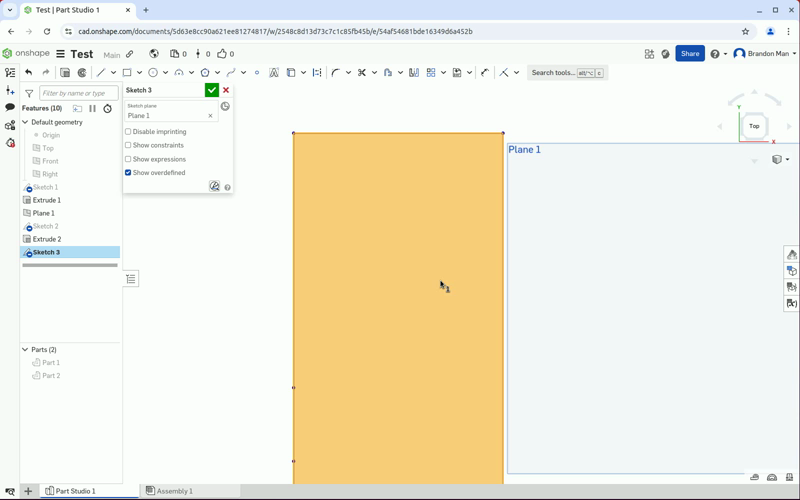
scroll(-6)
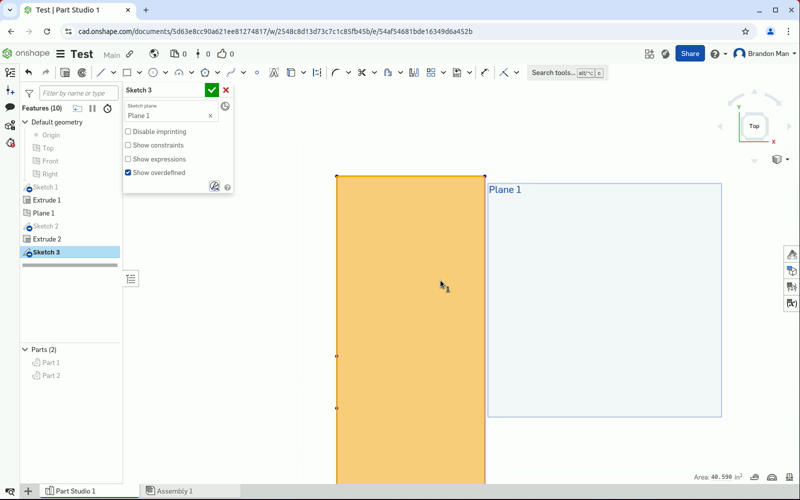
scroll(-6)
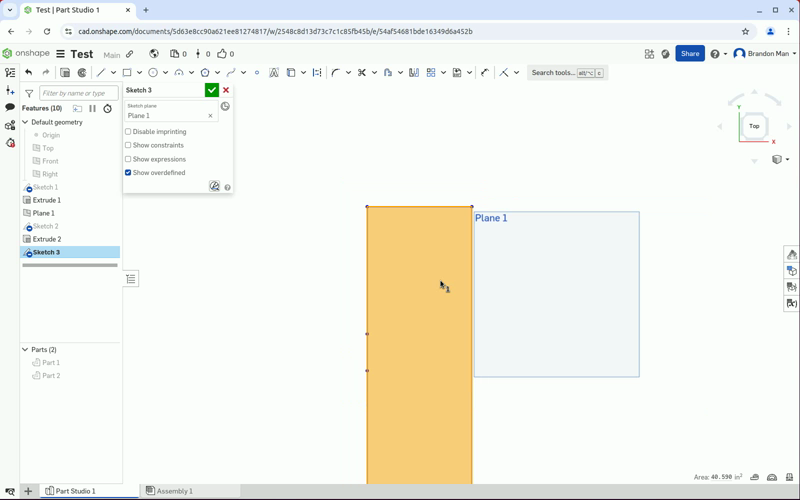
scroll(-6)
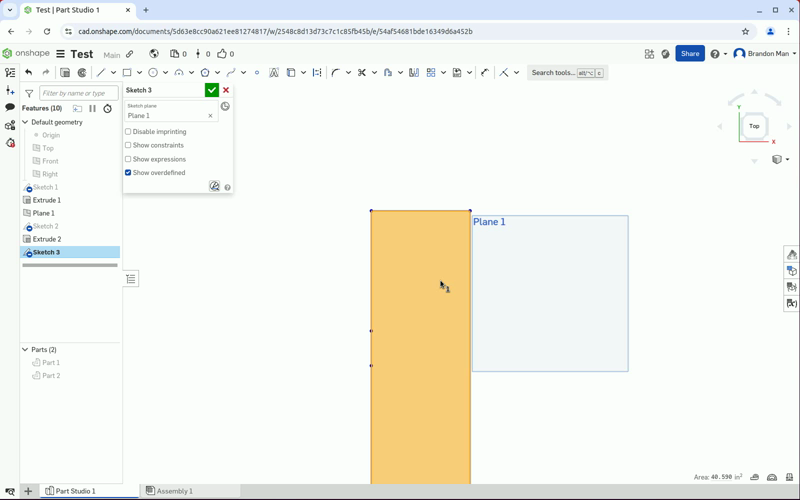
scroll(-6)
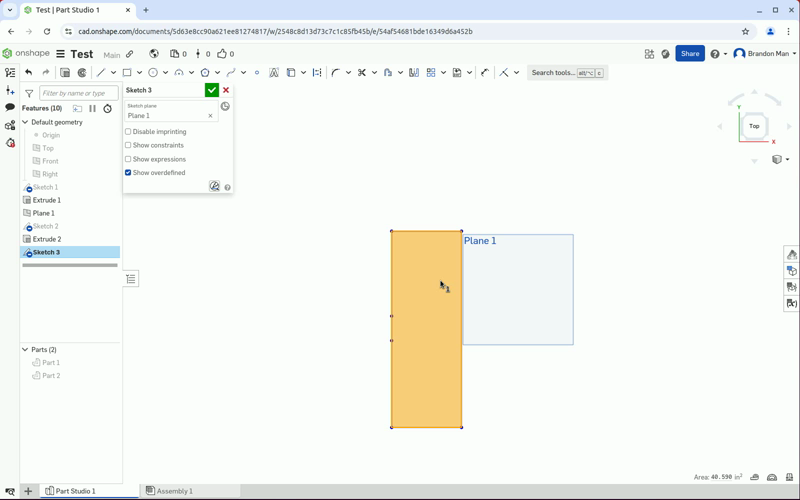
scroll(-6)
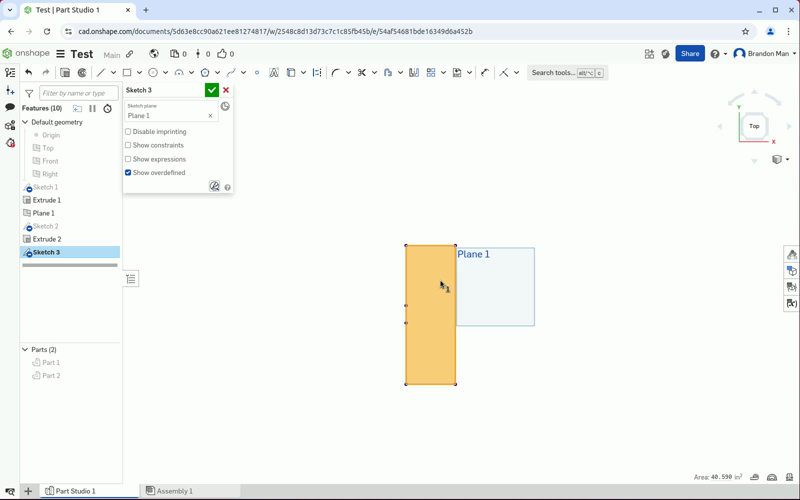
scroll(-6)
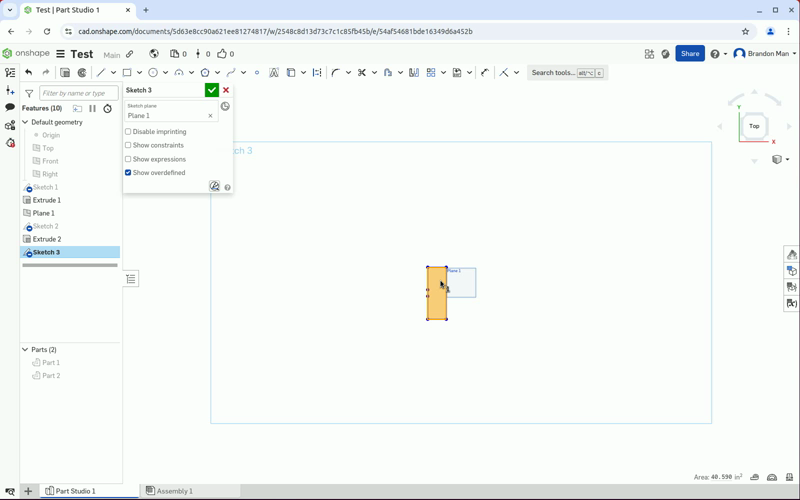
mouse_move(73, 352)
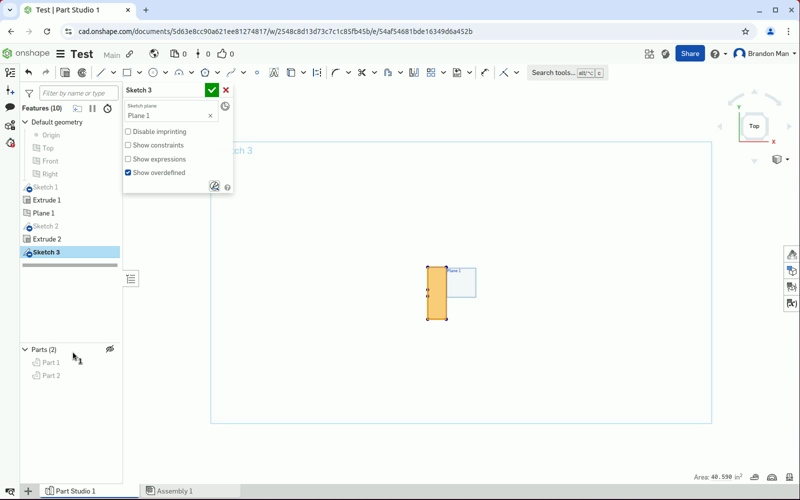
key(shift+y)
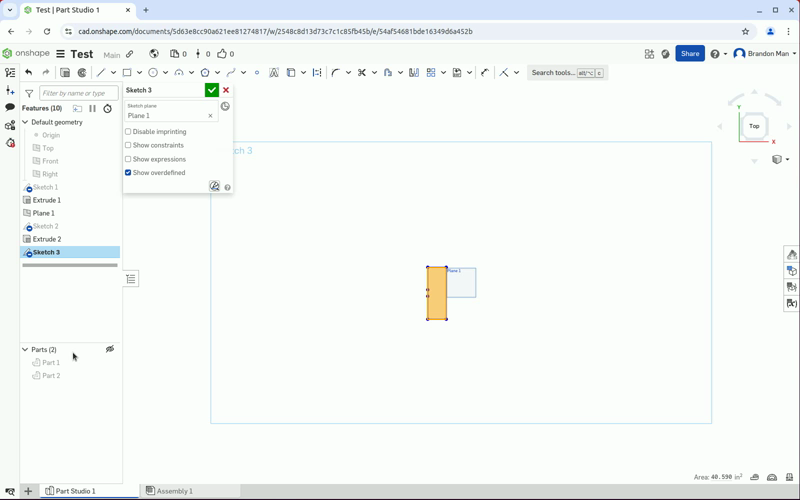
key(shift+e)
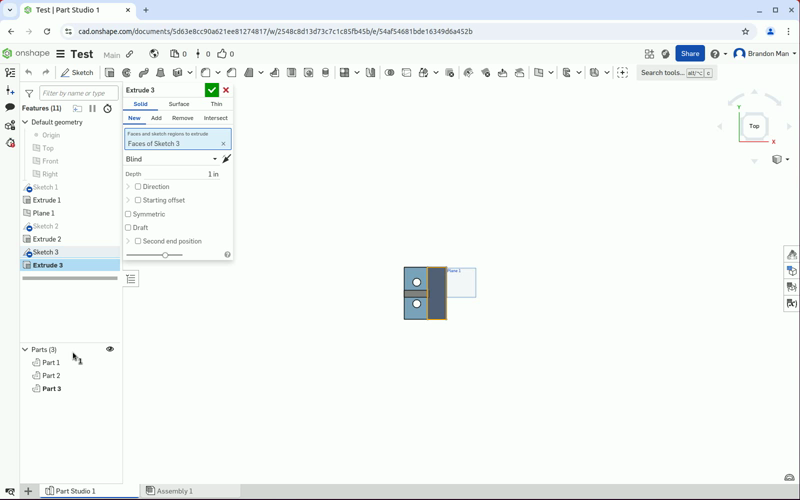
mouse_move(143, 106)
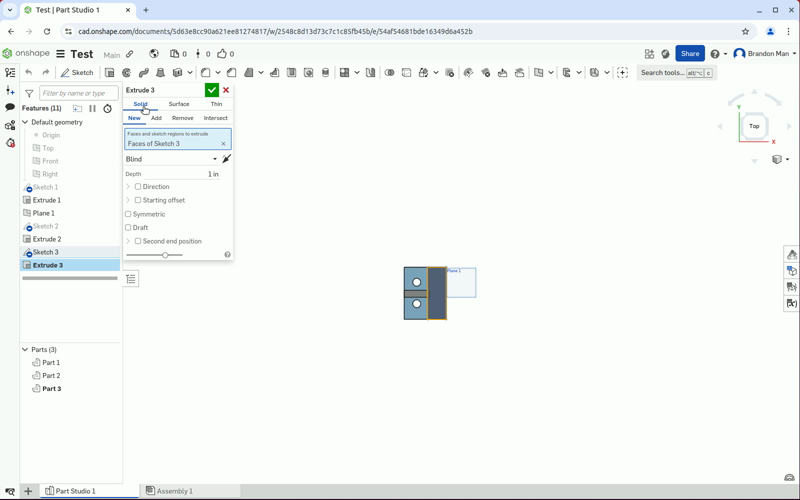
click(143, 106)
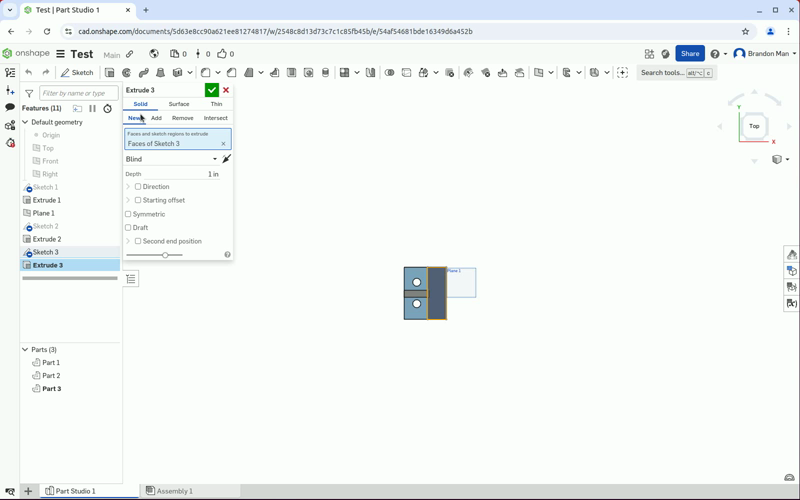
mouse_move(137, 120)
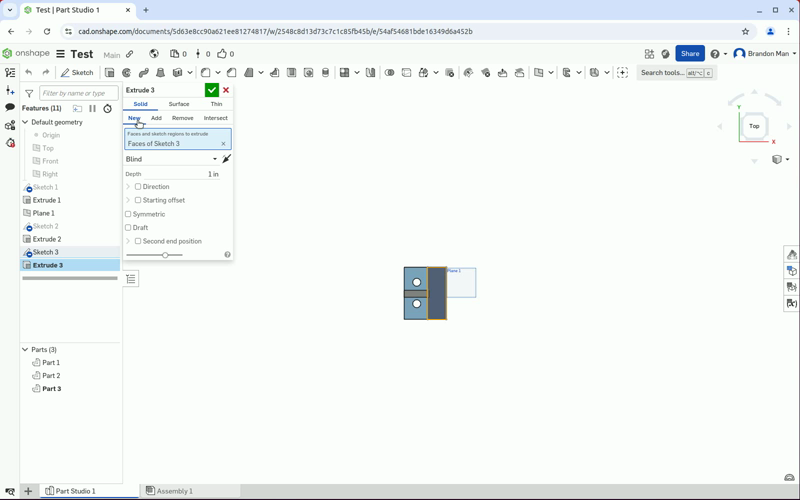
click(137, 120)
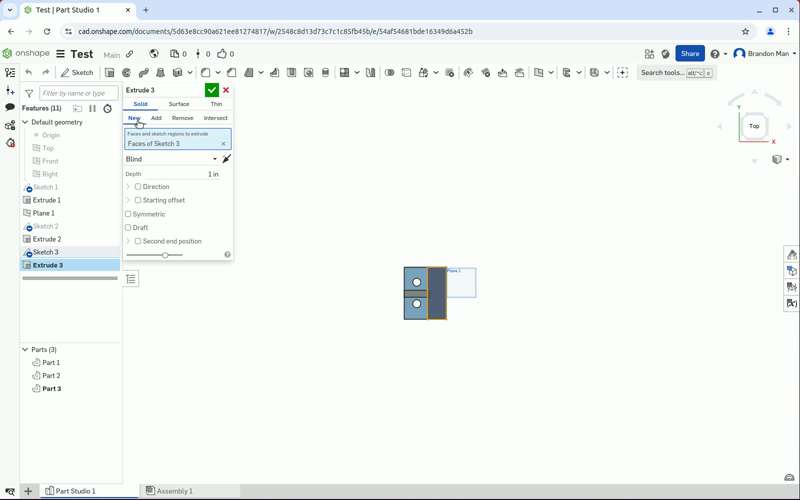
key(tab, 4)
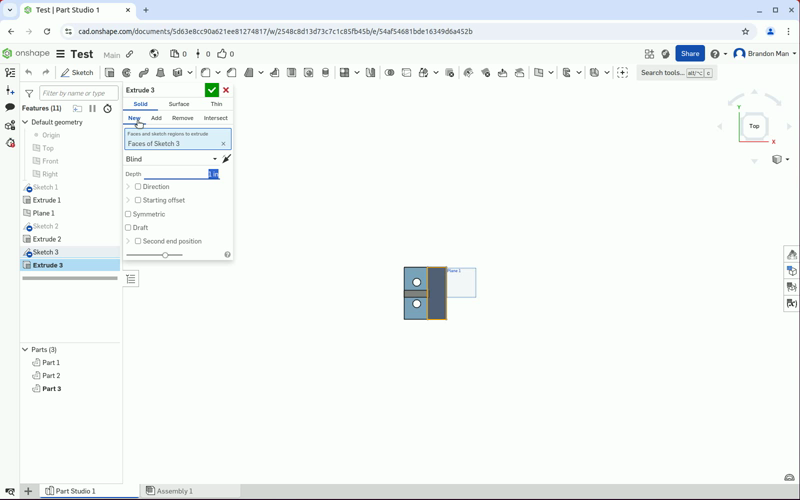
text(18.775)
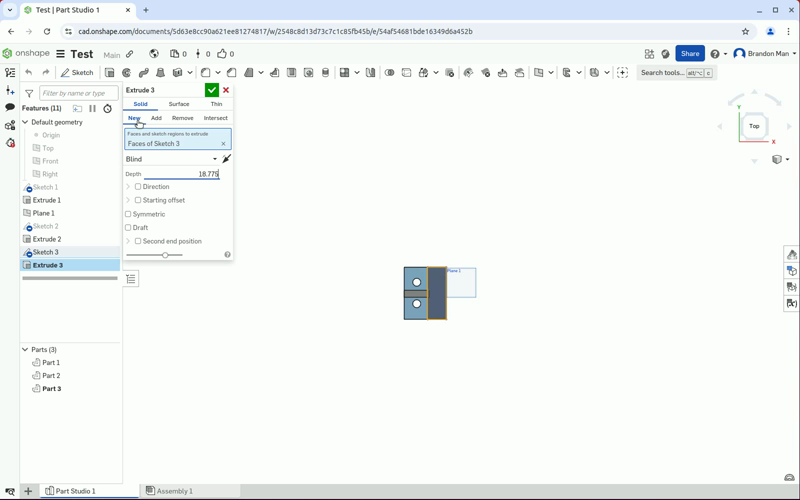
key(enter)
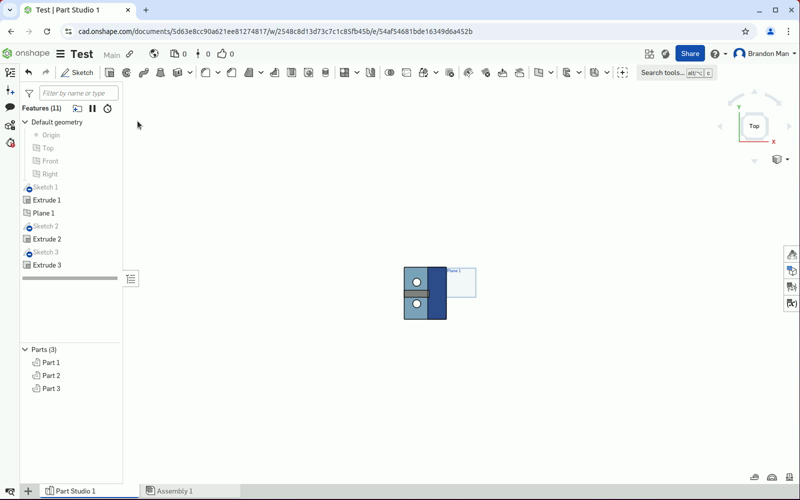
key(shift+h)
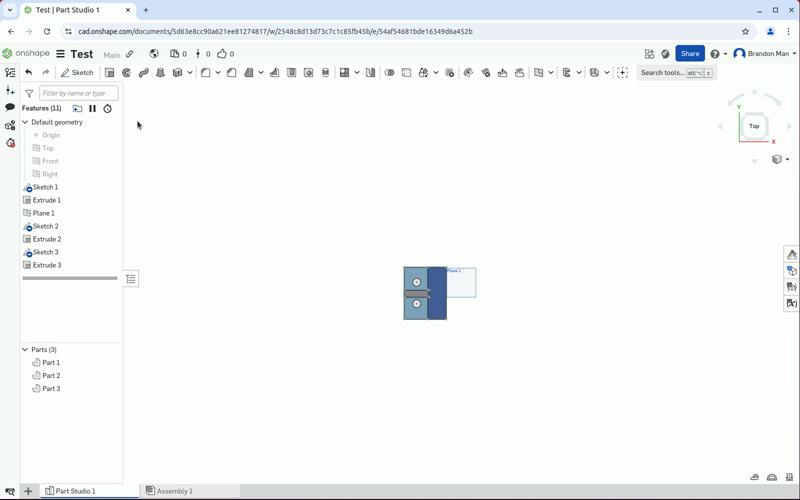
key(shift+h)
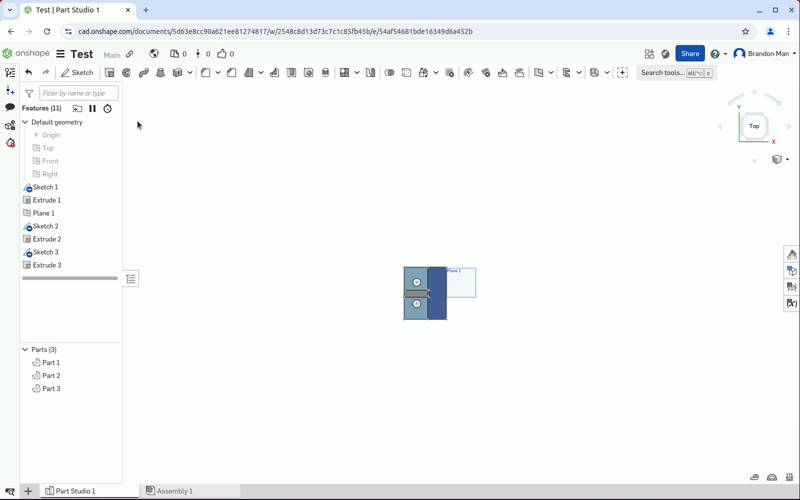
key(shift+7)
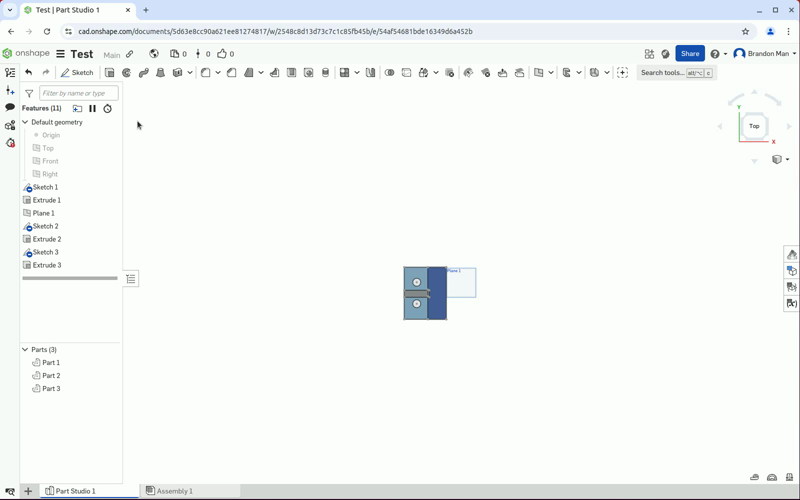
key(up, 3)
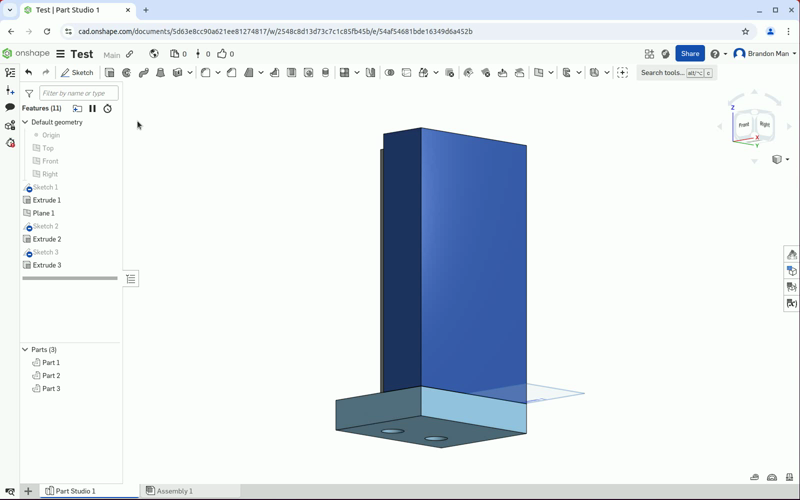
key(left, 3)
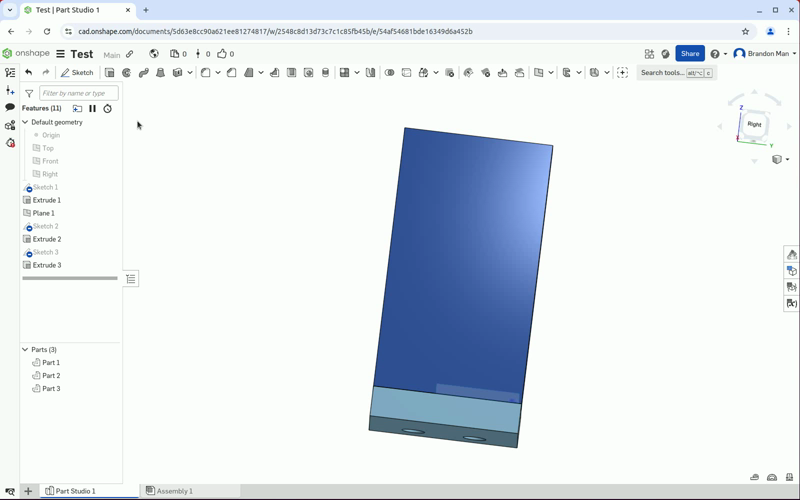
key(right, 3)
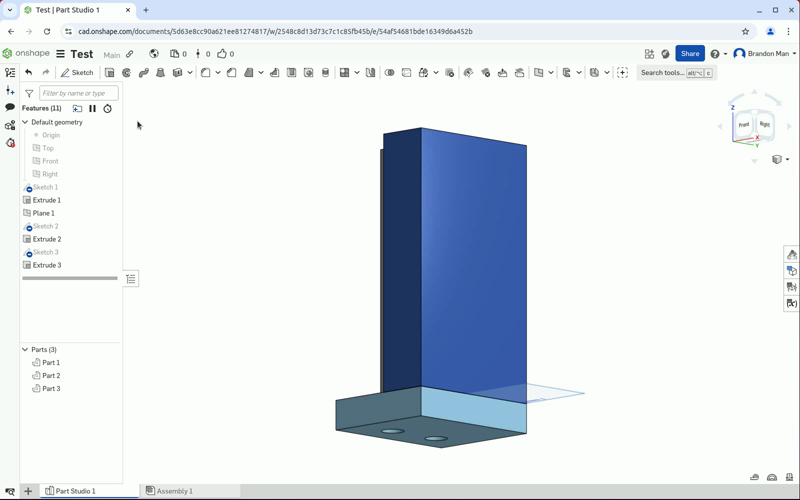
key(down, 3)
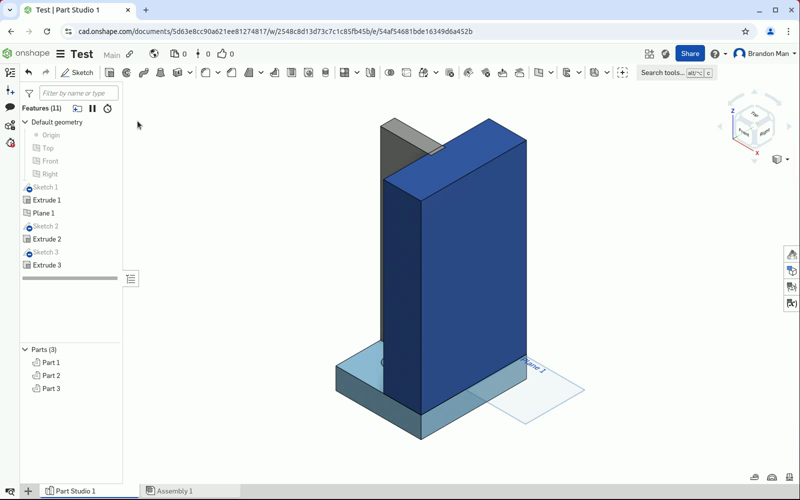
mouse_move(73, 189)
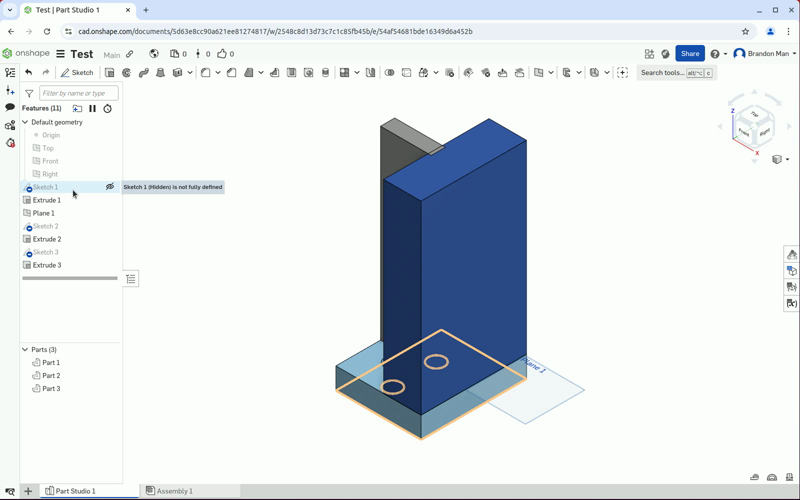
click(73, 189)